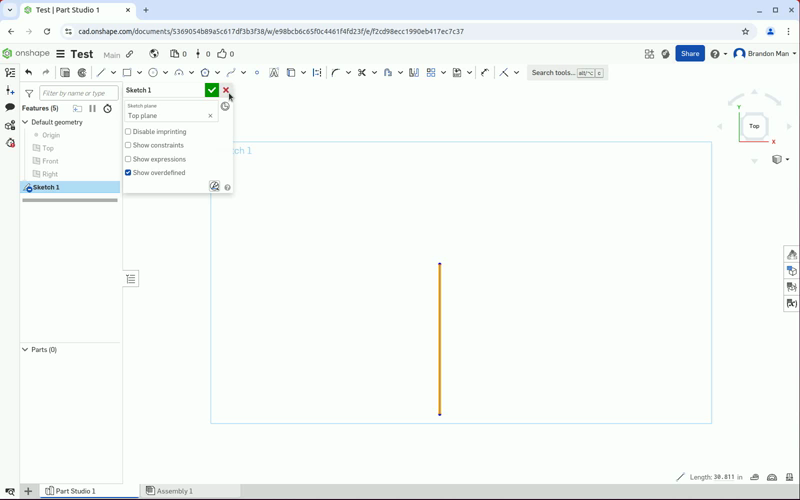
key(shift+h)
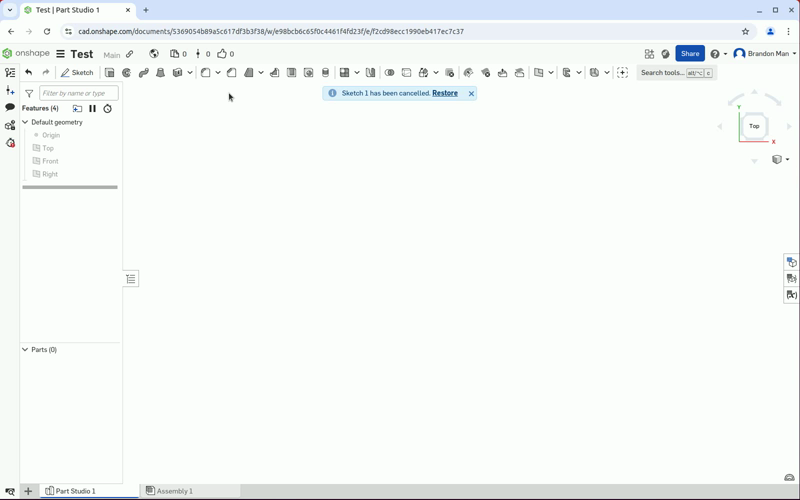
mouse_move(73, 352)
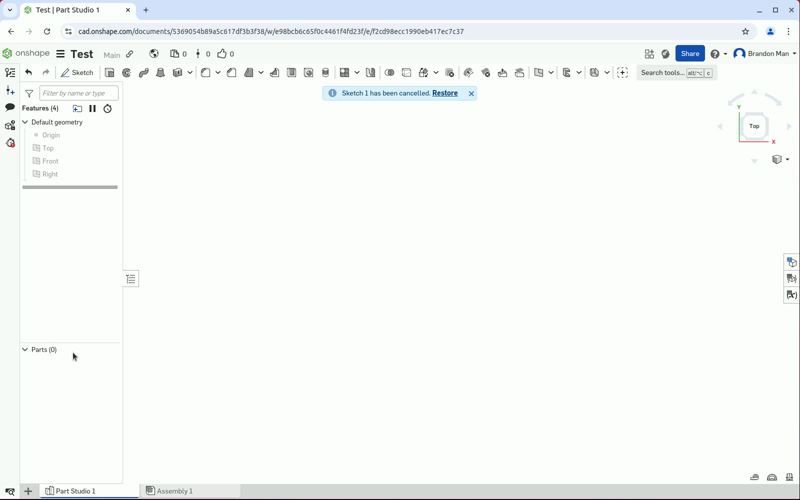
key(y)
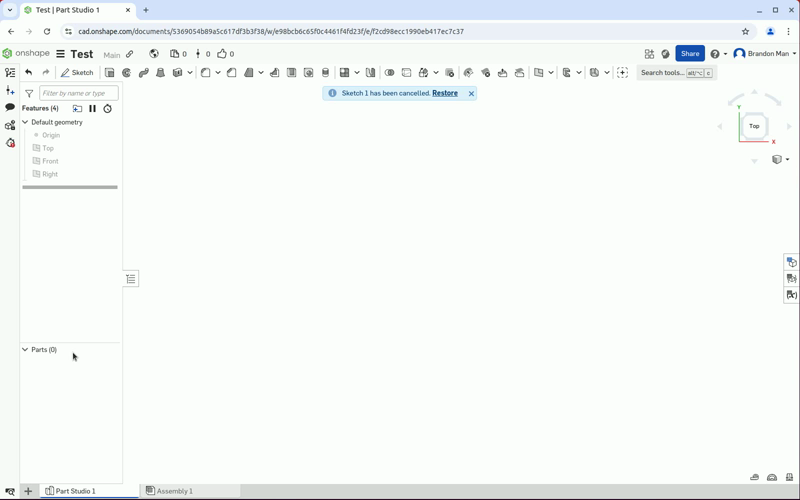
key(shift+p)
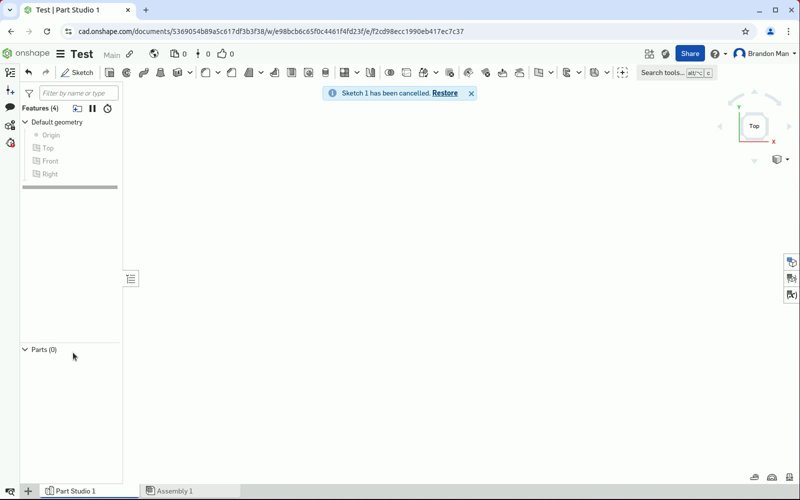
key(space)
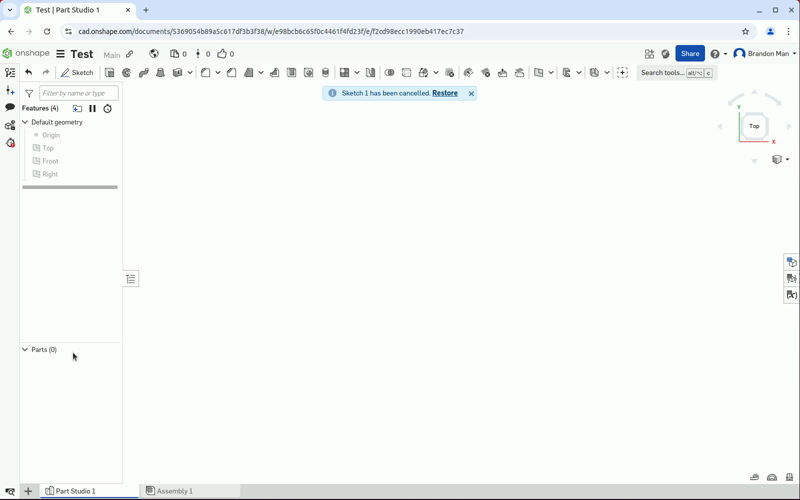
key_down(shift)
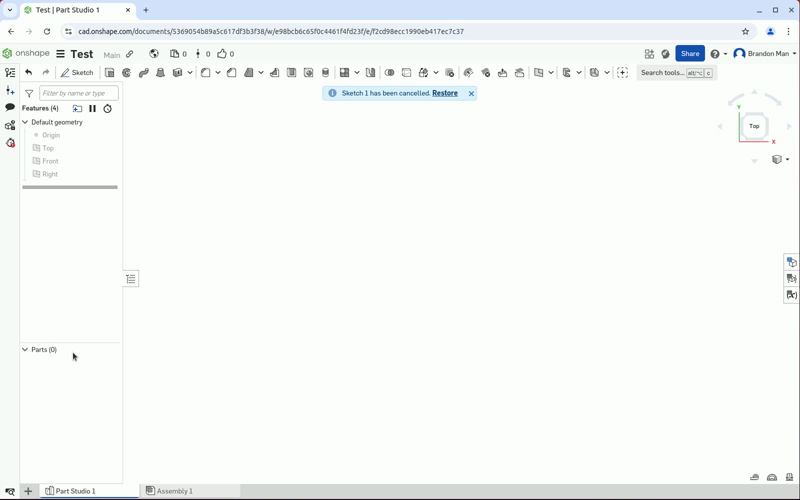
key(up)
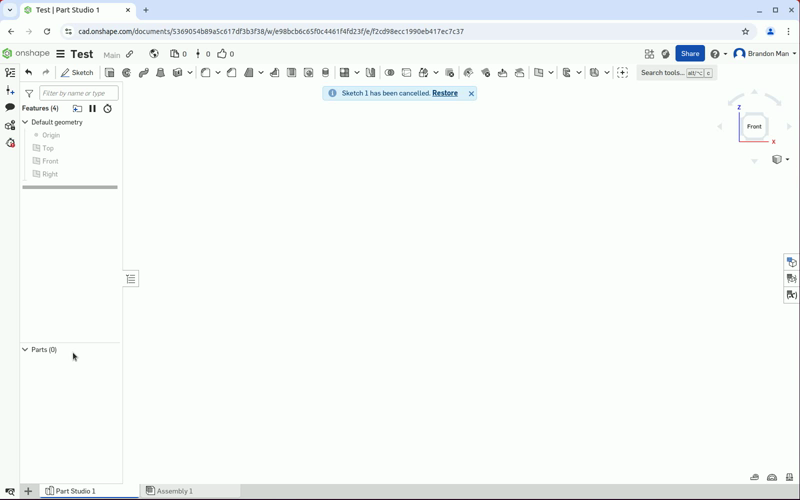
key_up(shift)
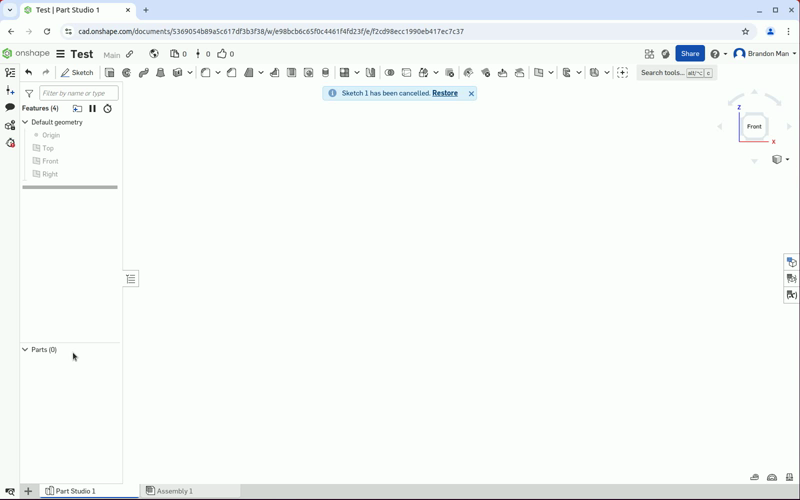
mouse_move(73, 352)
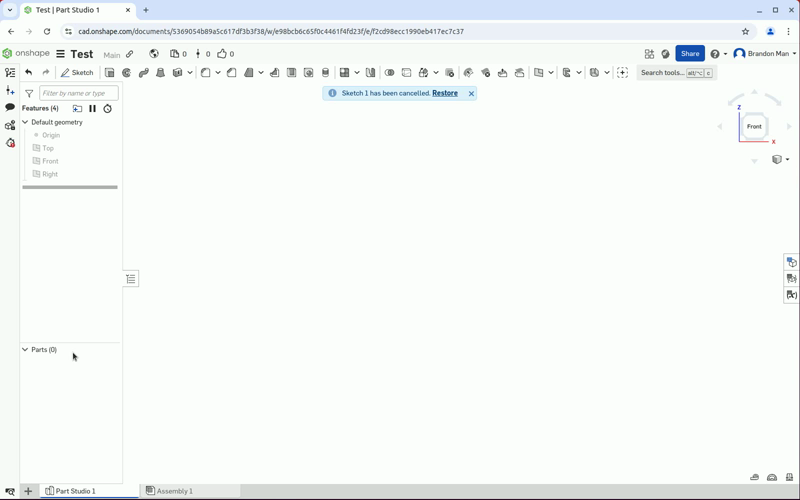
key(shift+y)
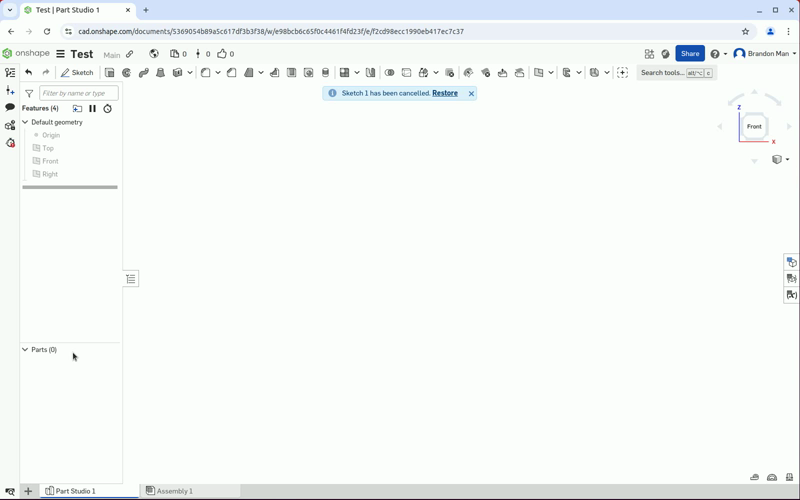
key(shift+s)
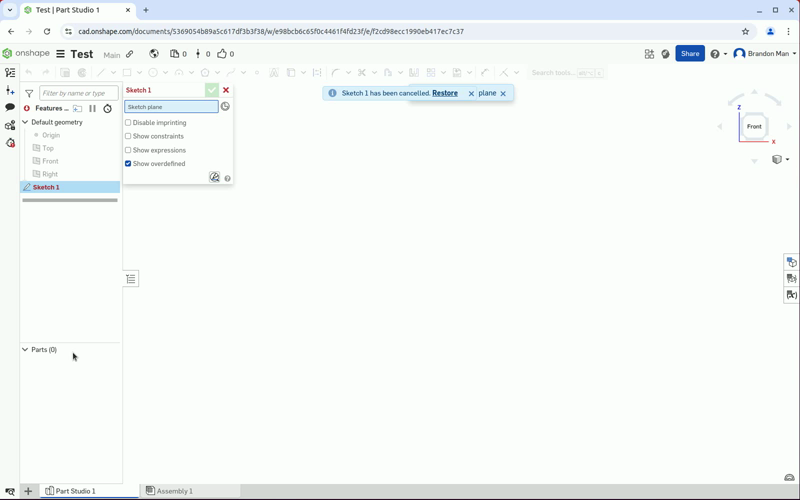
mouse_move(73, 163)
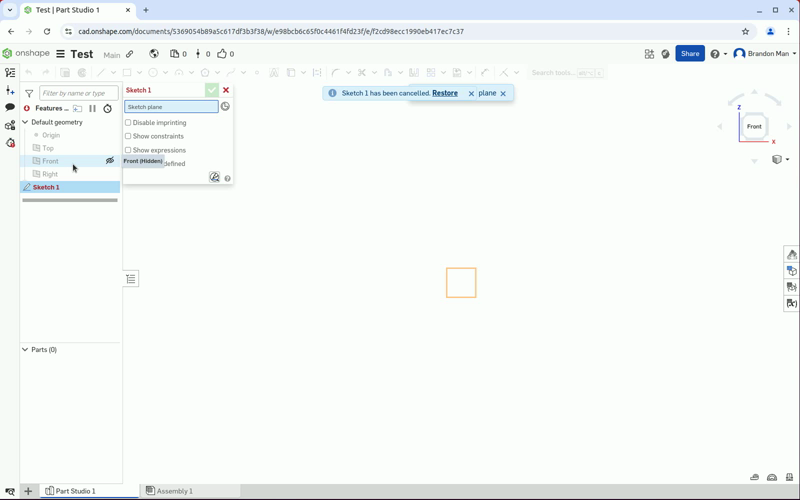
click(73, 163)
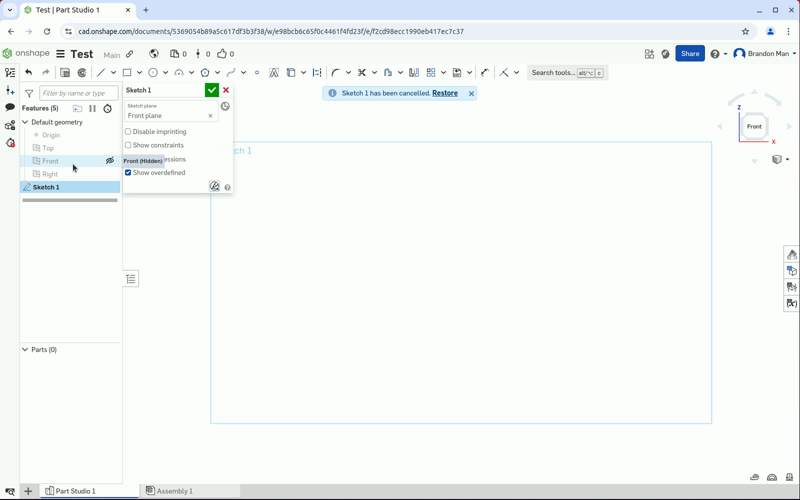
mouse_move(73, 352)
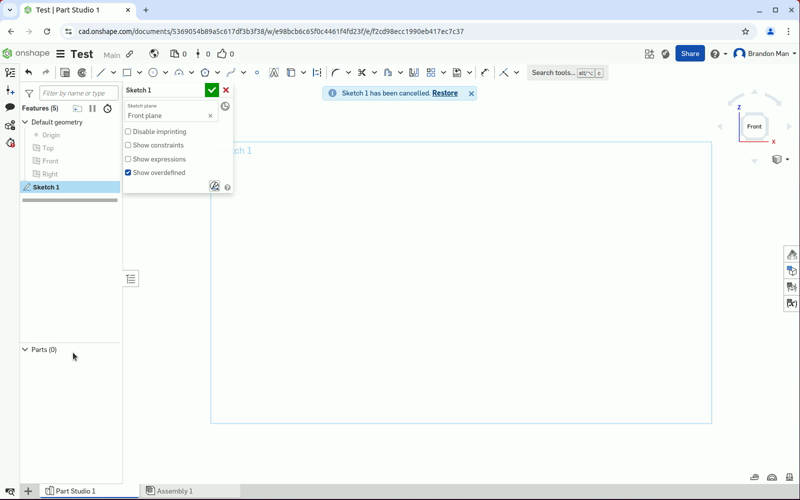
key(y)
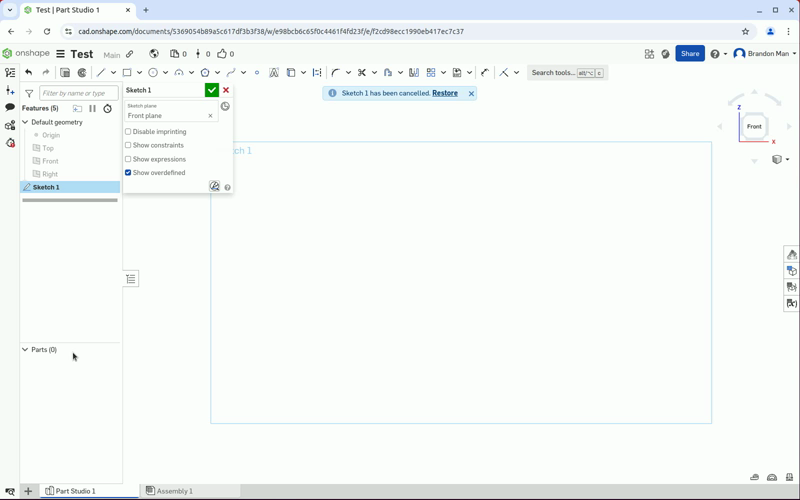
key(l)
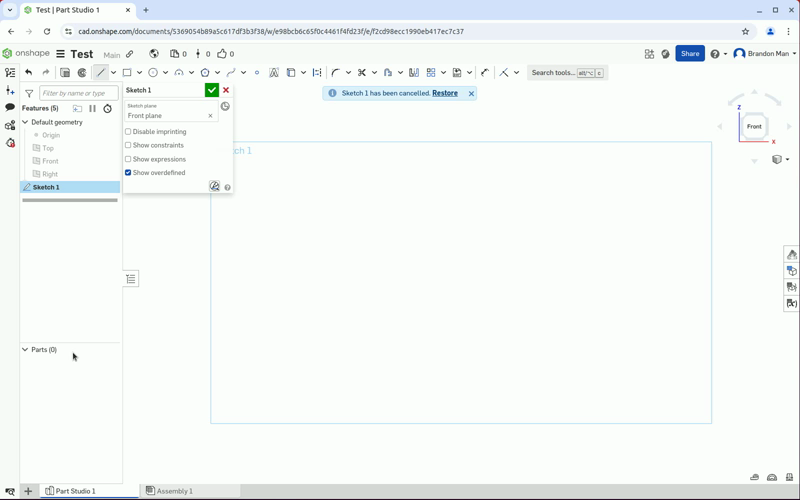
key_down(shift)
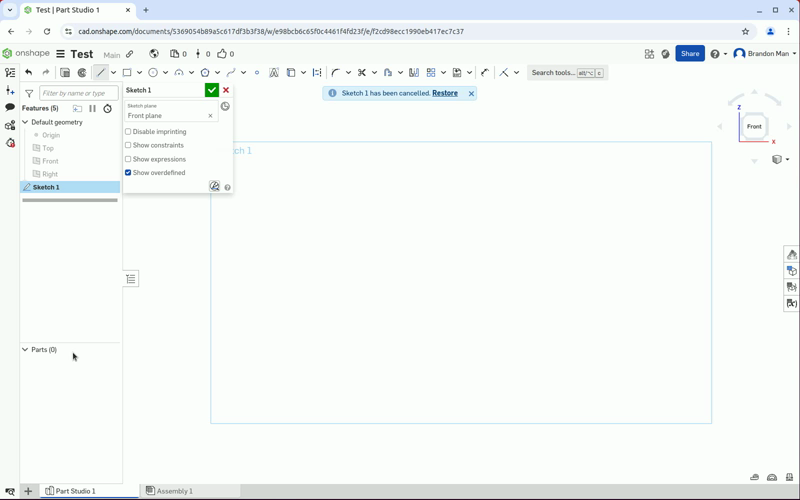
mouse_move(463, 279)
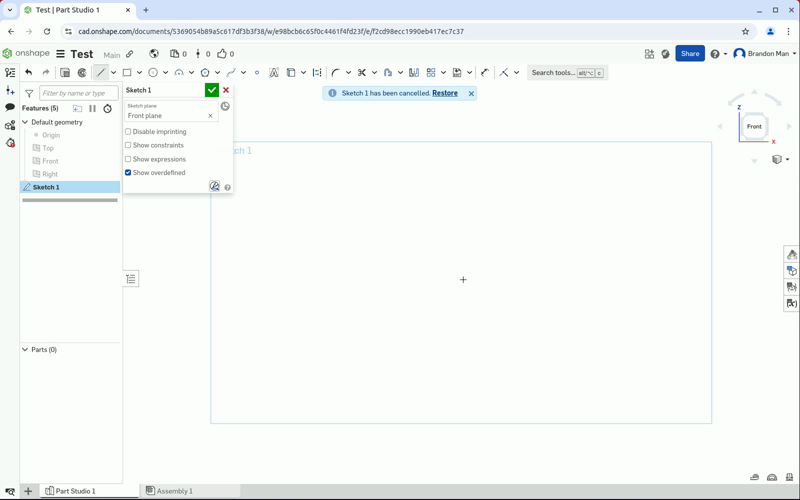
click(463, 279)
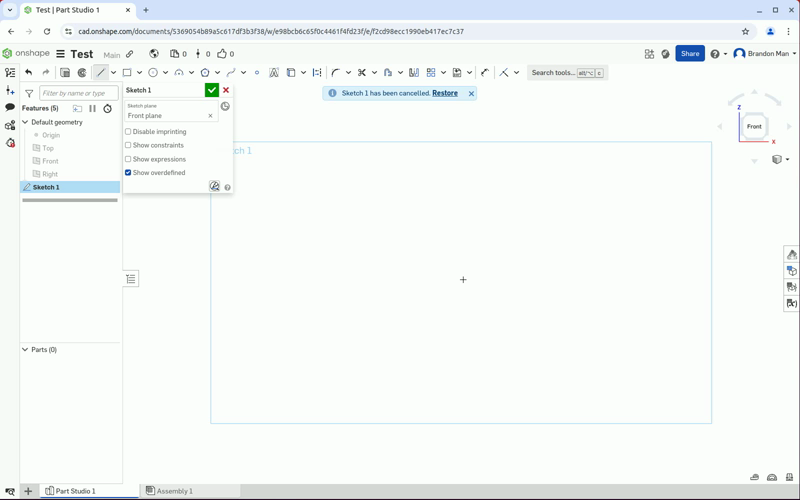
key_up(shift)
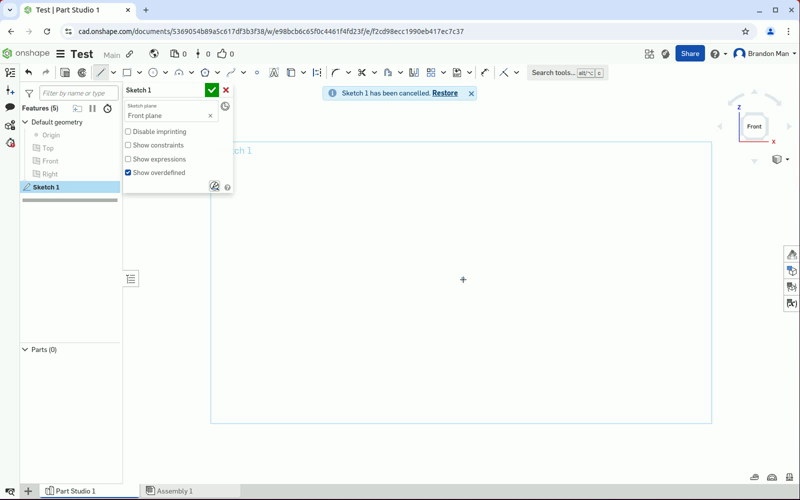
key_down(shift)
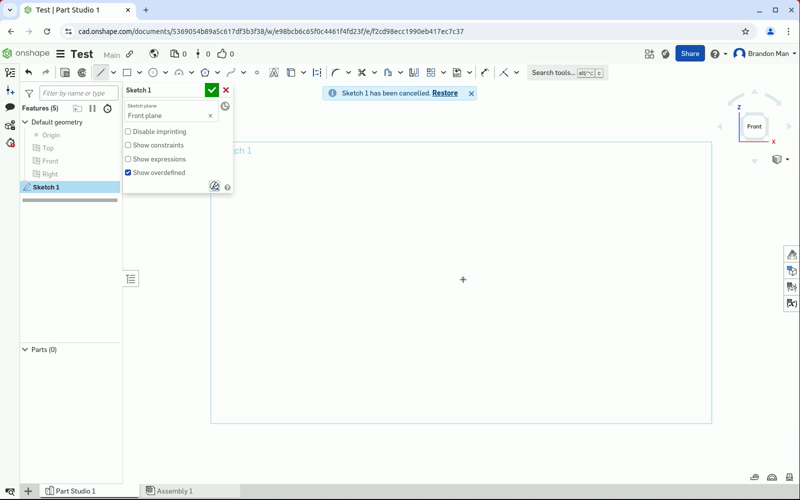
mouse_move(552, 279)
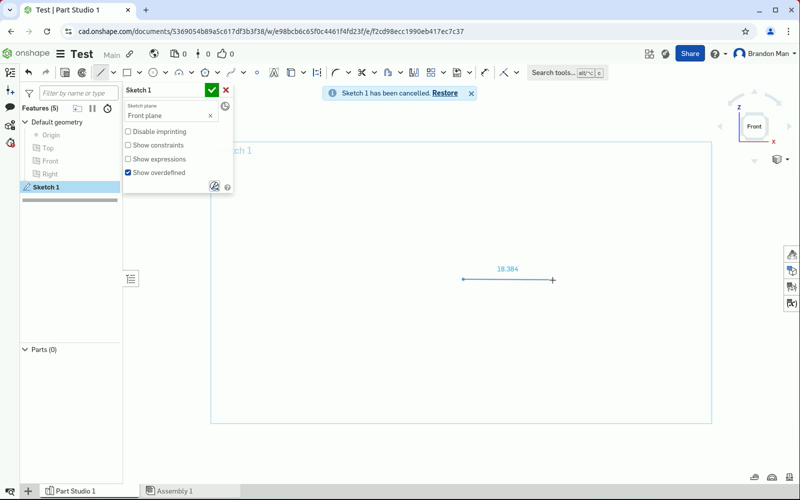
click(552, 279)
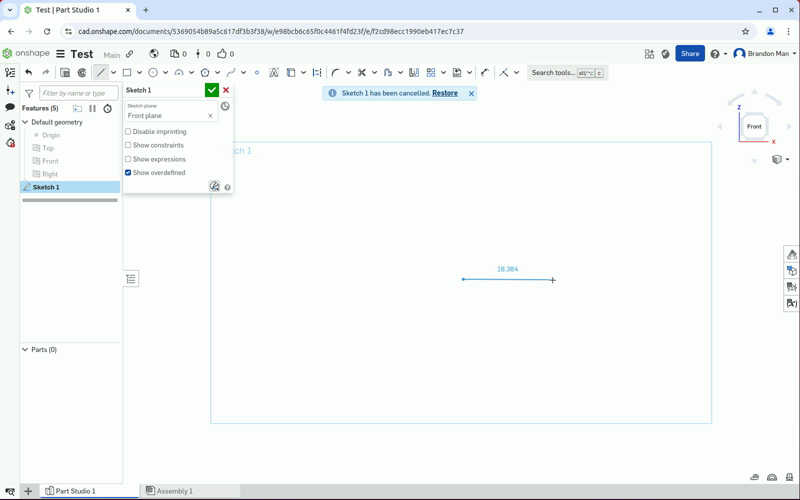
key_up(shift)
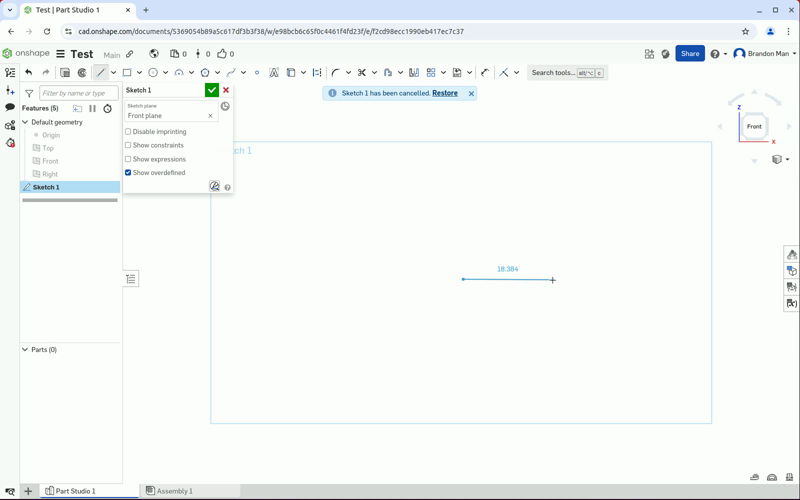
key_down(shift)
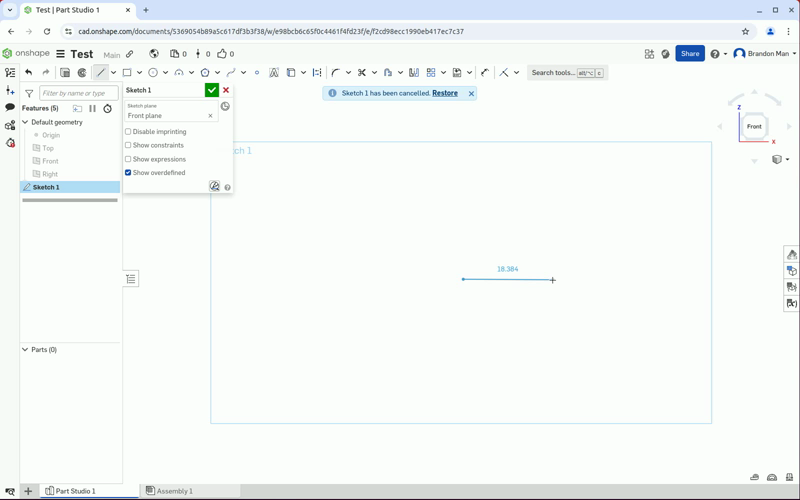
mouse_move(582, 279)
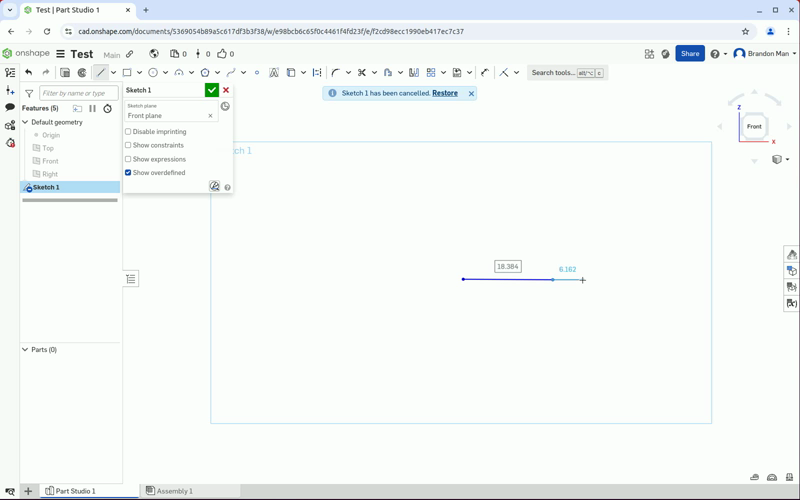
mouse_move(552, 274)
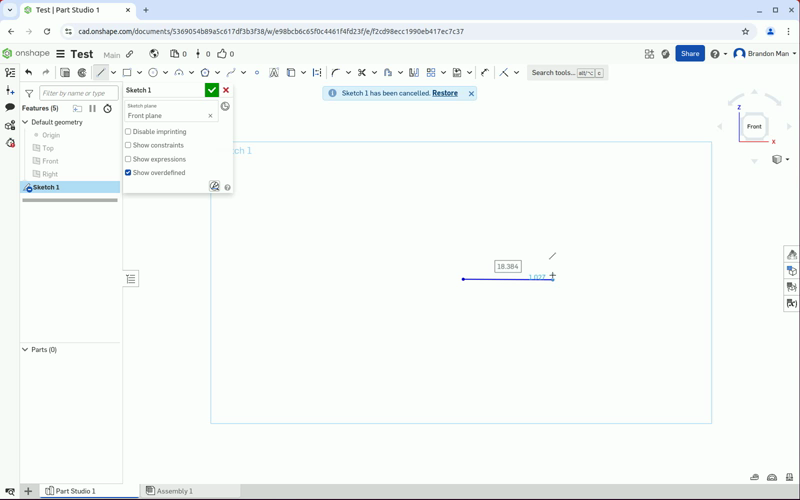
scroll(6)
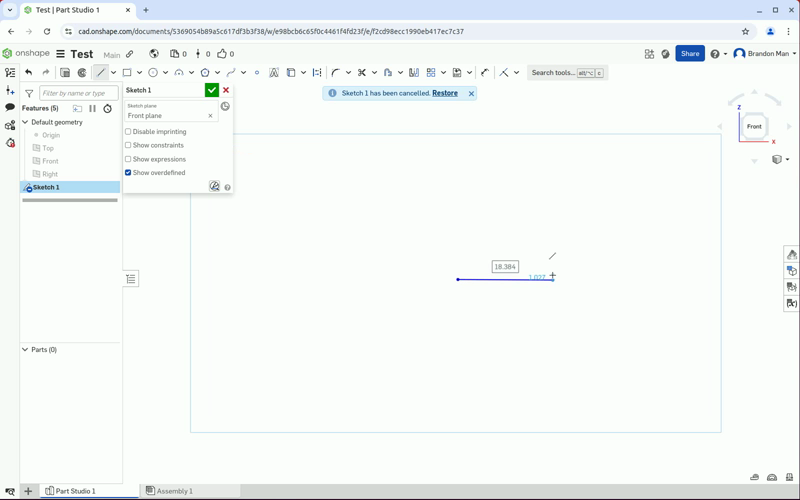
scroll(6)
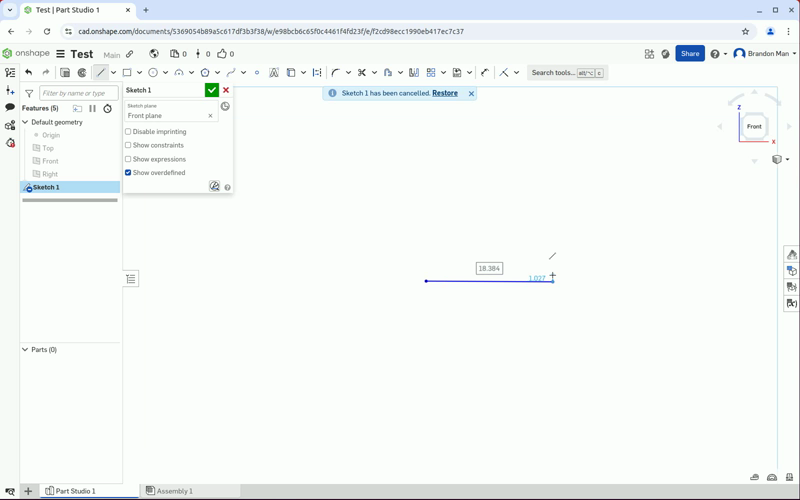
scroll(6)
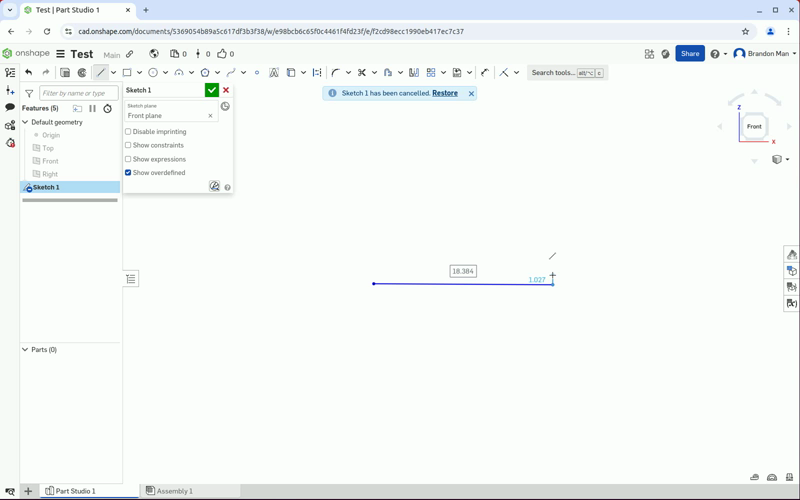
scroll(6)
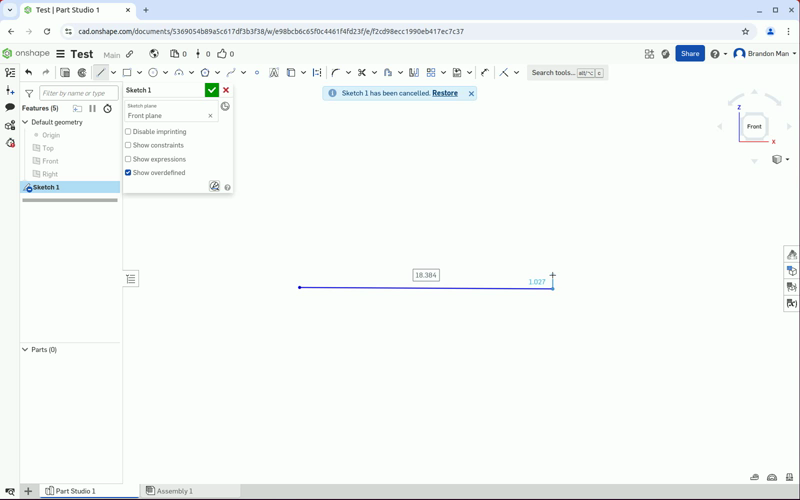
scroll(6)
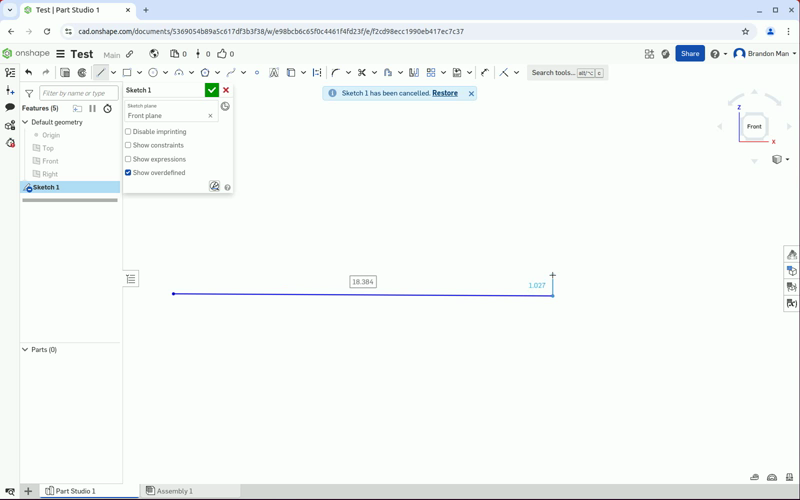
scroll(6)
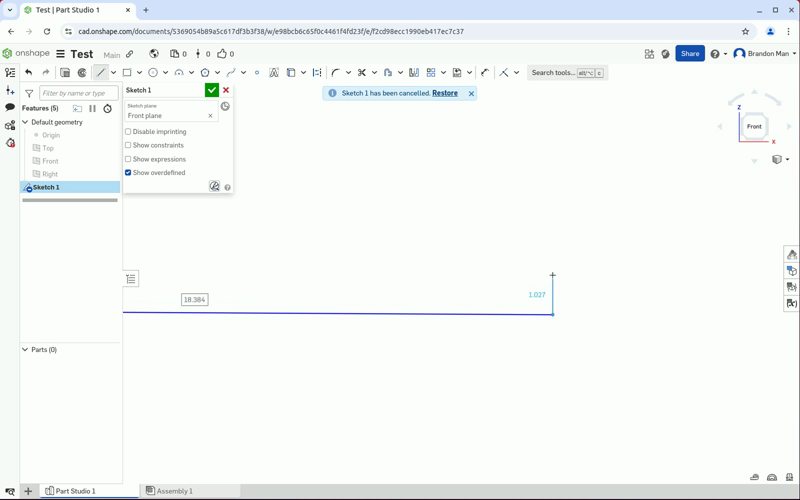
scroll(6)
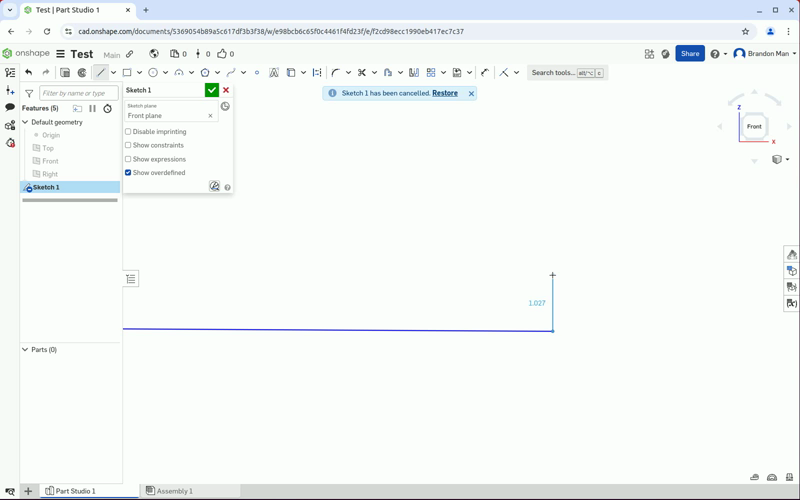
click(552, 274)
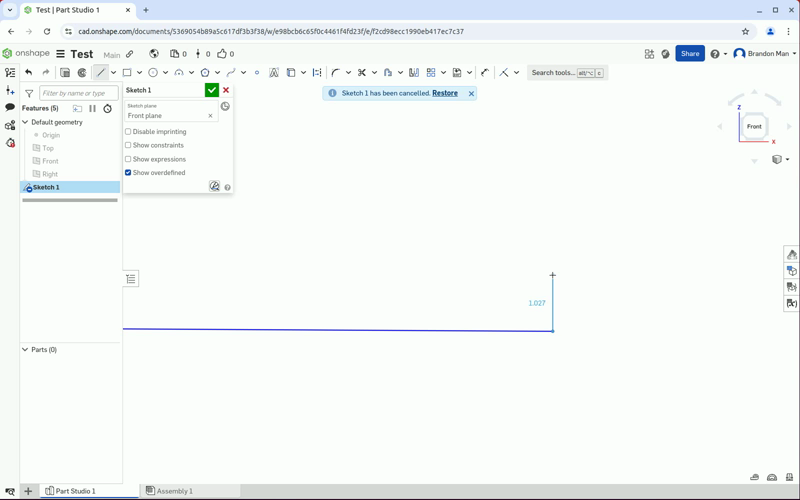
scroll(-6)
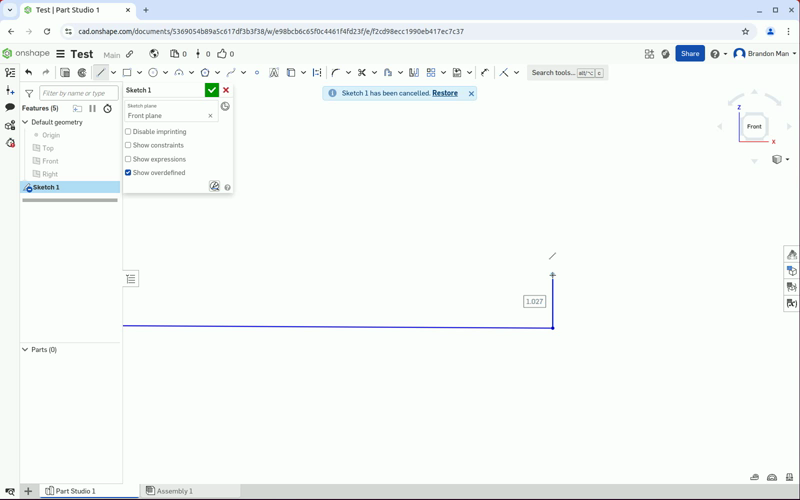
scroll(-6)
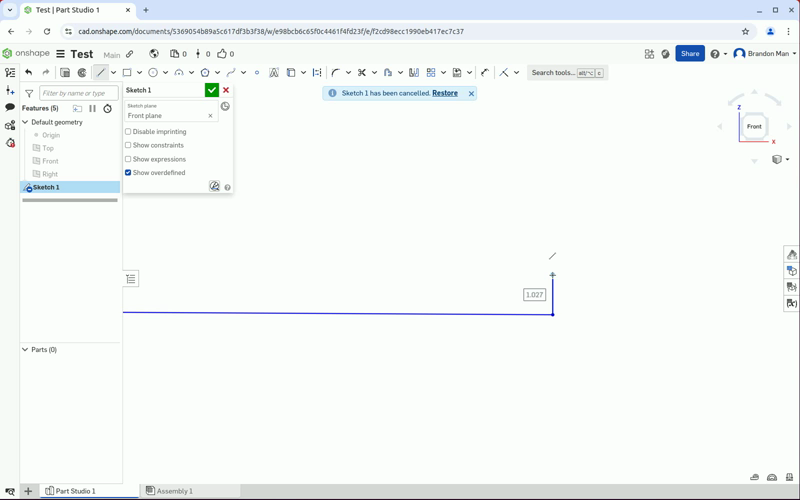
scroll(-6)
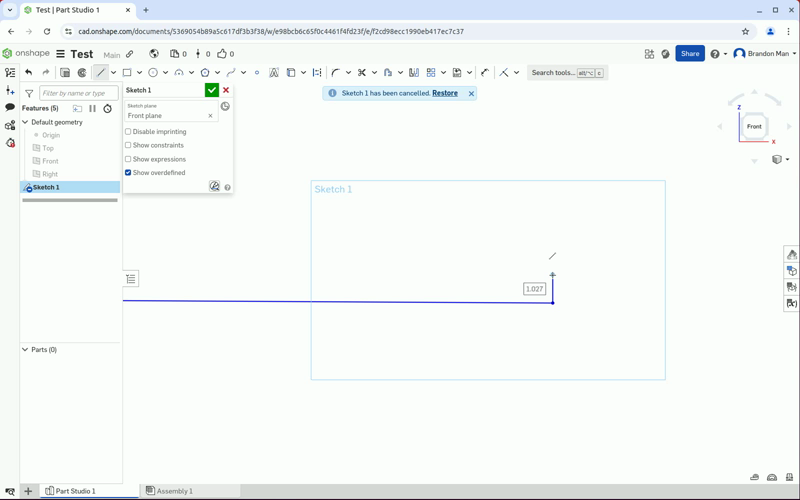
scroll(-6)
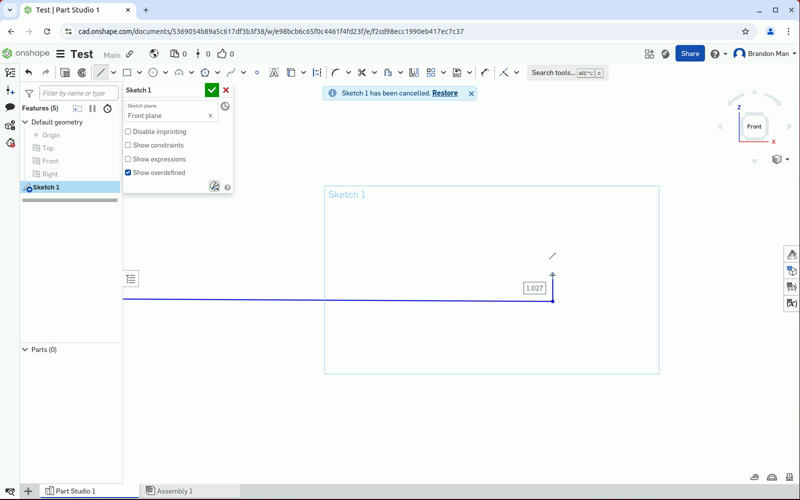
scroll(-6)
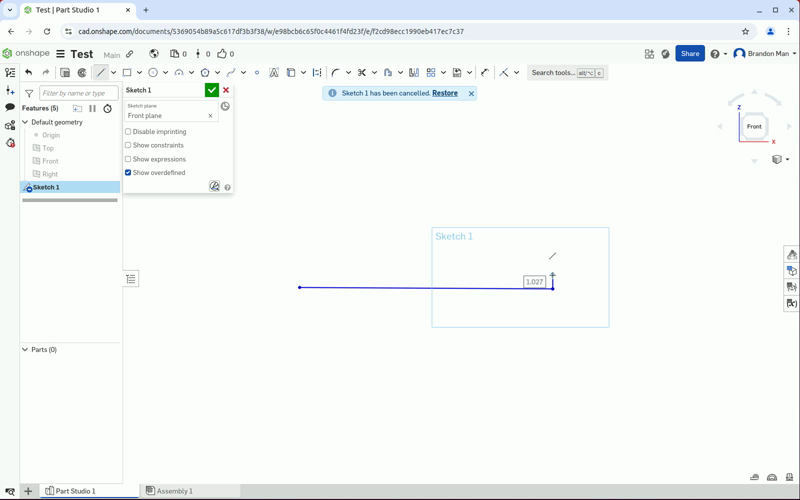
scroll(-6)
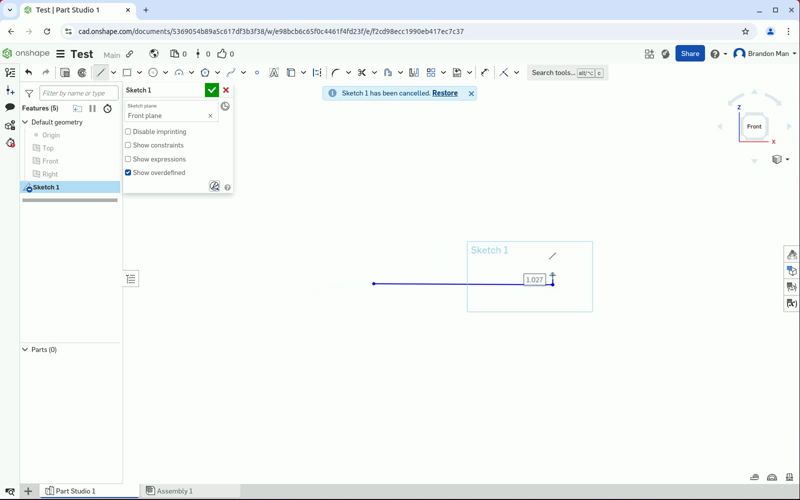
scroll(-6)
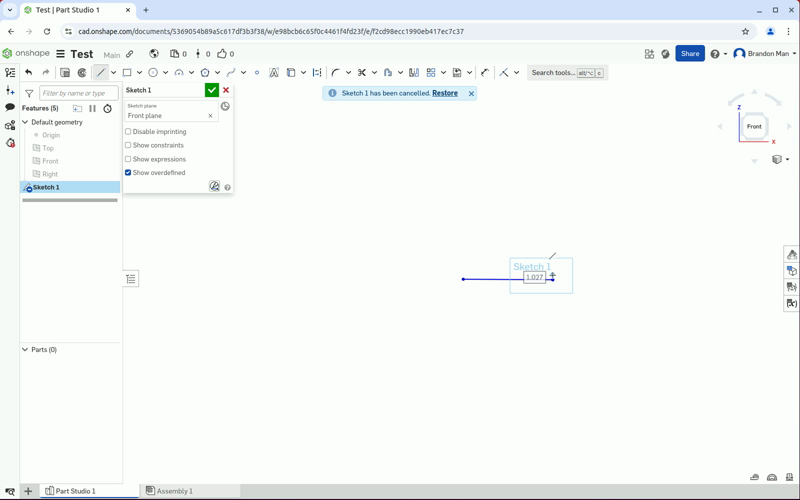
key_up(shift)
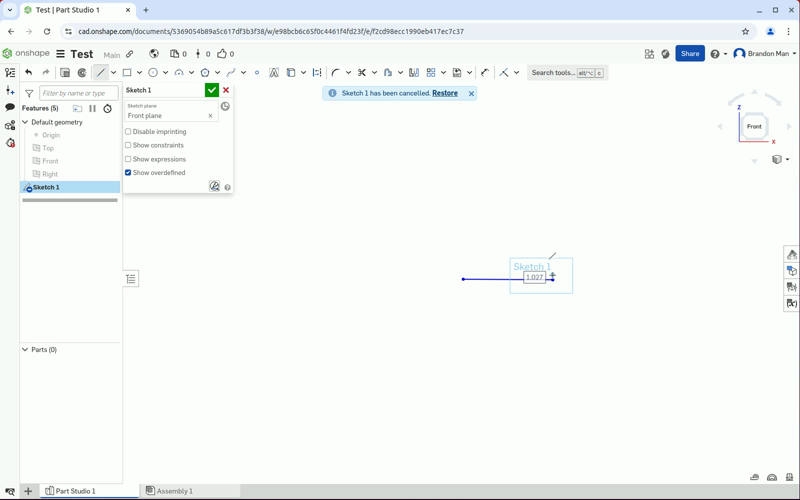
key_down(shift)
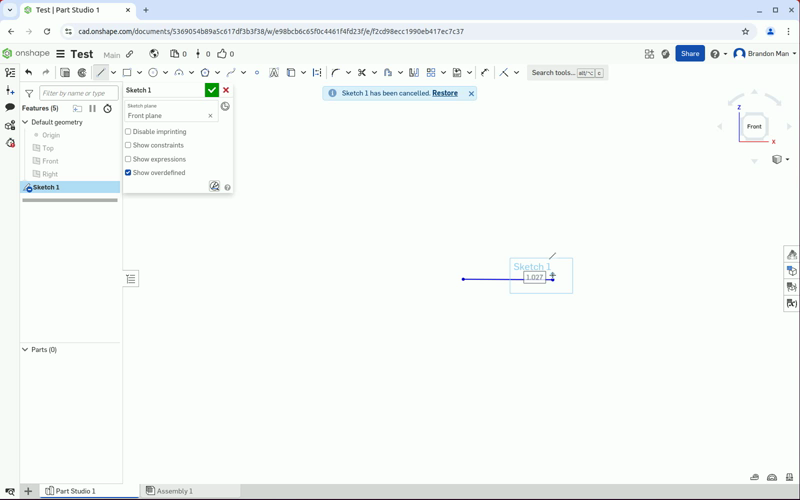
mouse_move(463, 274)
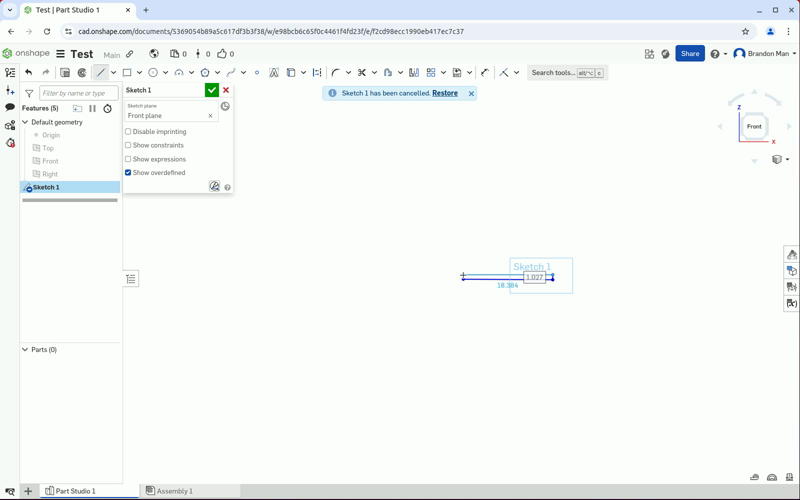
click(463, 274)
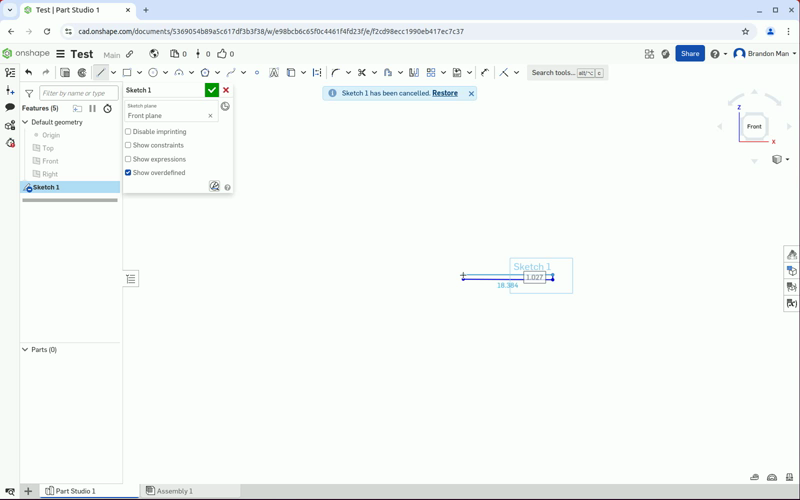
key_up(shift)
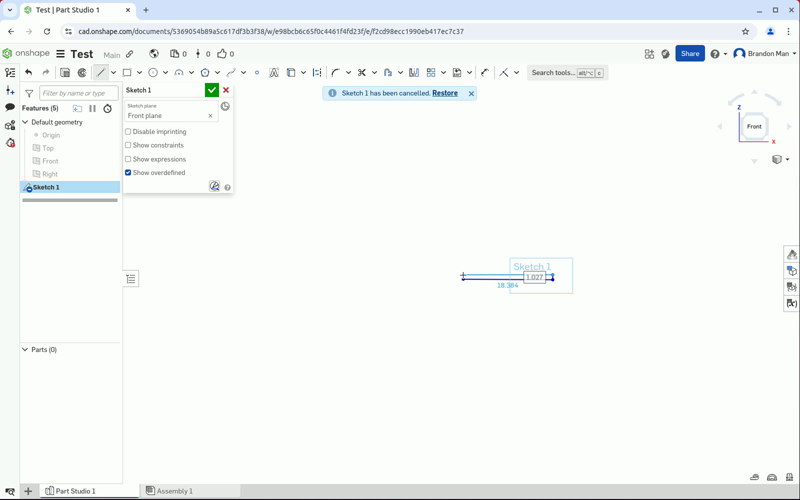
mouse_move(493, 274)
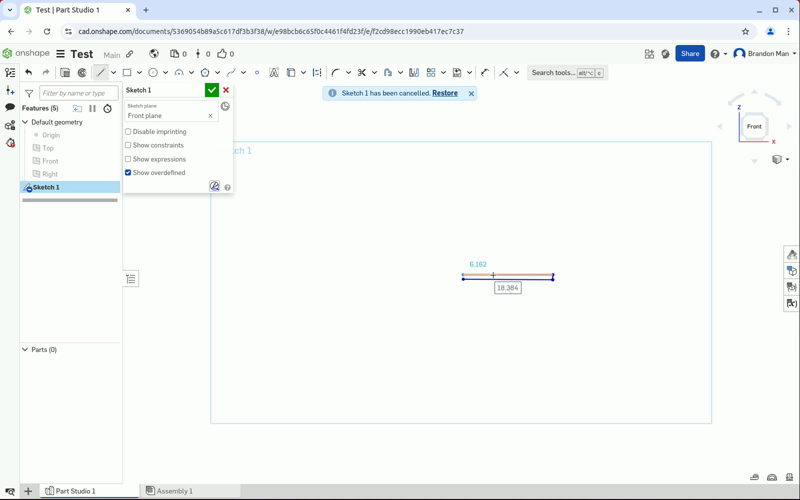
key_down(shift)
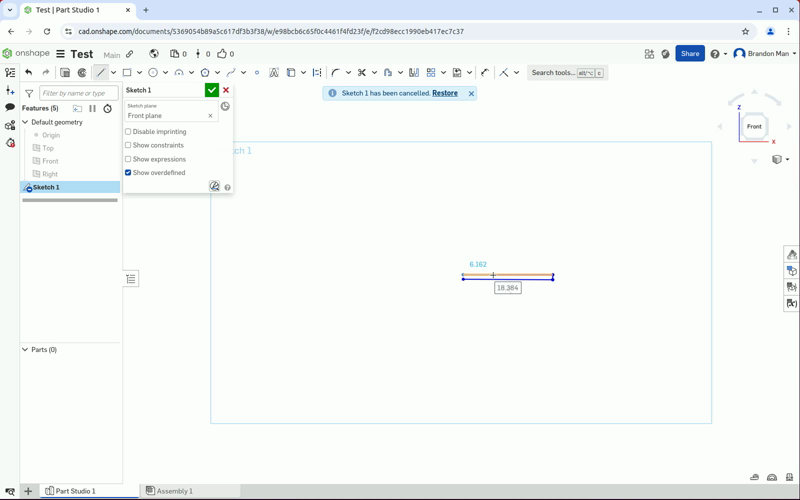
mouse_move(463, 279)
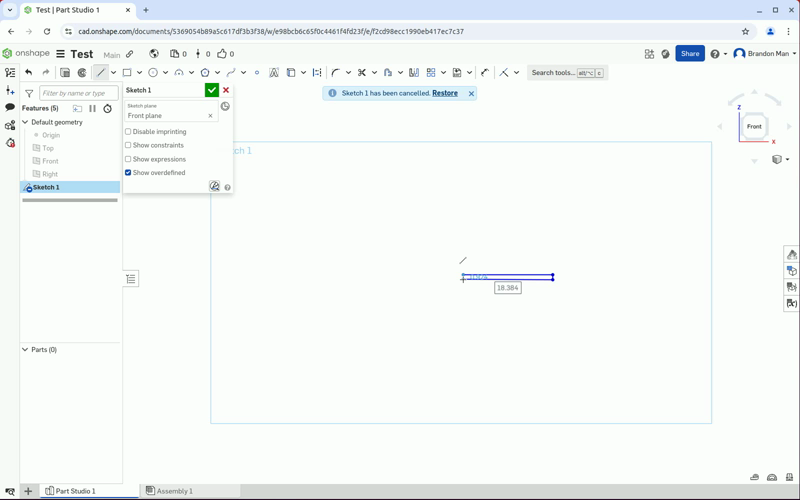
scroll(6)
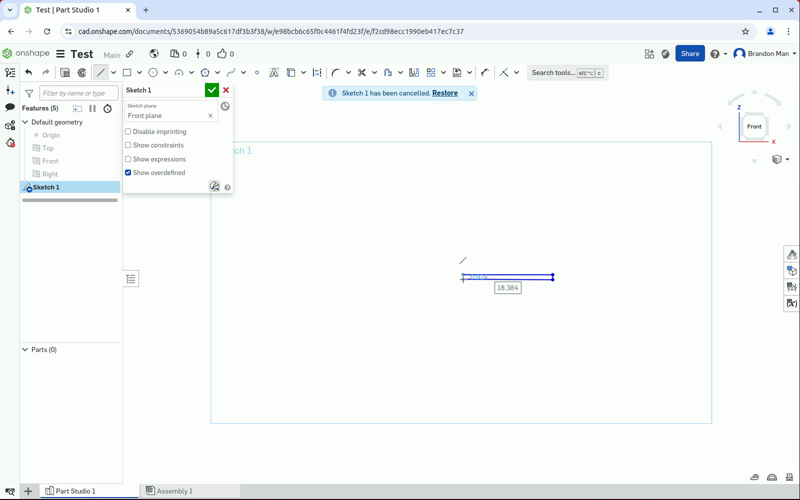
scroll(6)
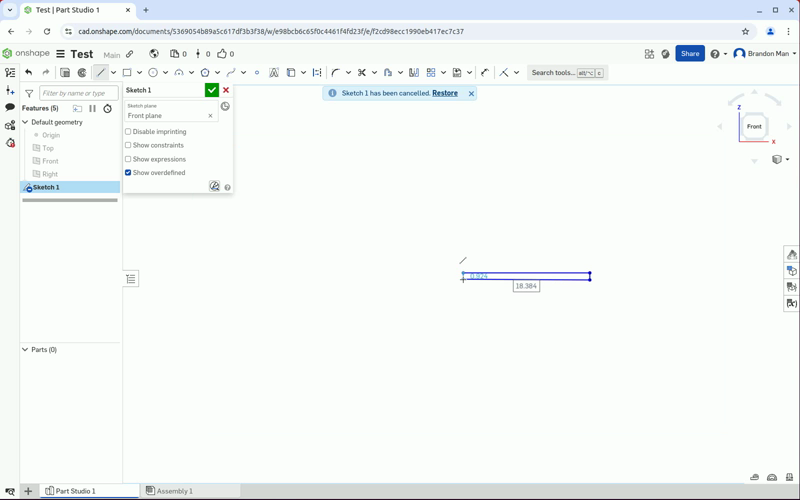
scroll(6)
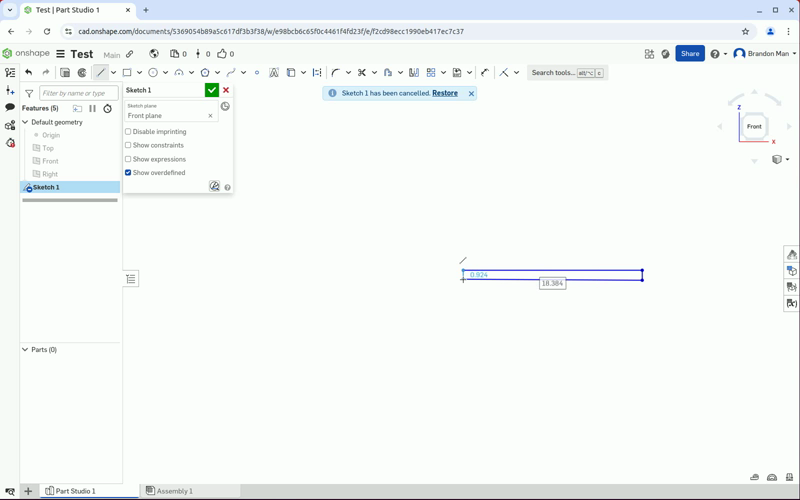
scroll(6)
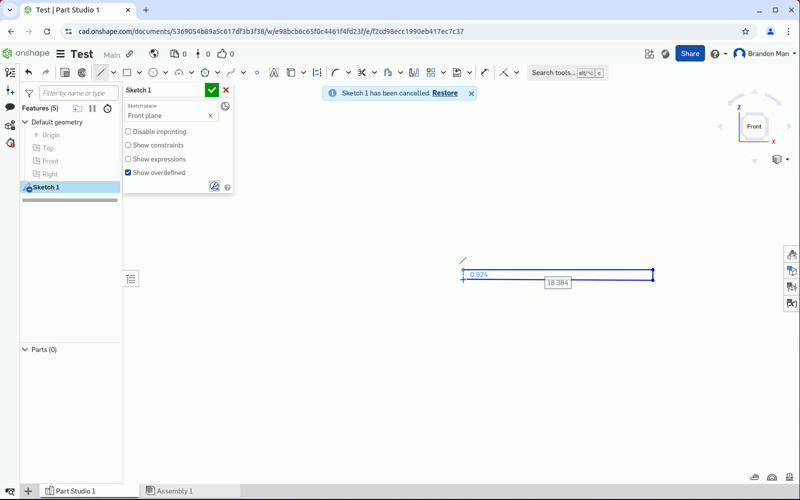
scroll(6)
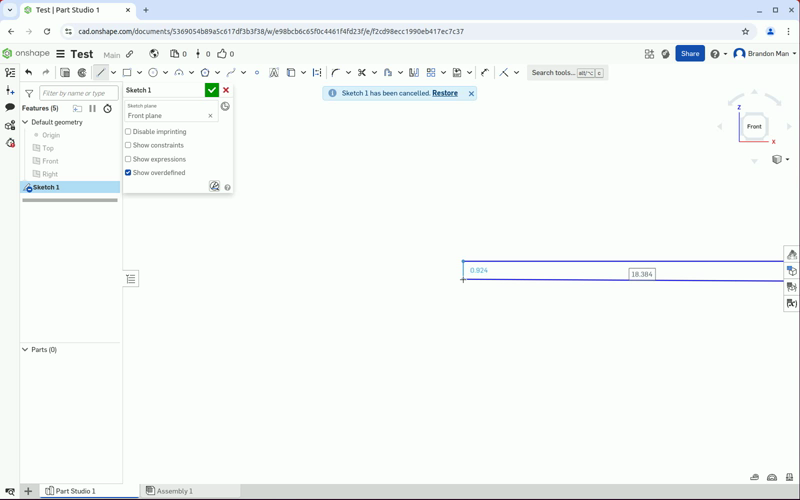
scroll(6)
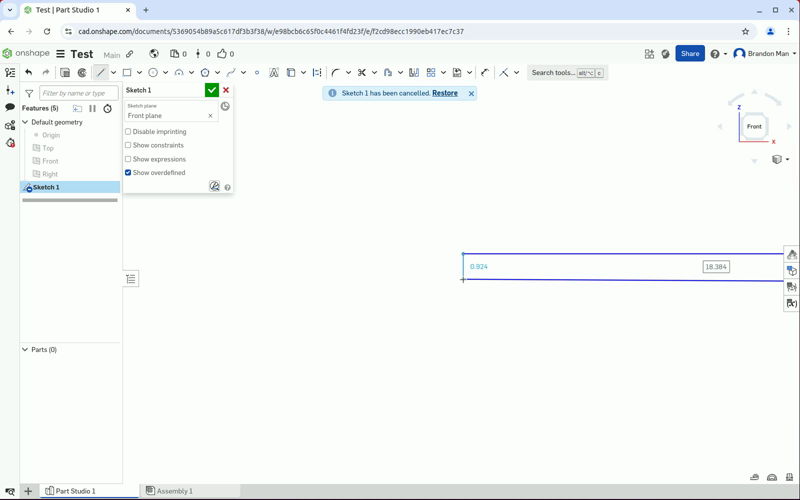
scroll(6)
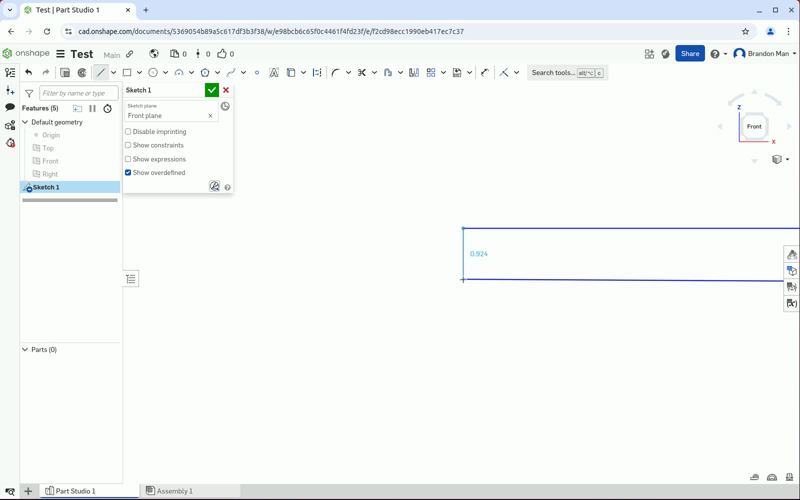
key_up(shift)
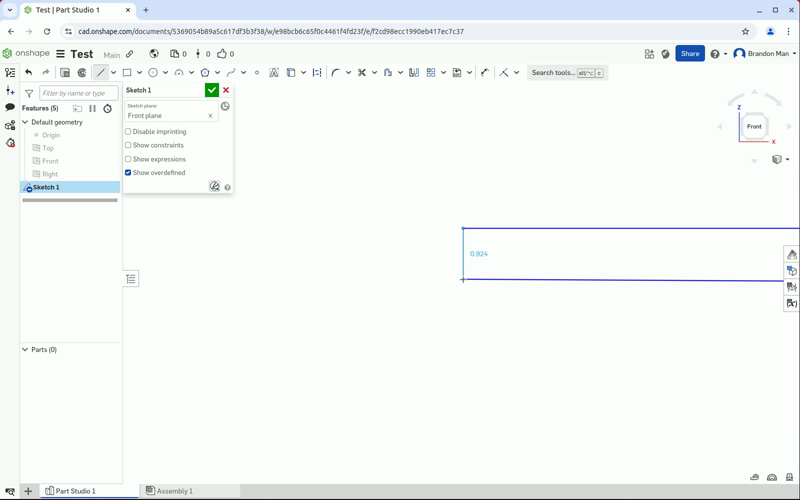
click(463, 279)
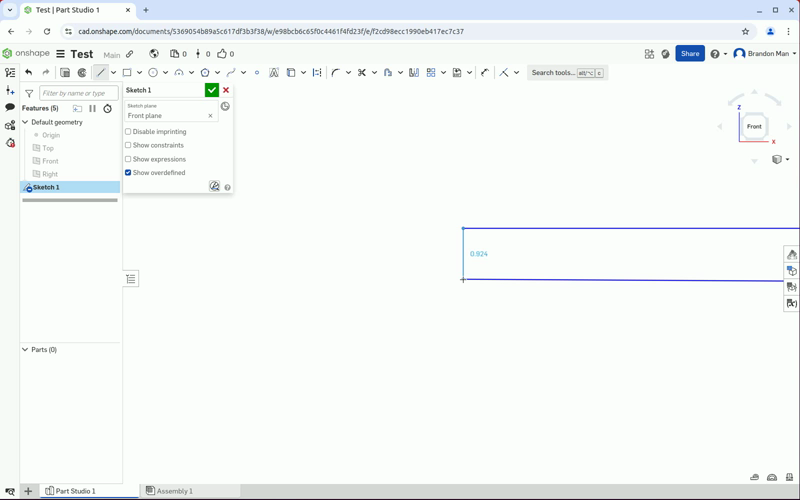
scroll(-6)
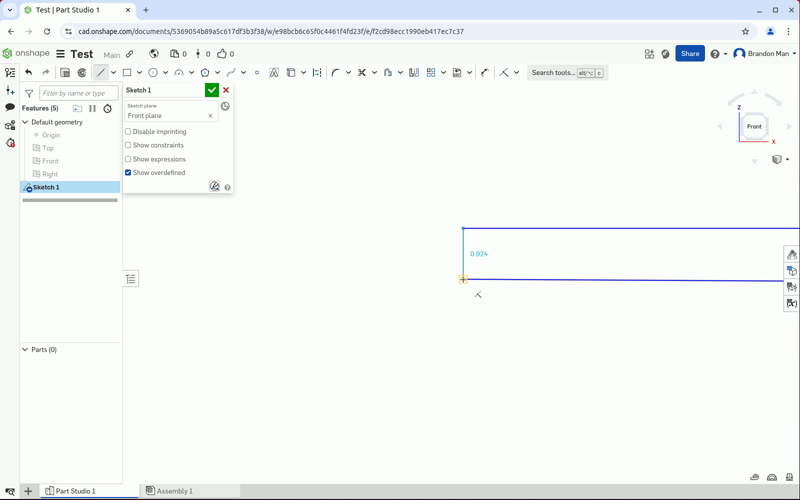
scroll(-6)
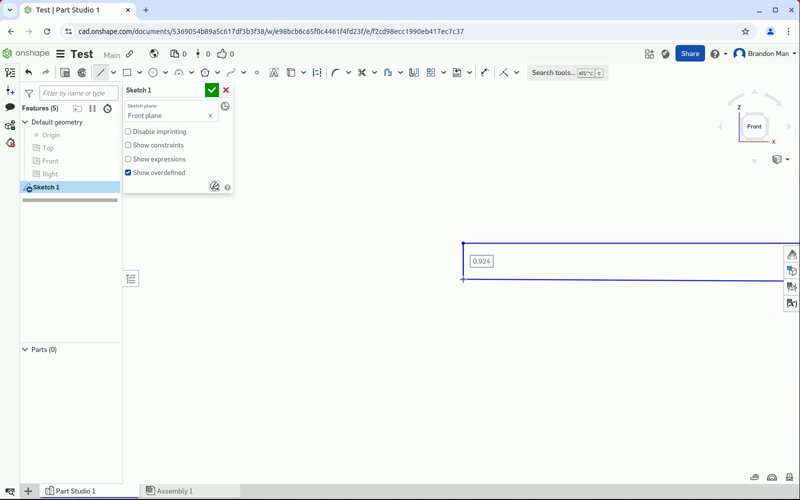
scroll(-6)
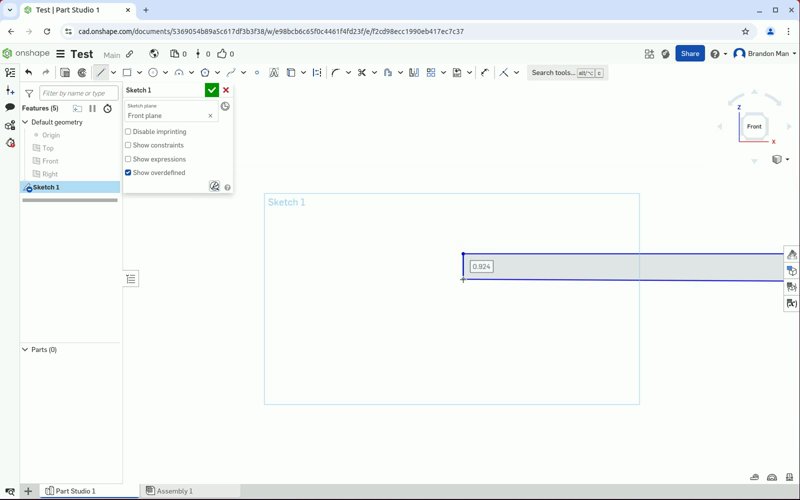
scroll(-6)
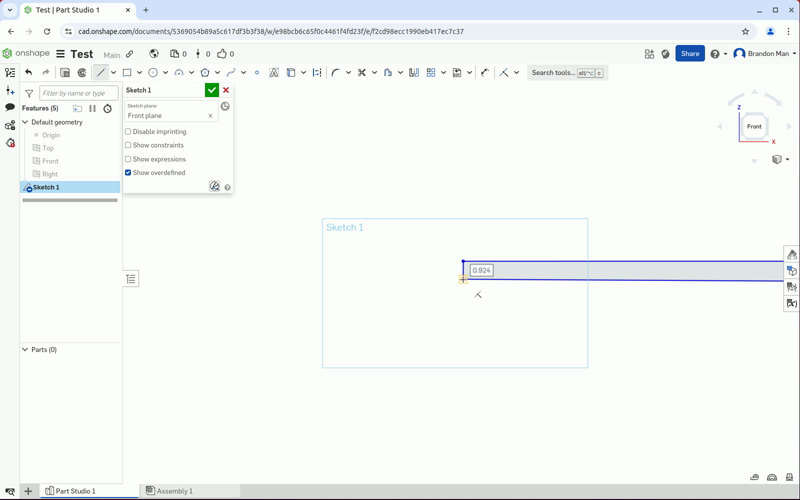
scroll(-6)
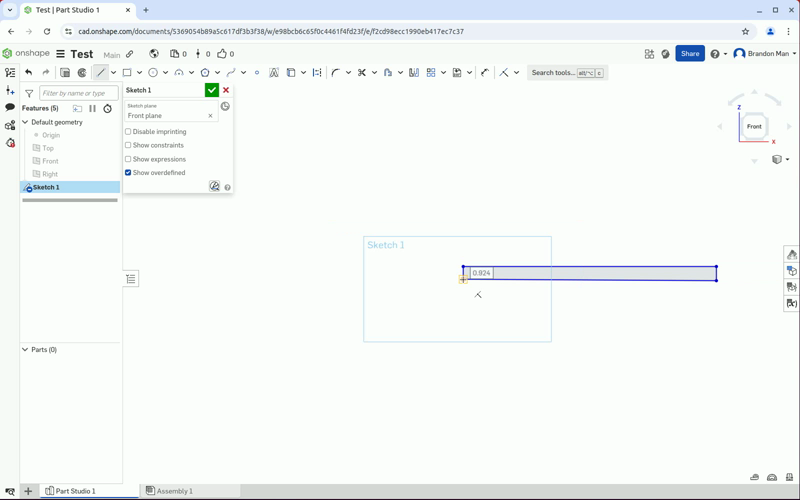
scroll(-6)
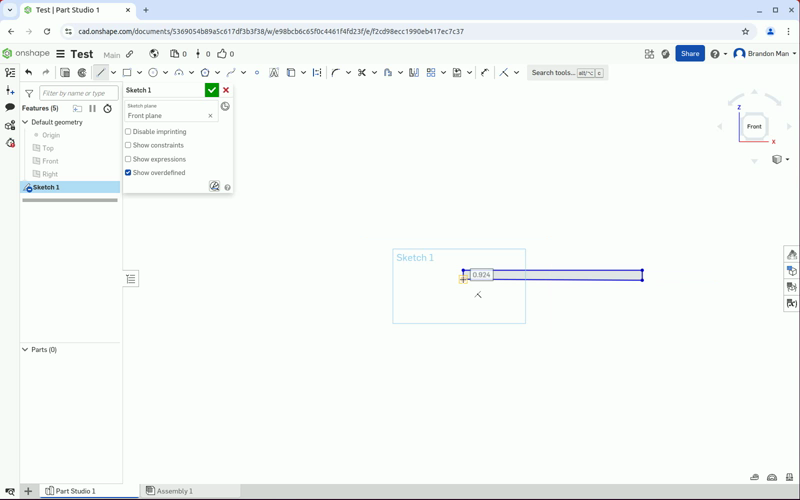
scroll(-6)
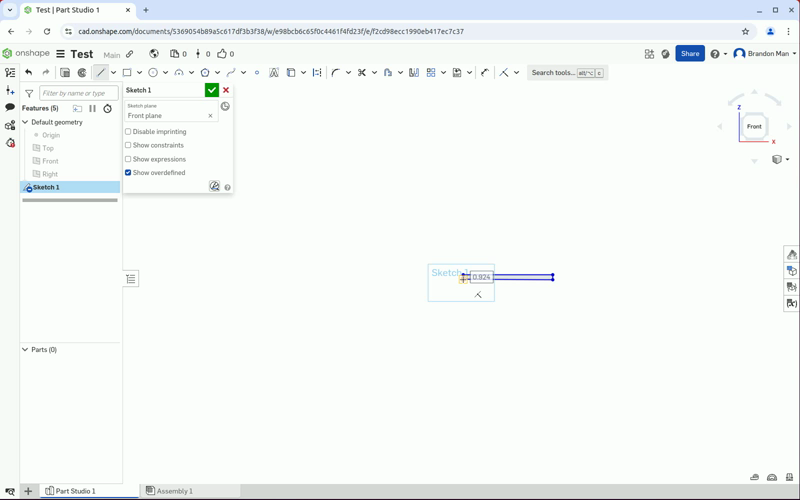
key(esc)
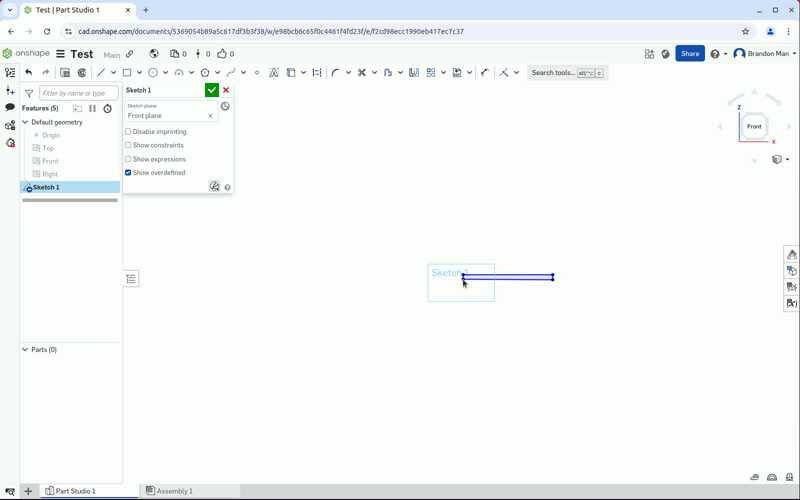
mouse_move(481, 276)
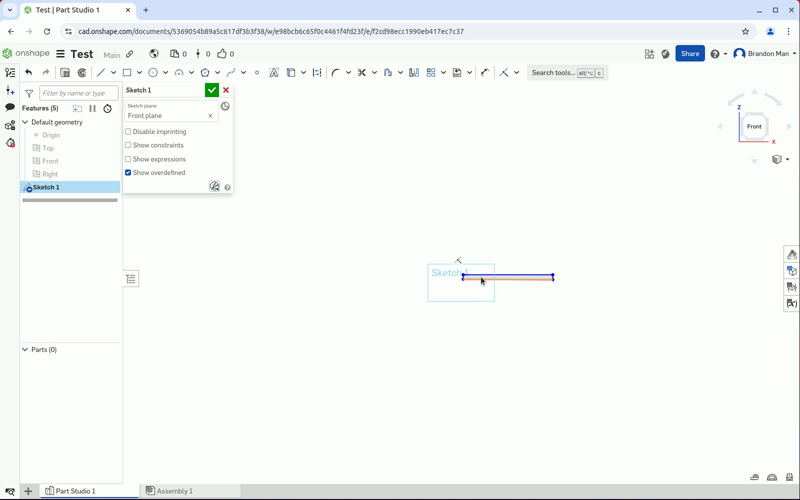
scroll(6)
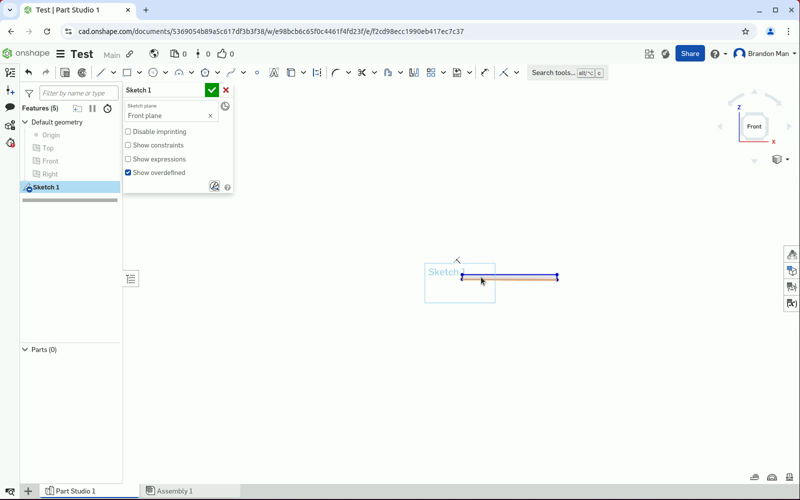
scroll(6)
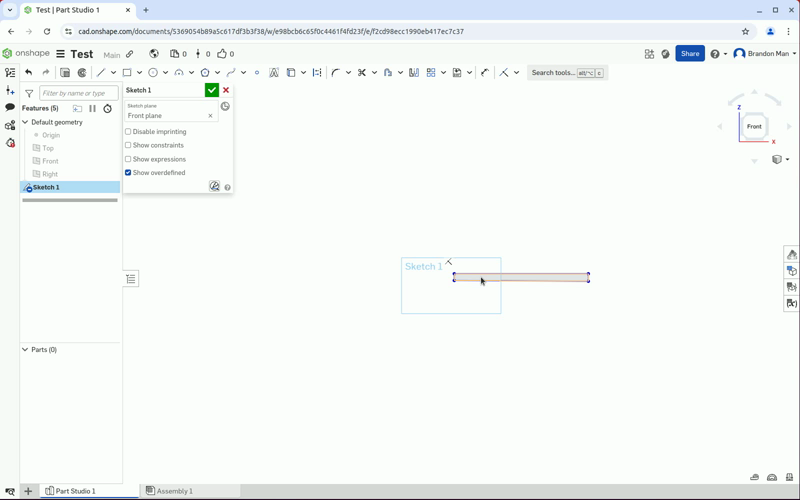
scroll(6)
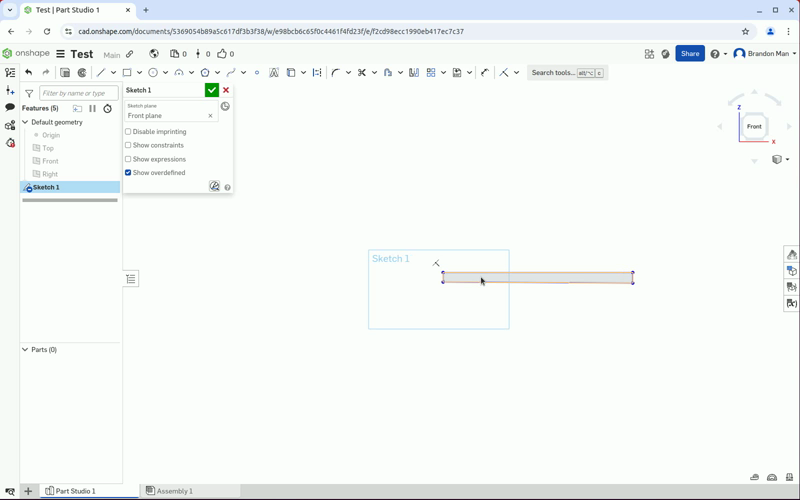
scroll(6)
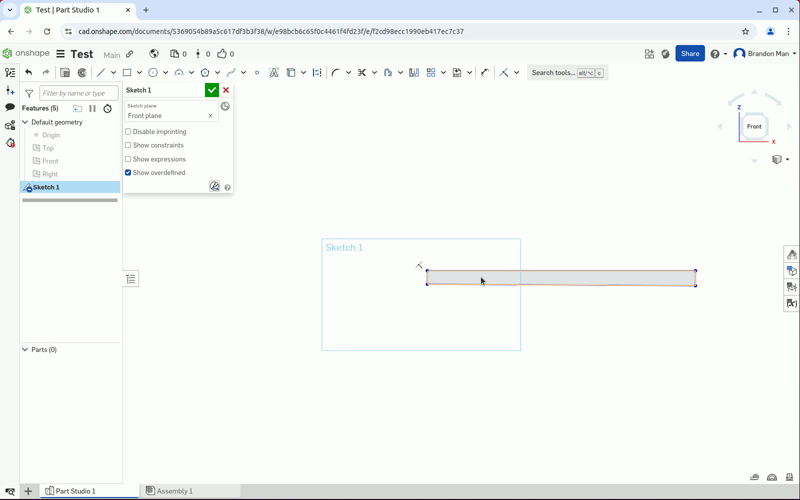
scroll(6)
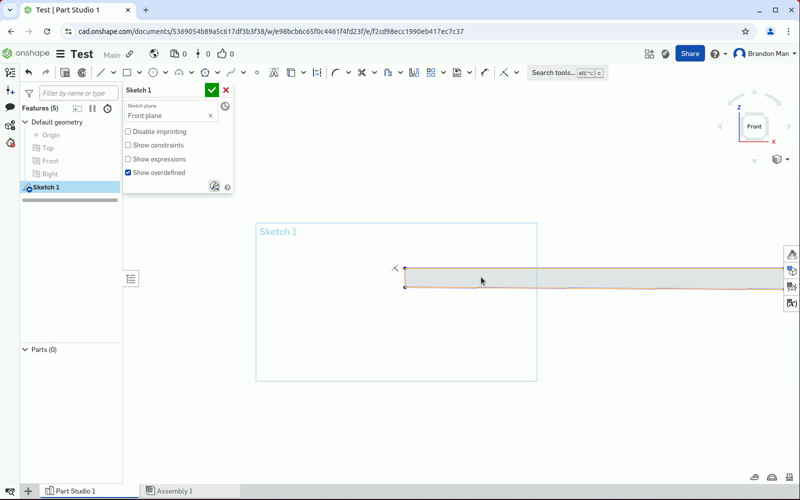
scroll(6)
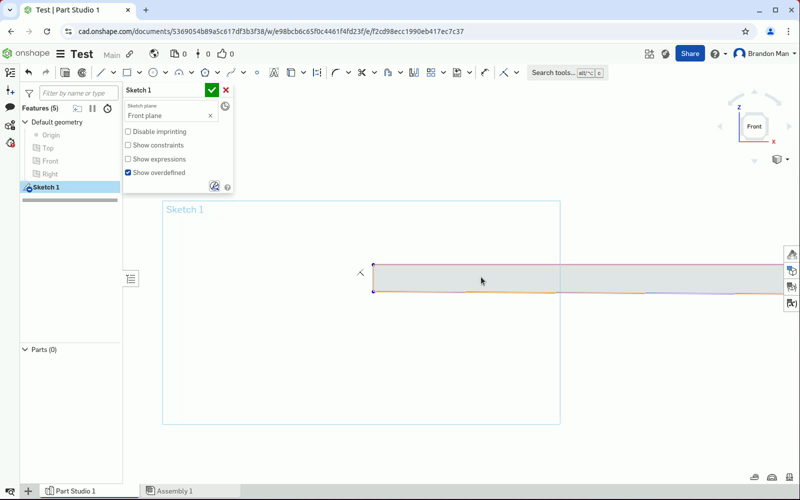
scroll(6)
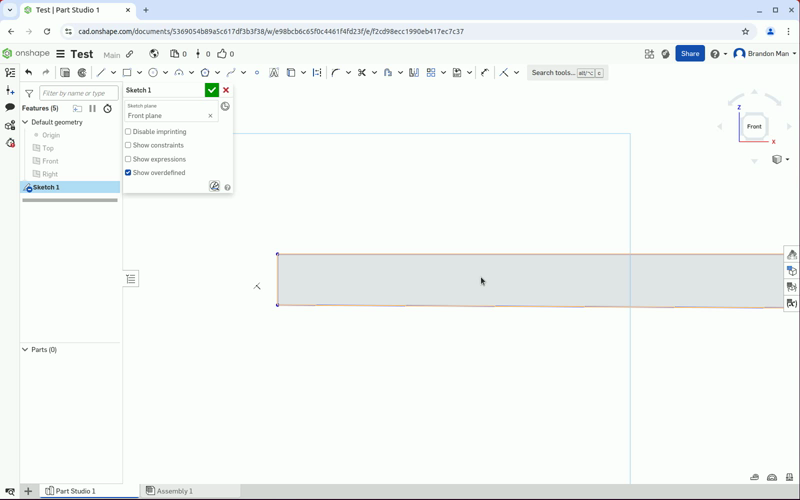
click(481, 276)
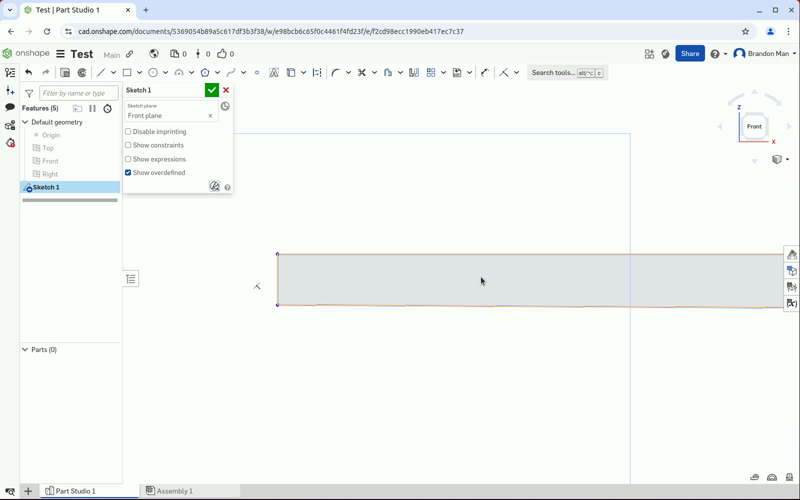
scroll(-6)
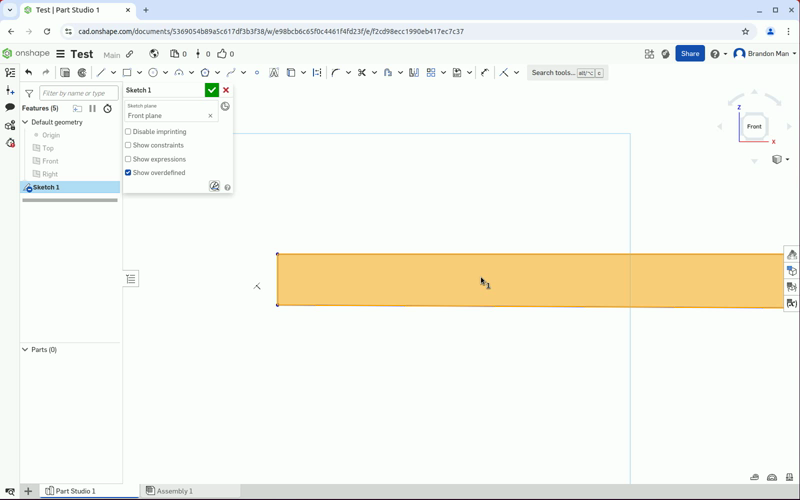
scroll(-6)
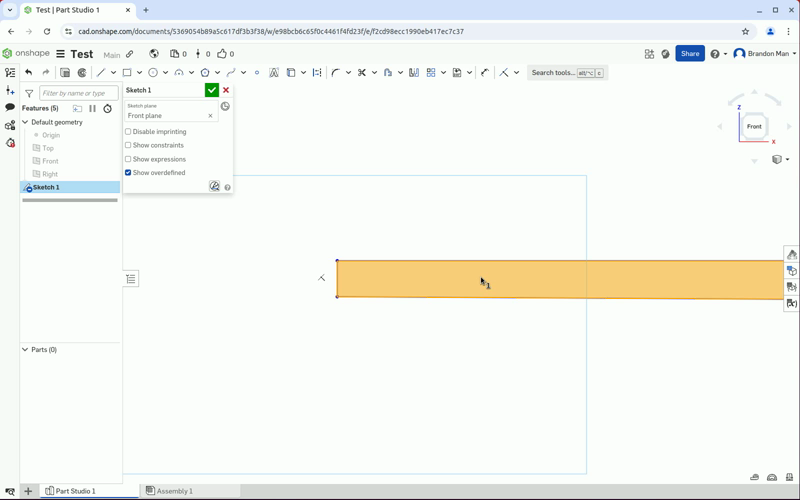
scroll(-6)
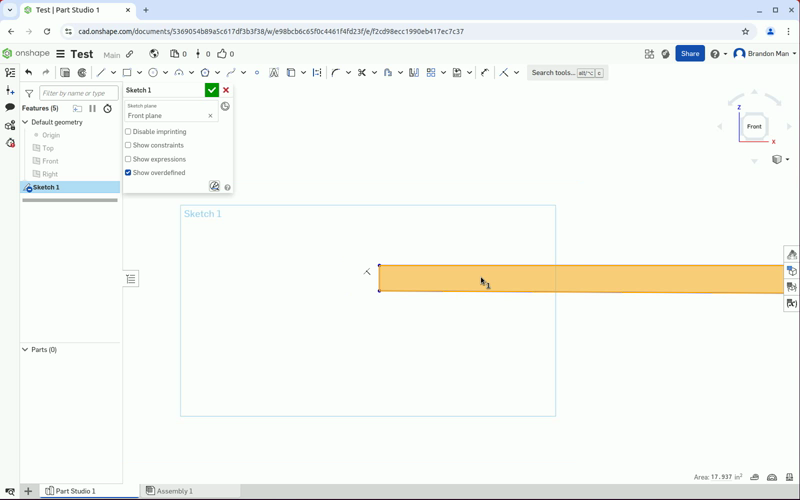
scroll(-6)
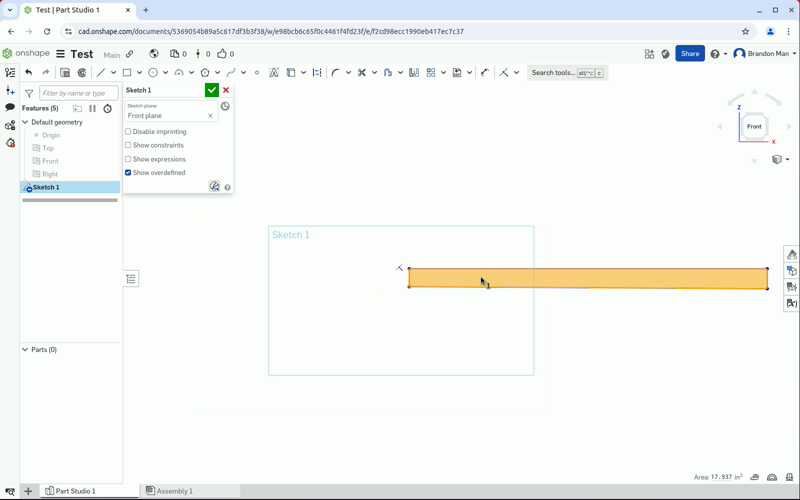
scroll(-6)
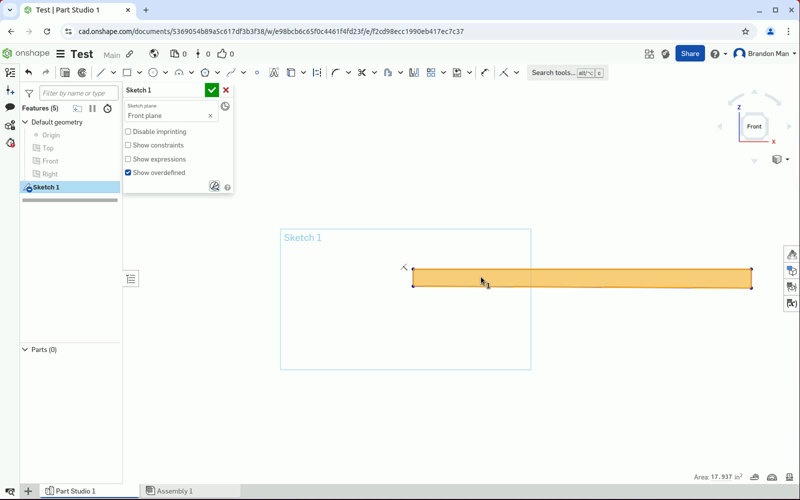
scroll(-6)
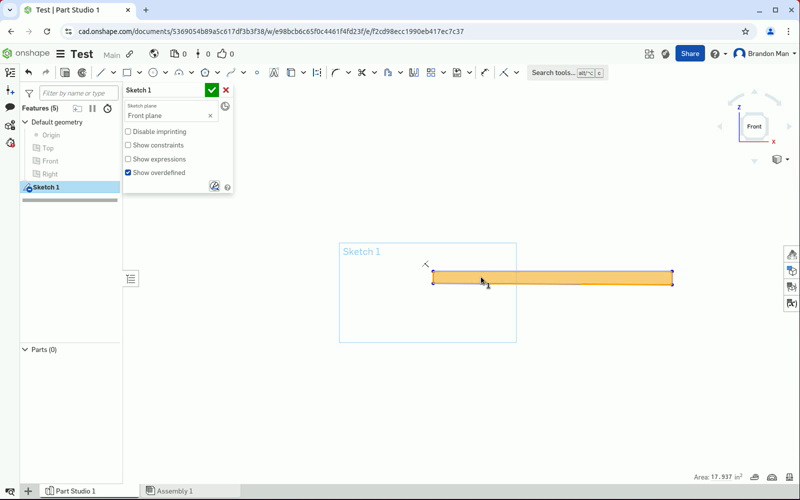
scroll(-6)
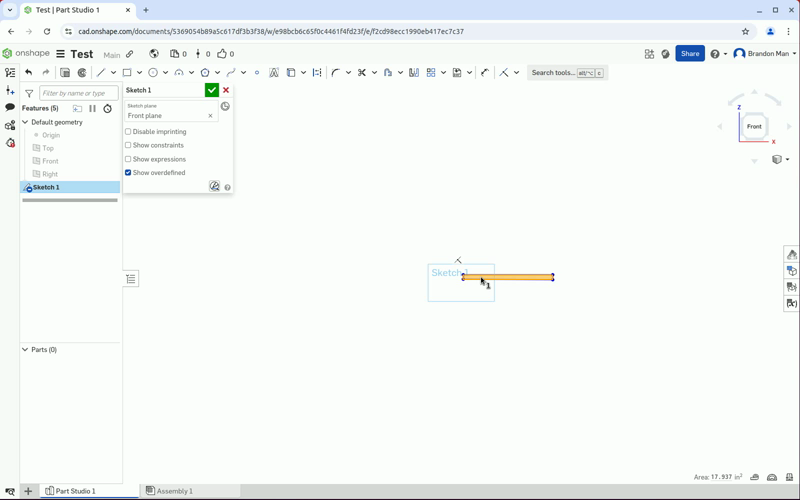
mouse_move(73, 352)
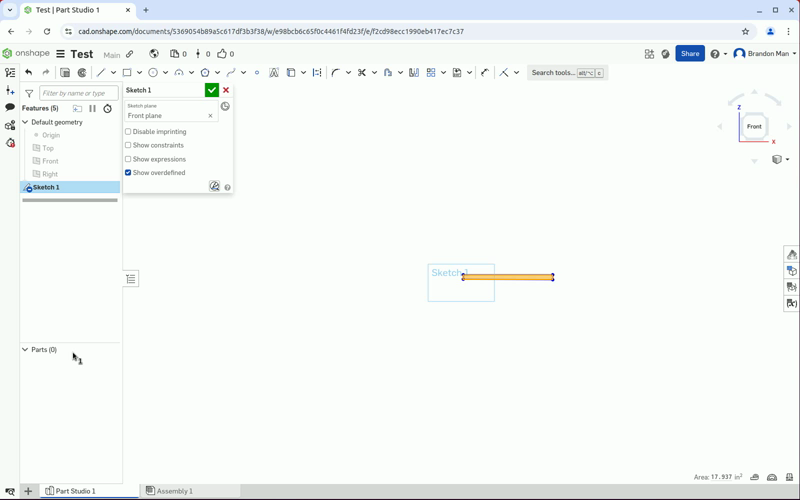
key(shift+y)
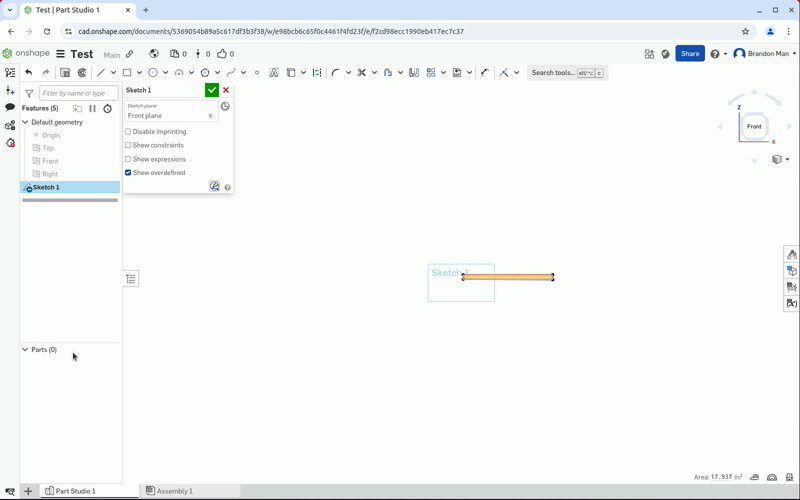
key(shift+e)
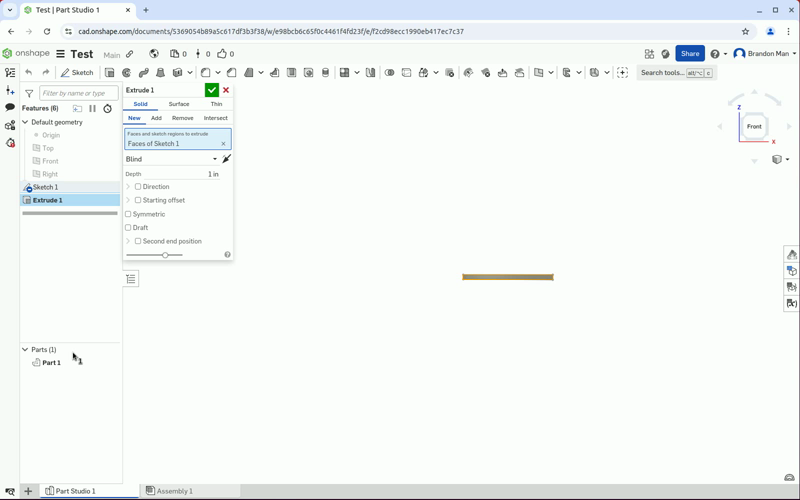
mouse_move(143, 106)
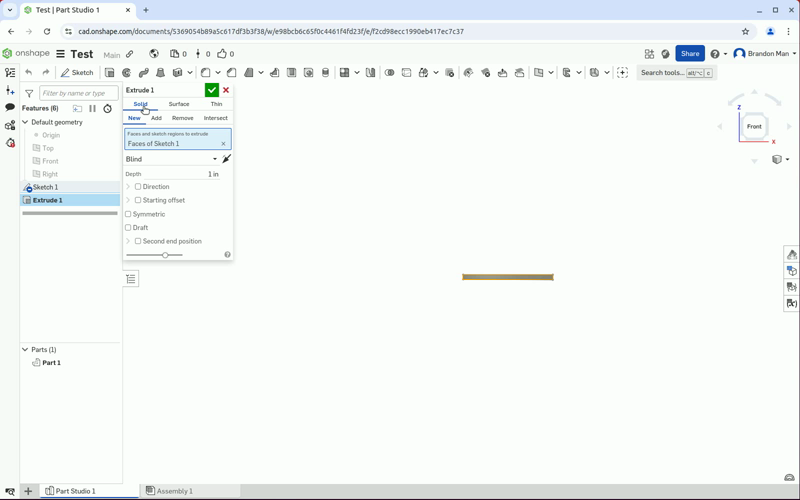
click(143, 106)
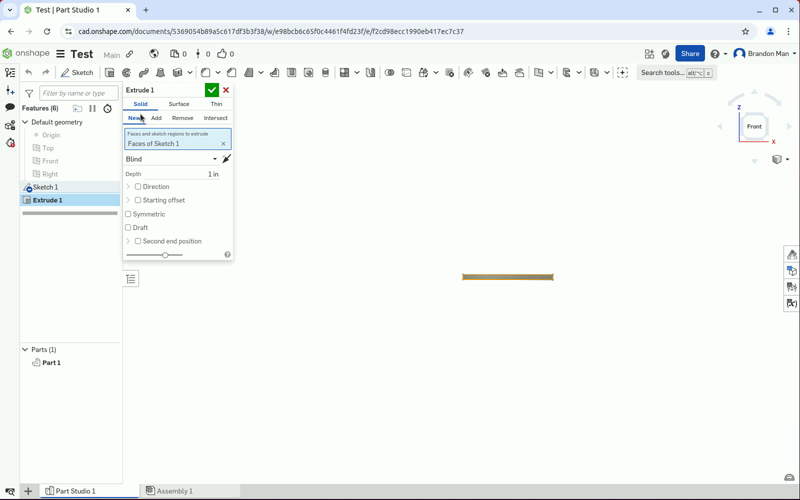
mouse_move(137, 120)
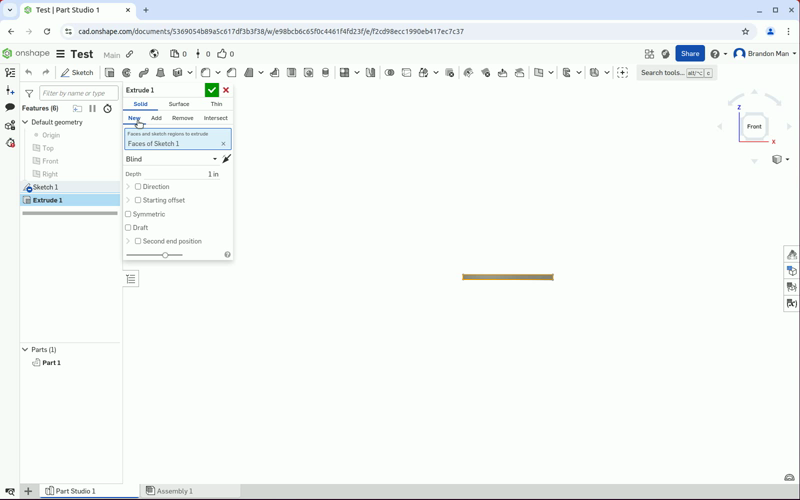
click(137, 120)
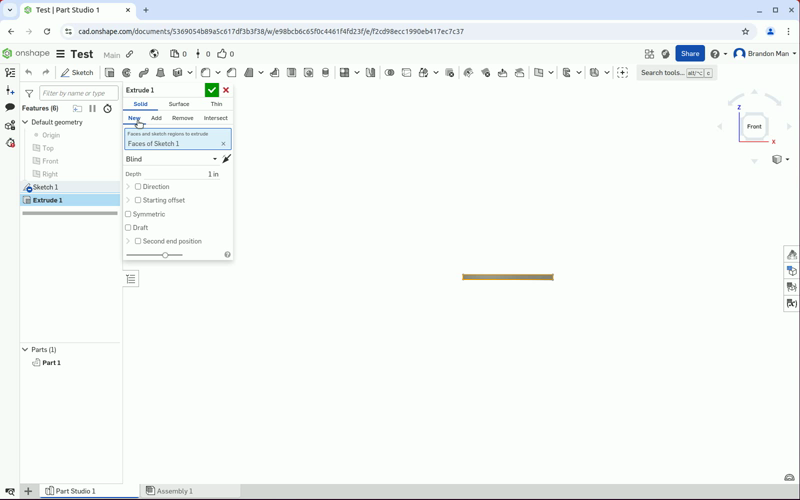
key(tab, 4)
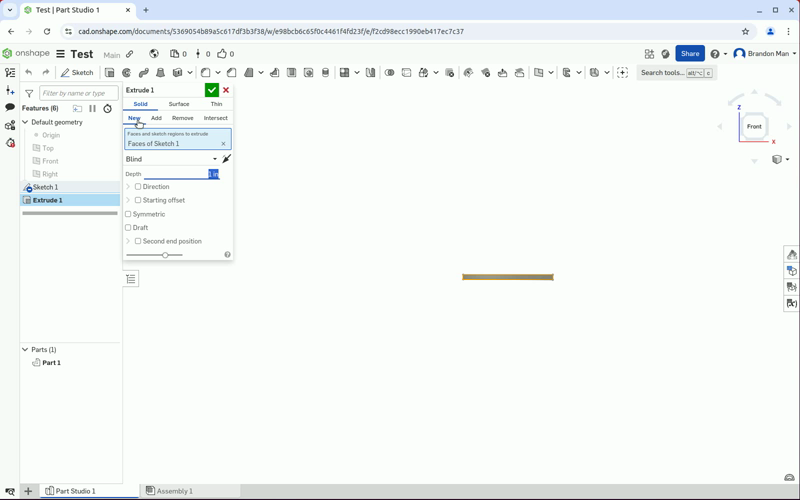
text(2.648)
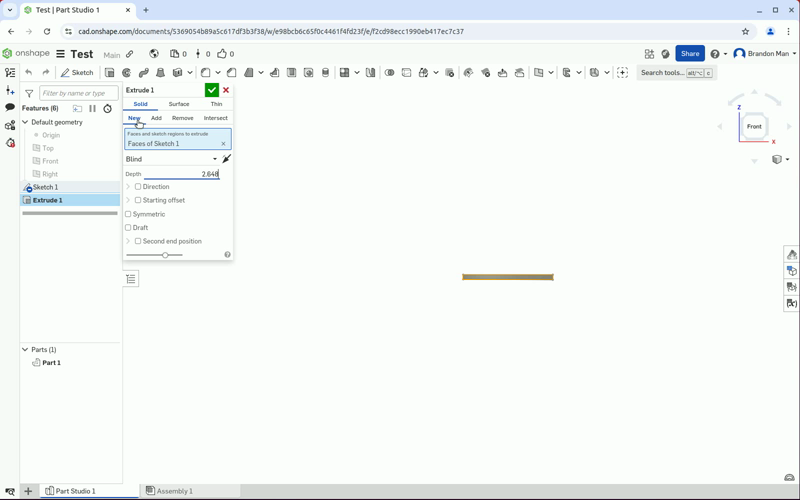
key(enter)
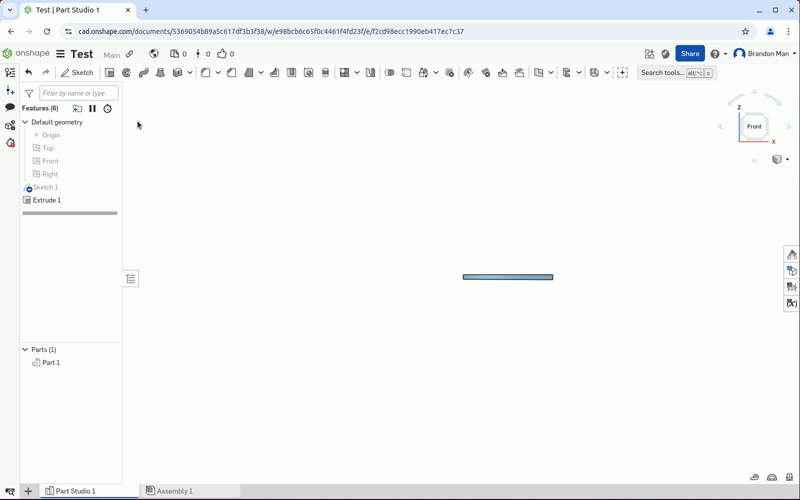
key(shift+h)
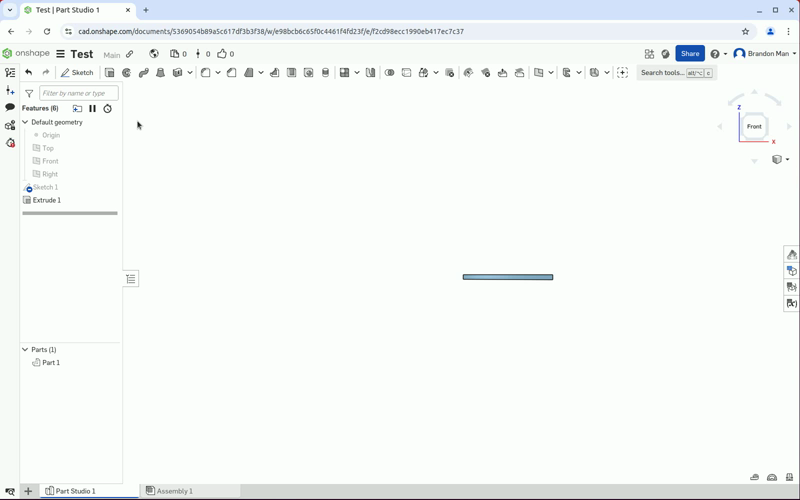
key(shift+h)
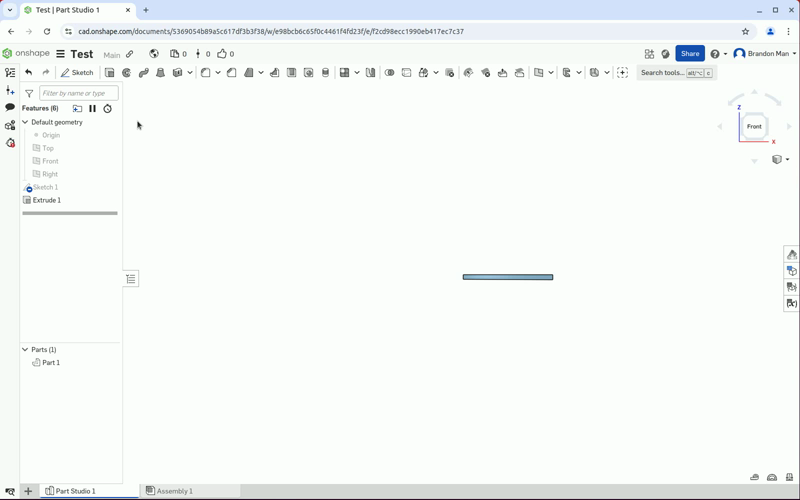
mouse_move(73, 189)
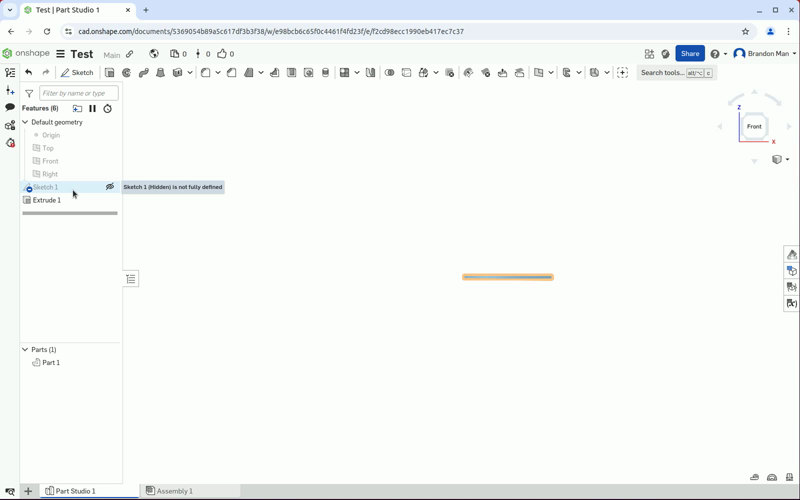
click(73, 189)
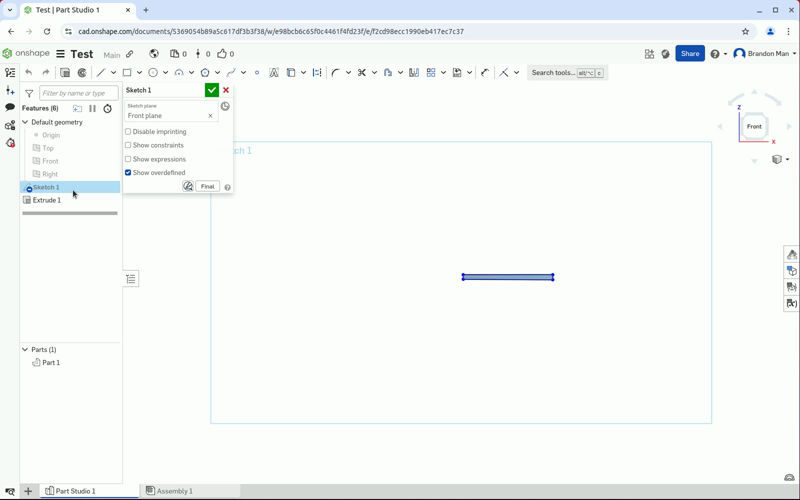
mouse_move(229, 92)
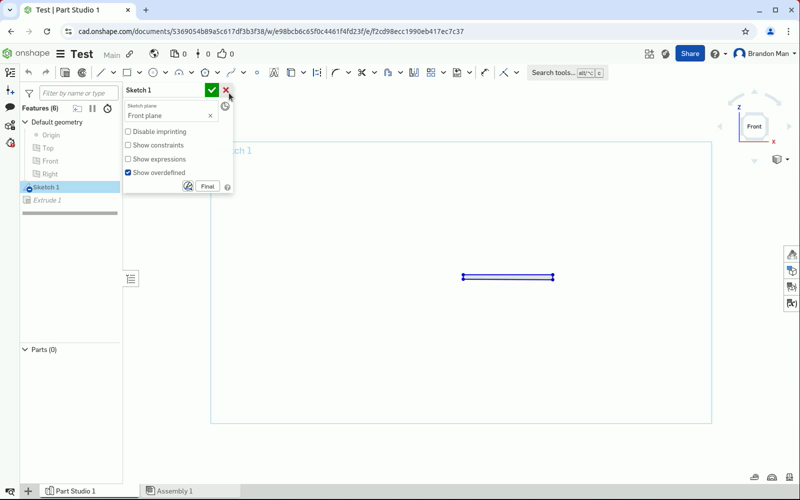
click(229, 92)
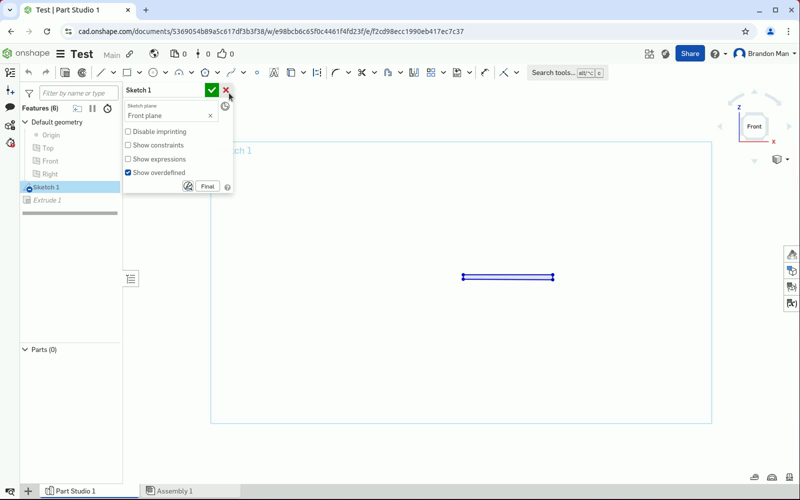
key(shift+s)
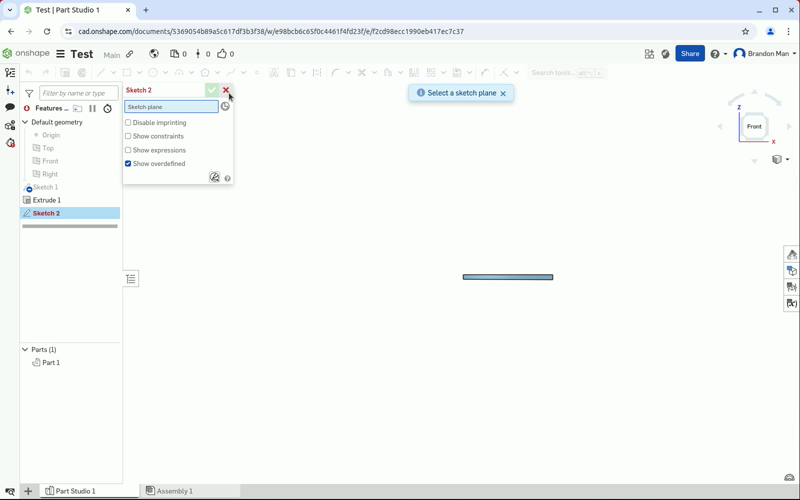
mouse_move(73, 163)
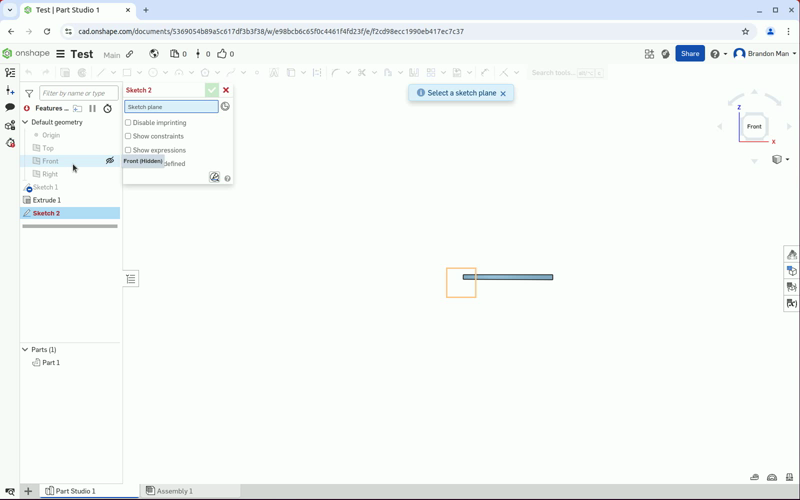
click(73, 163)
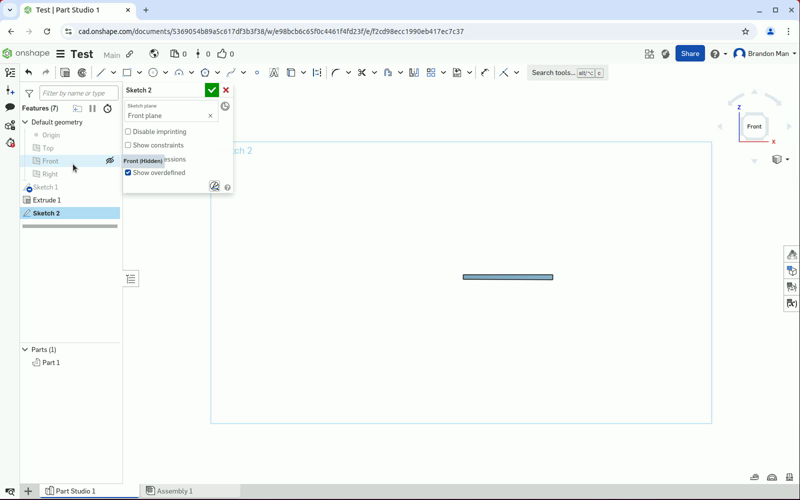
mouse_move(73, 352)
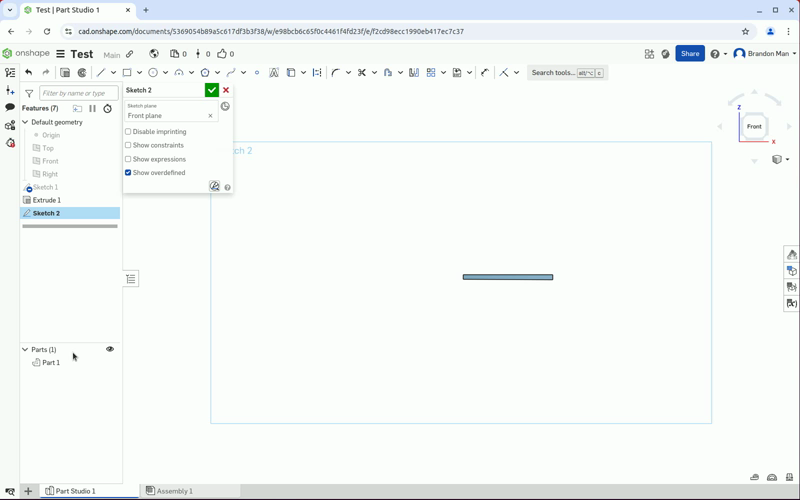
key(y)
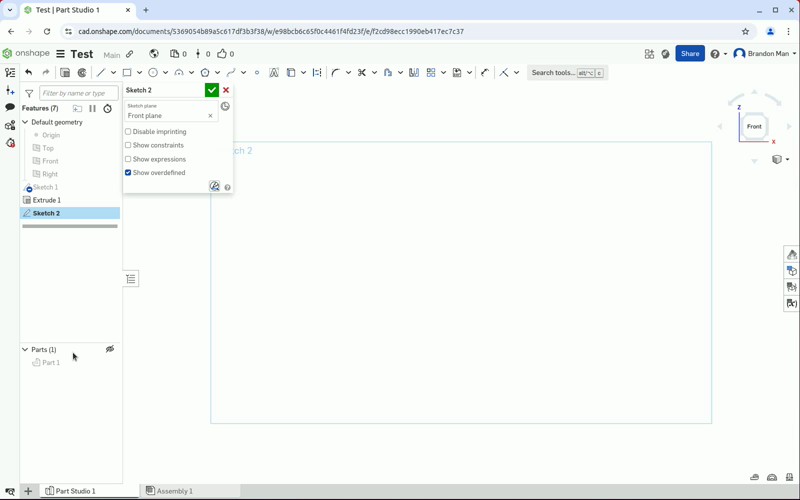
key(l)
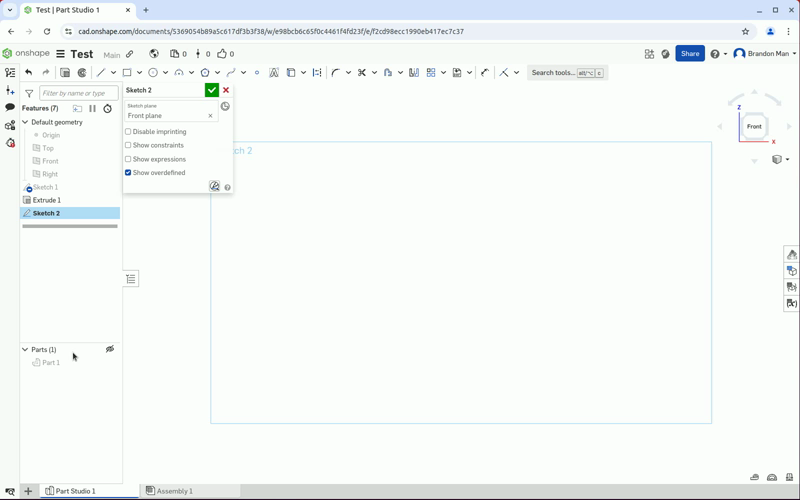
key_down(shift)
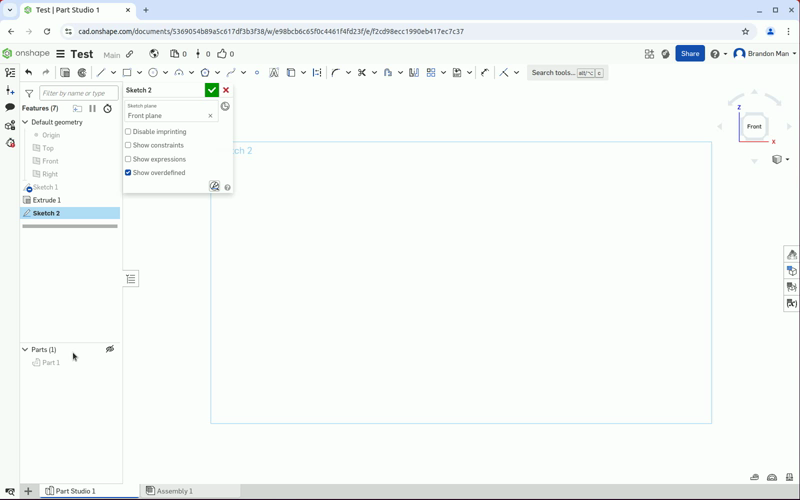
mouse_move(460, 282)
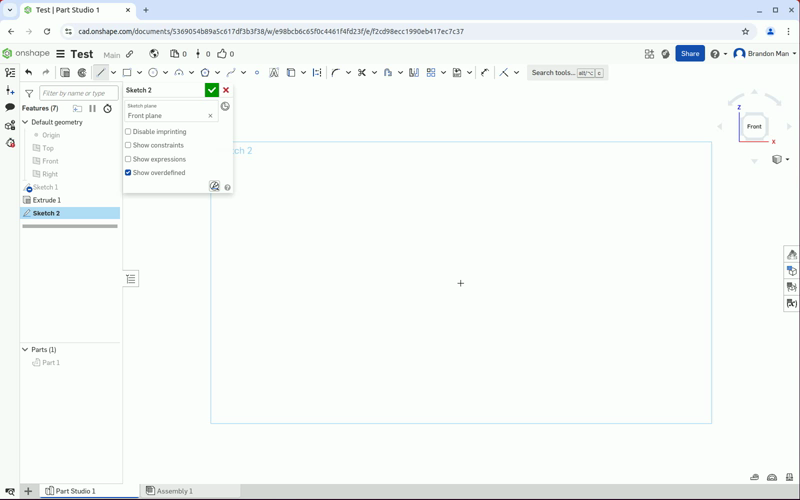
click(460, 282)
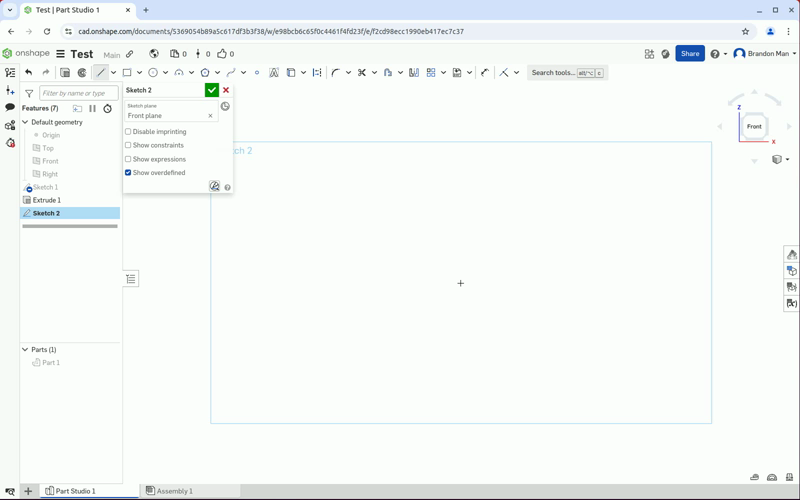
key_up(shift)
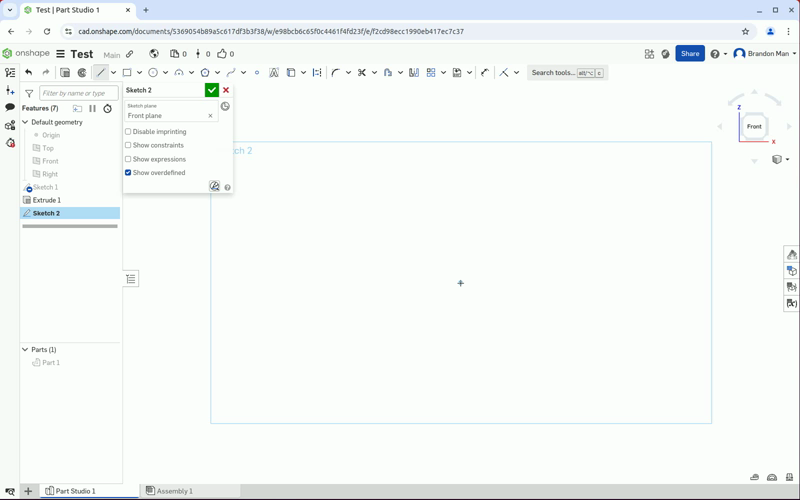
key_down(shift)
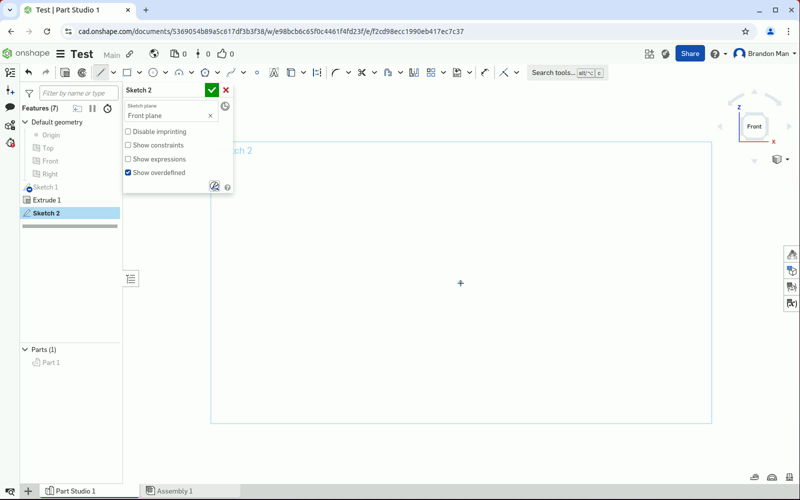
mouse_move(573, 282)
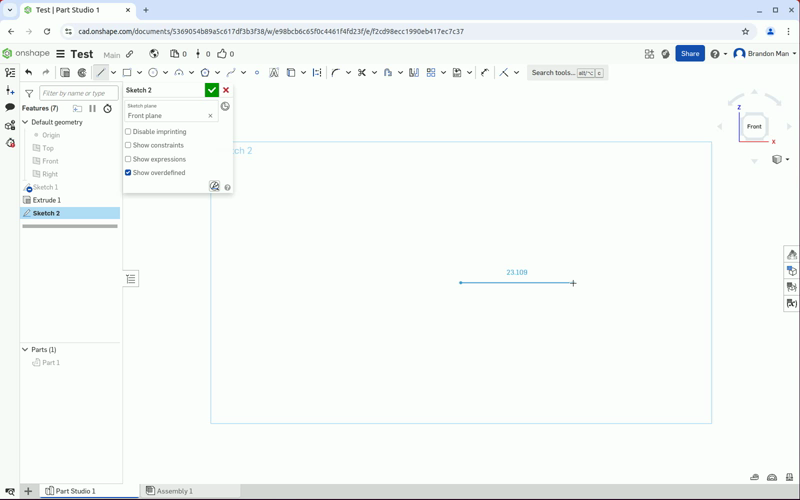
click(573, 282)
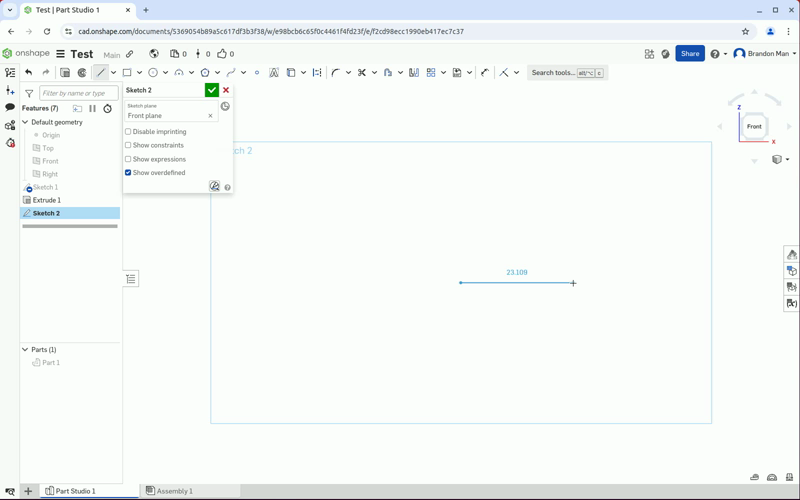
key_up(shift)
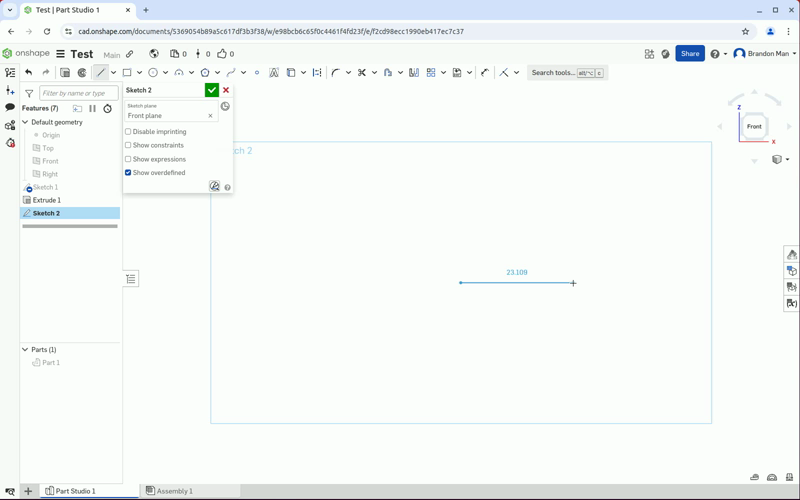
key_down(shift)
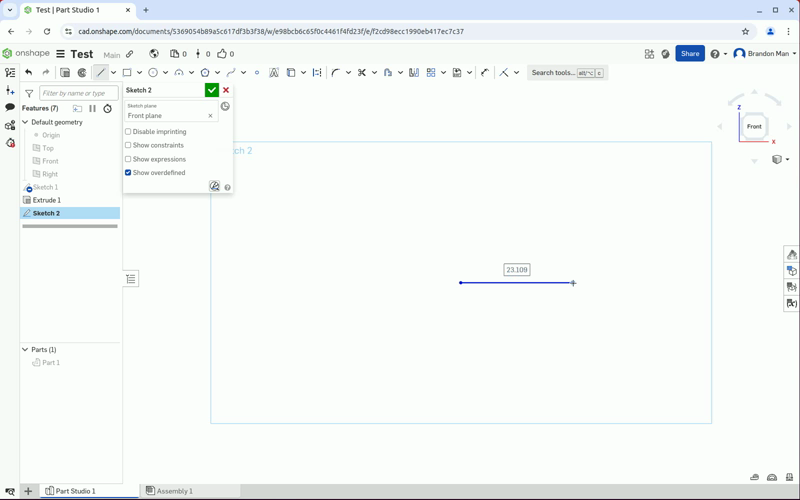
mouse_move(589, 282)
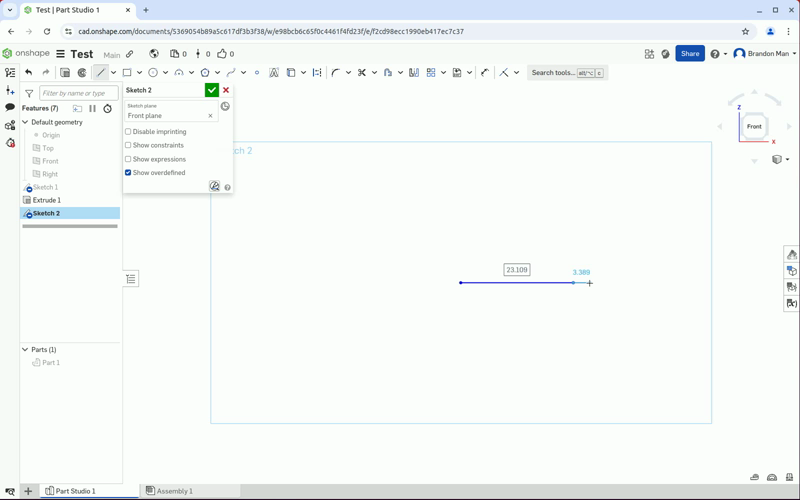
mouse_move(573, 272)
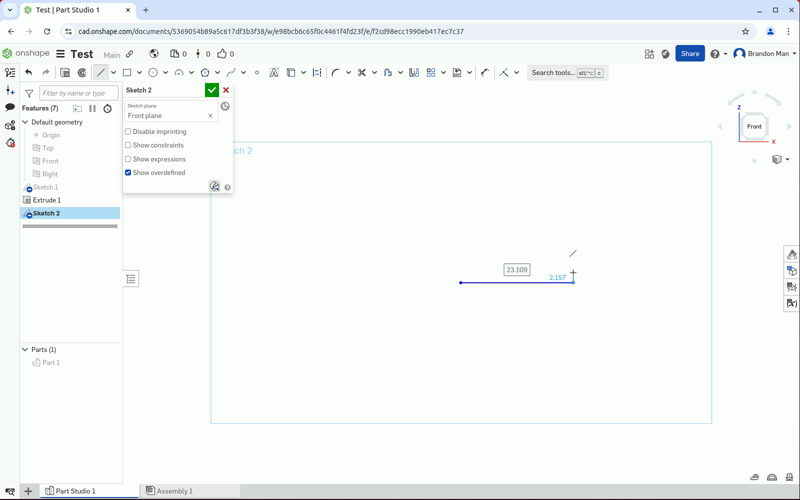
click(573, 272)
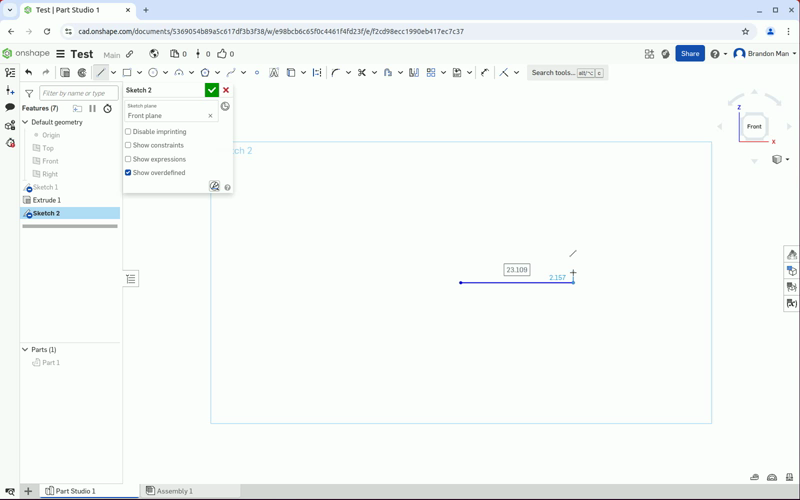
key_up(shift)
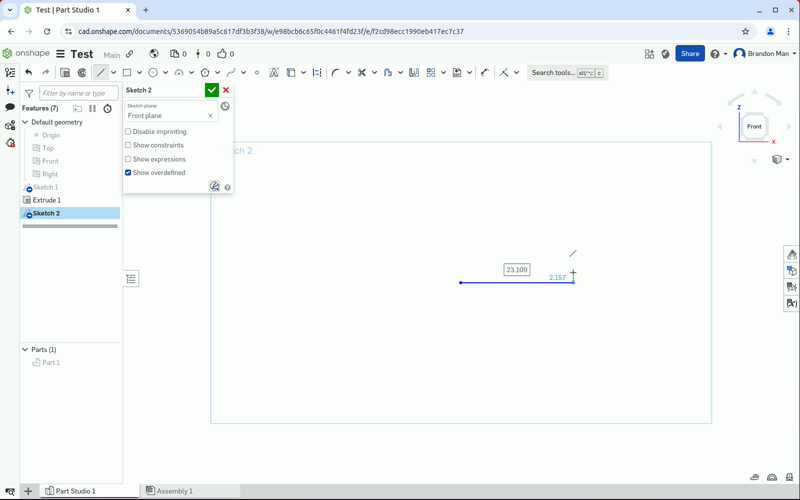
key_down(shift)
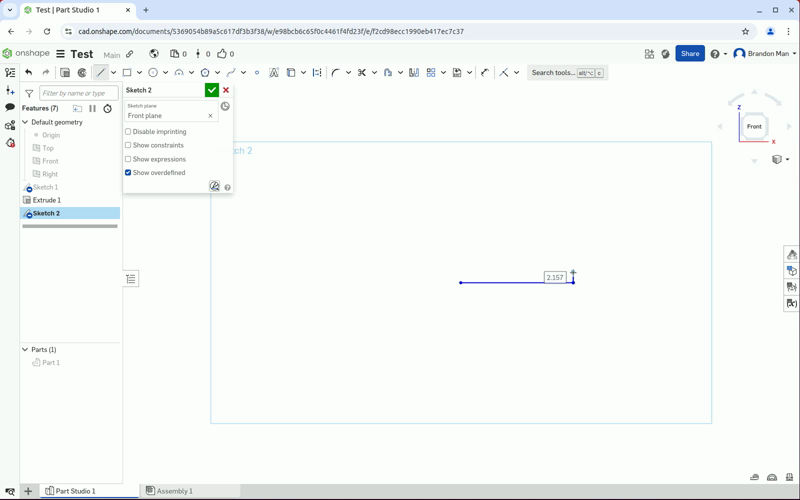
mouse_move(460, 272)
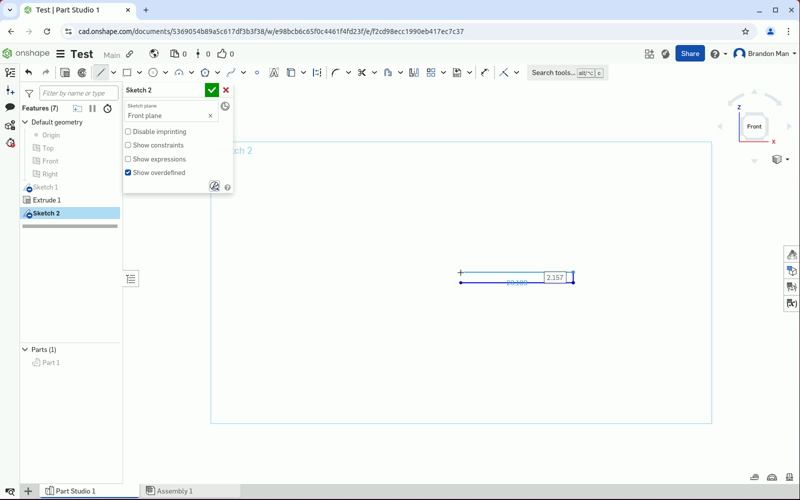
click(460, 272)
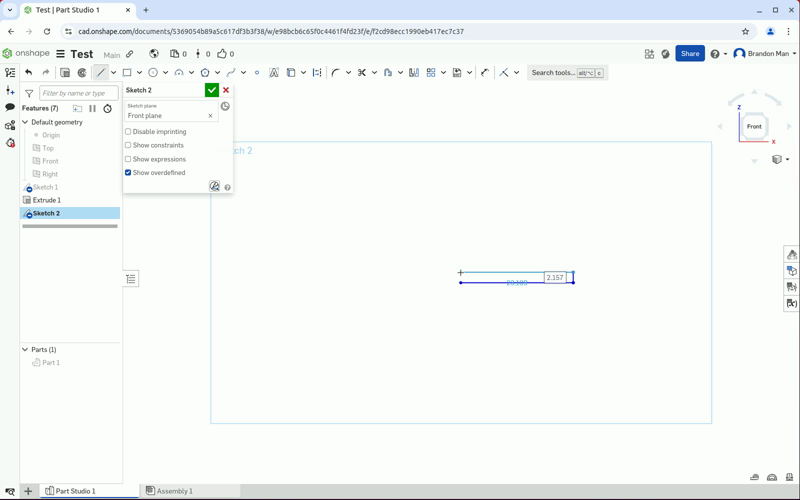
key_up(shift)
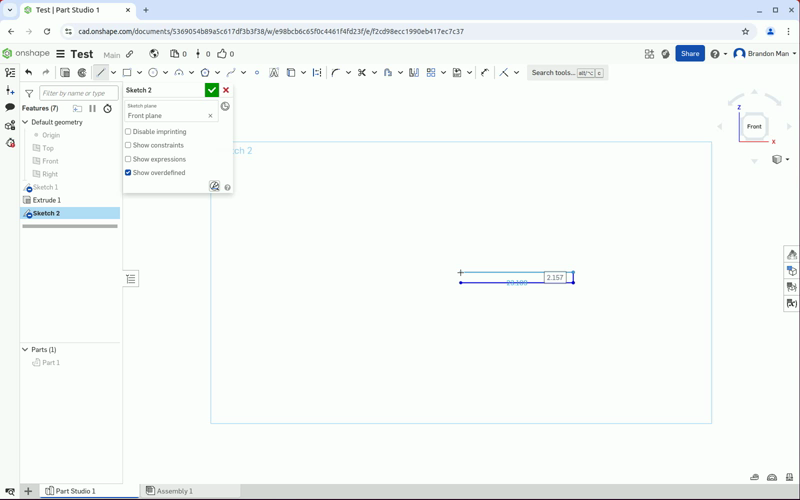
mouse_move(490, 272)
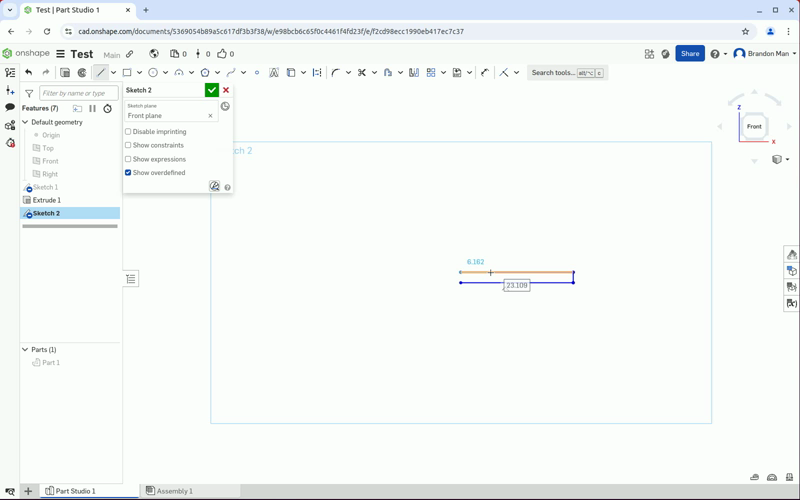
key_down(shift)
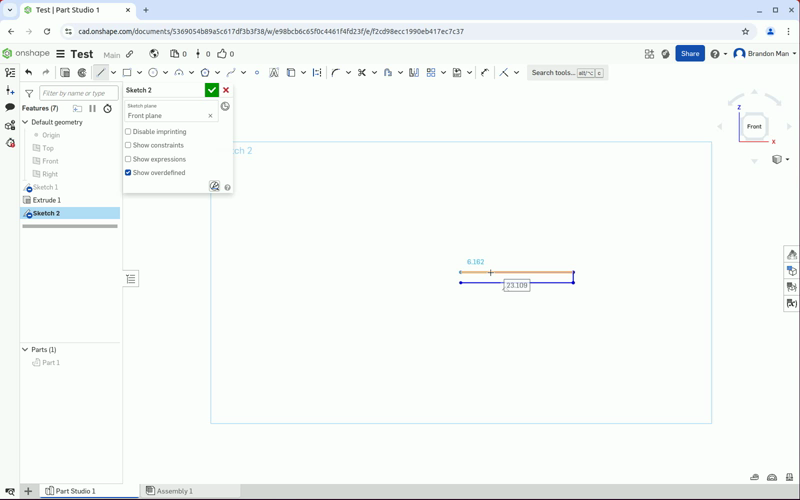
mouse_move(460, 282)
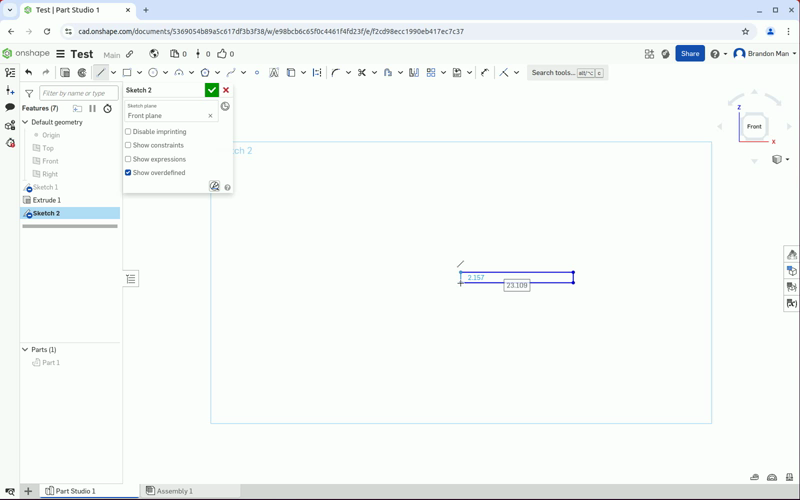
key_up(shift)
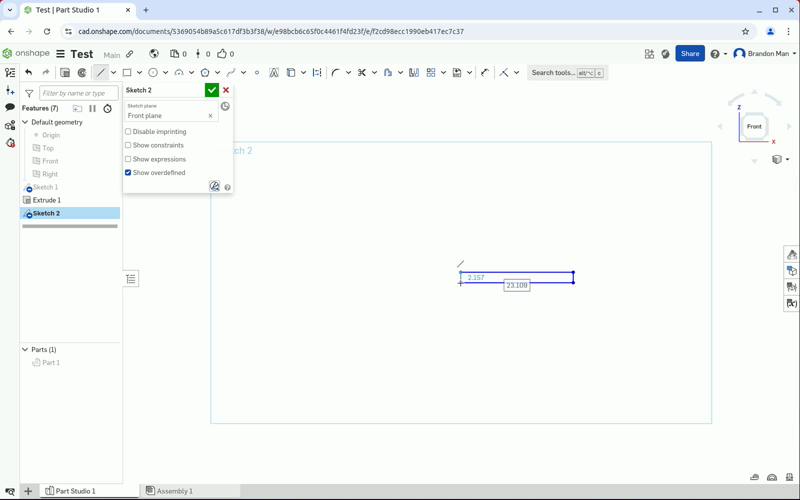
click(460, 282)
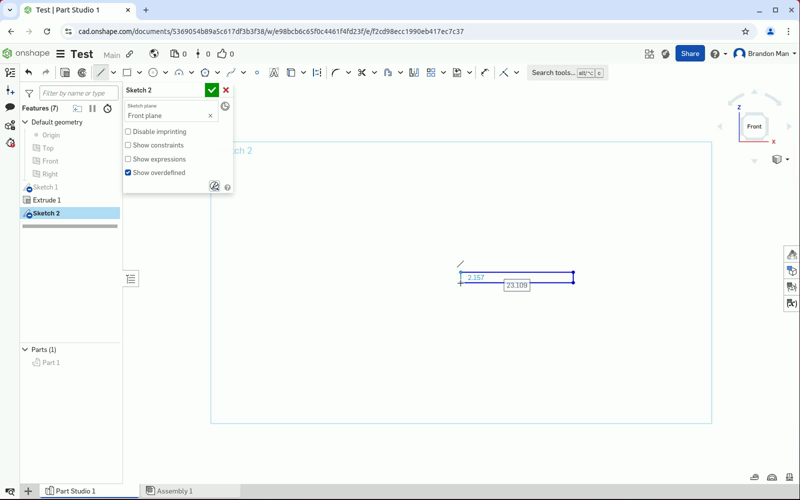
key(esc)
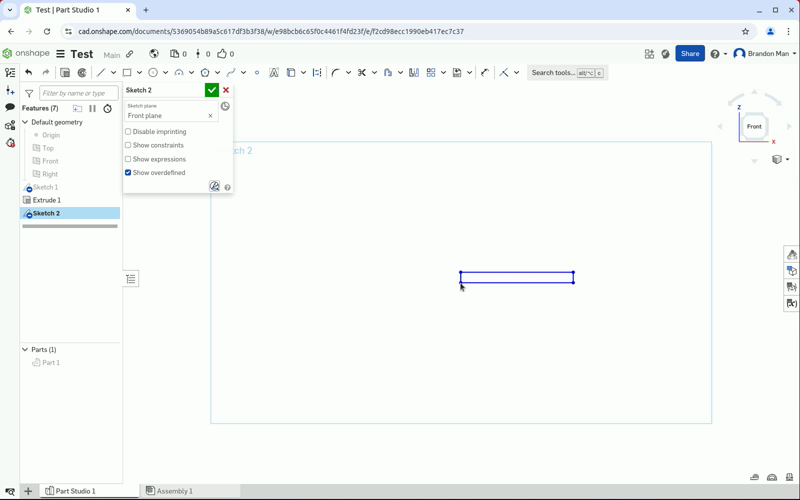
key(l)
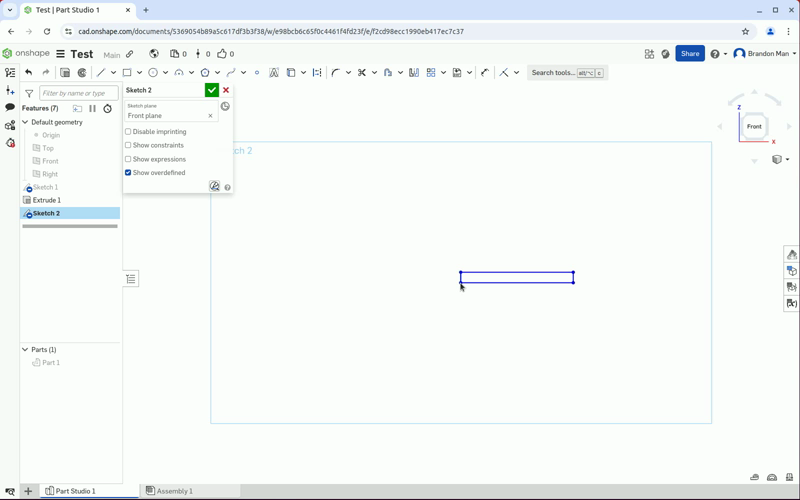
key_down(shift)
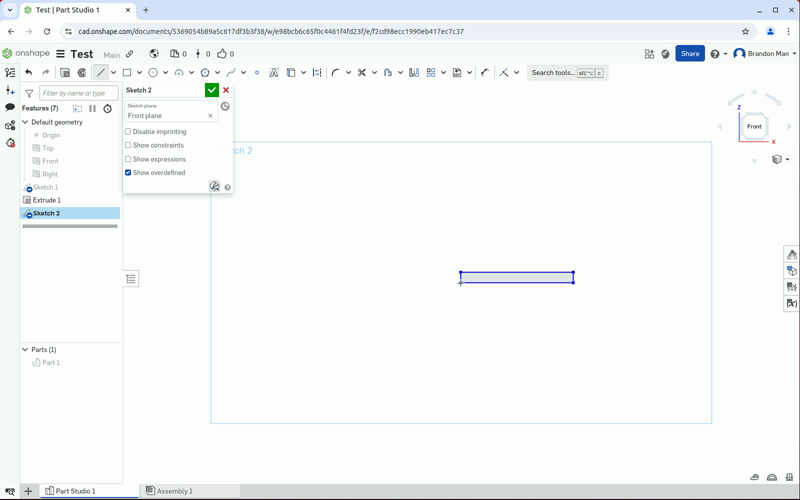
mouse_move(463, 279)
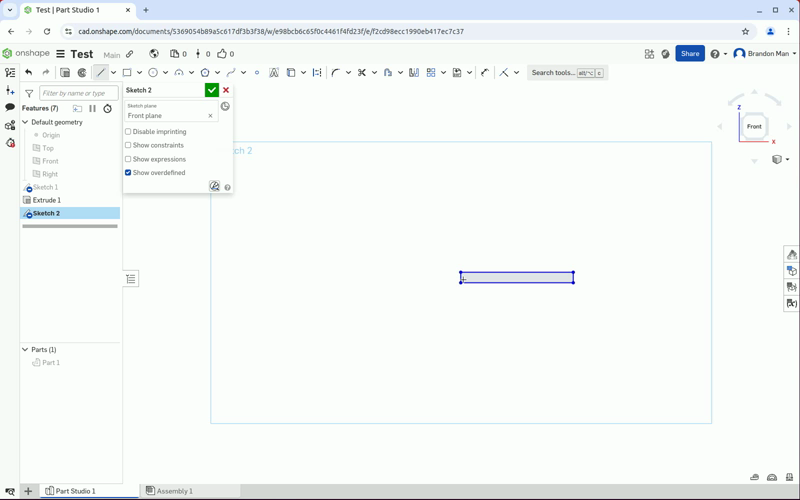
scroll(6)
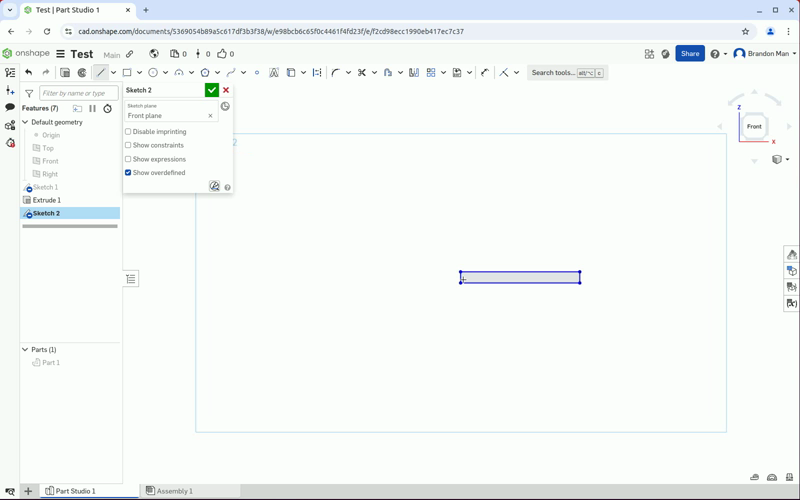
scroll(6)
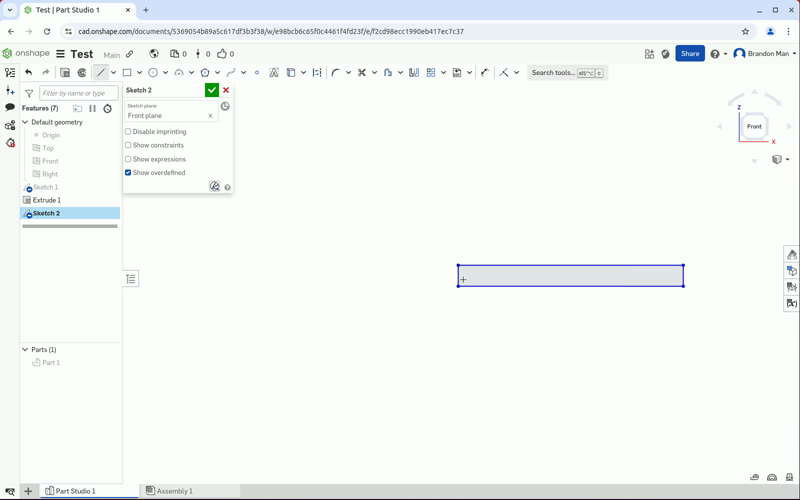
scroll(6)
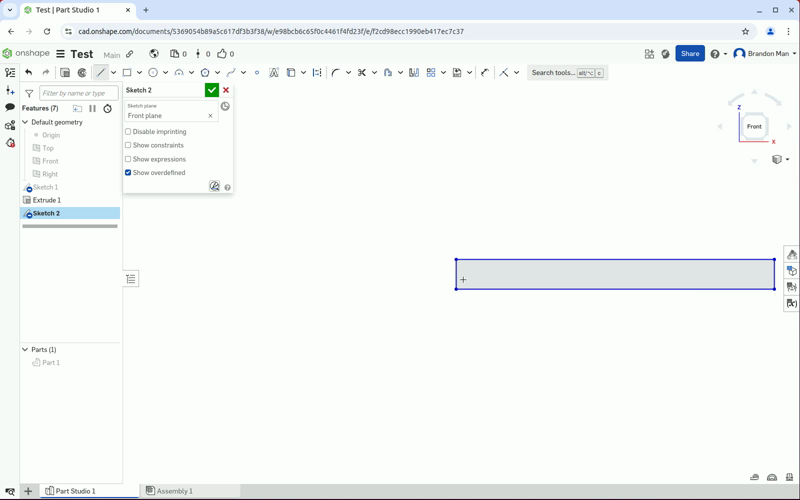
scroll(6)
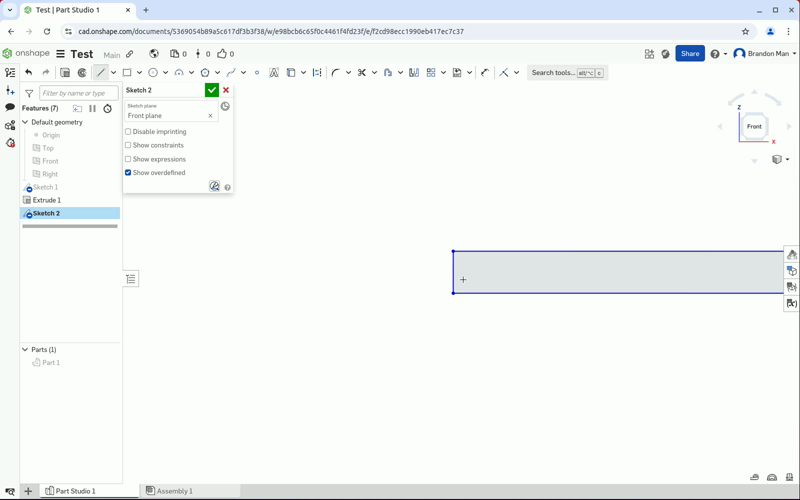
scroll(6)
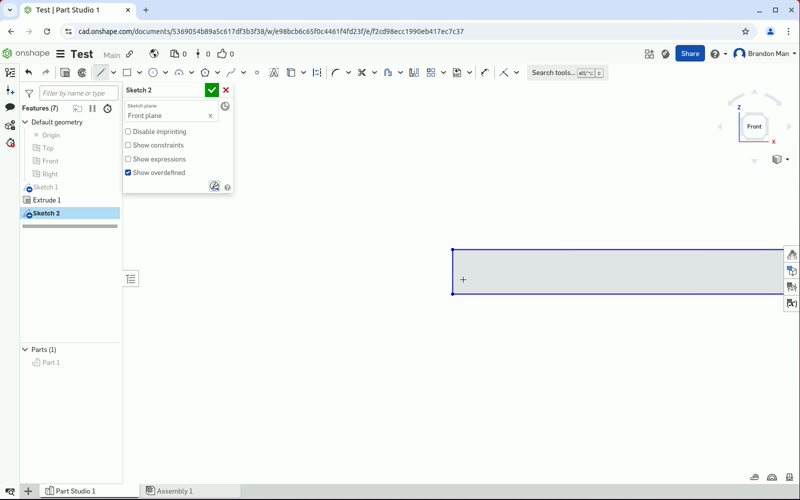
scroll(6)
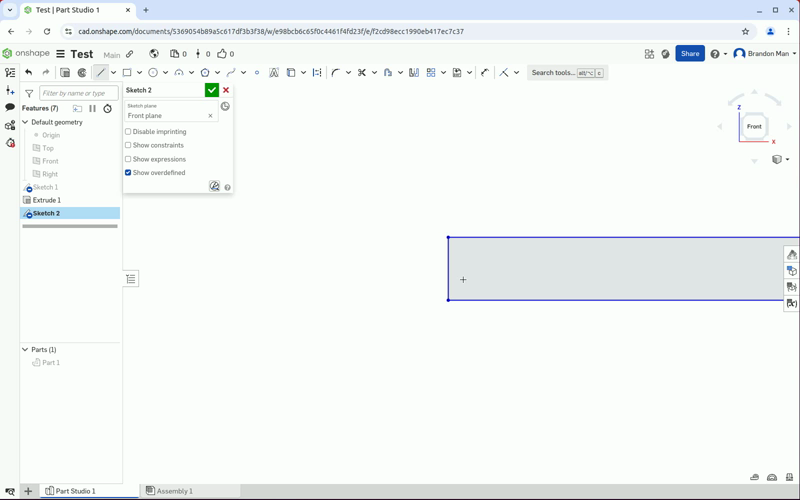
scroll(6)
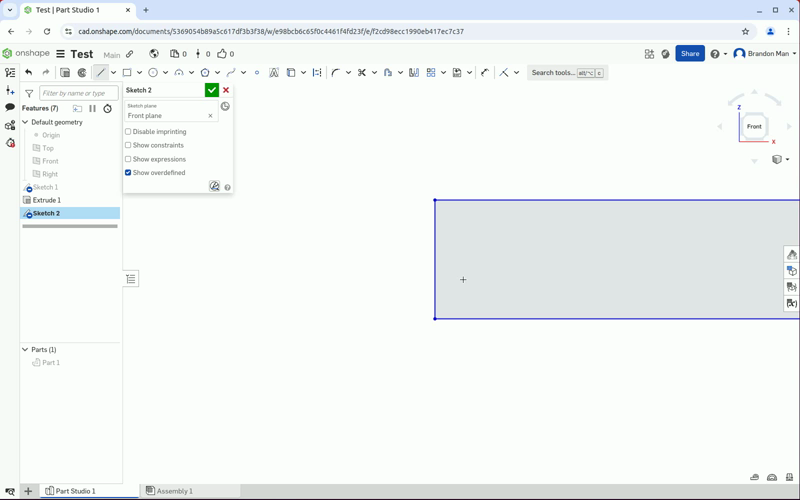
click(463, 279)
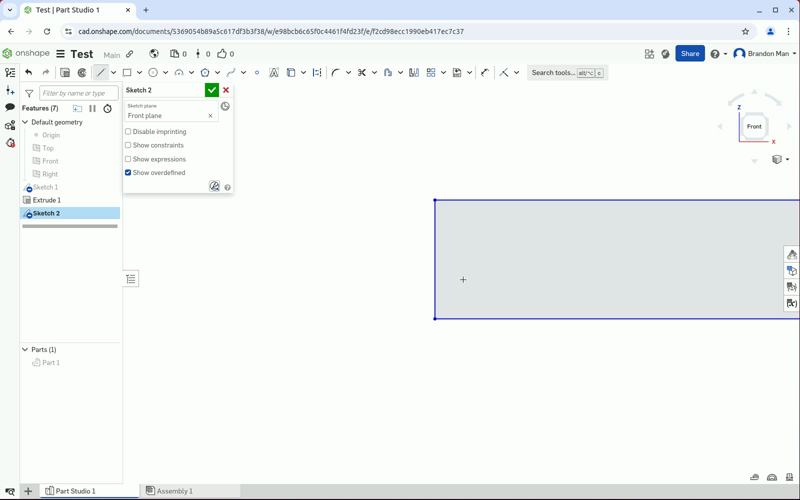
scroll(-6)
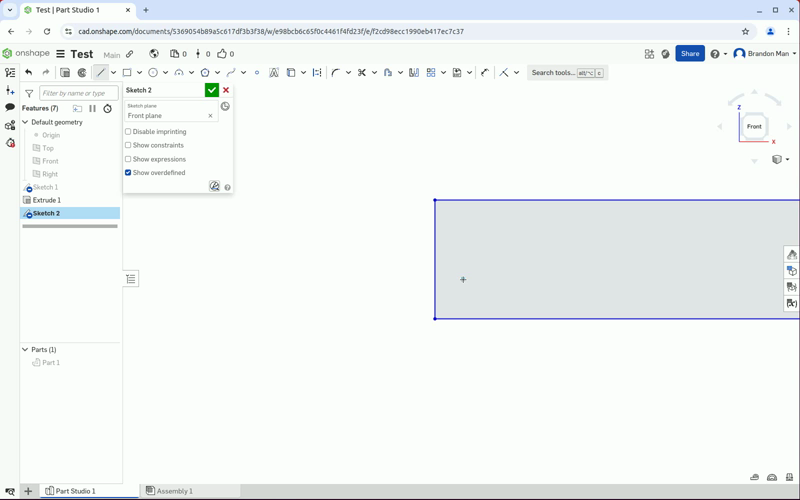
scroll(-6)
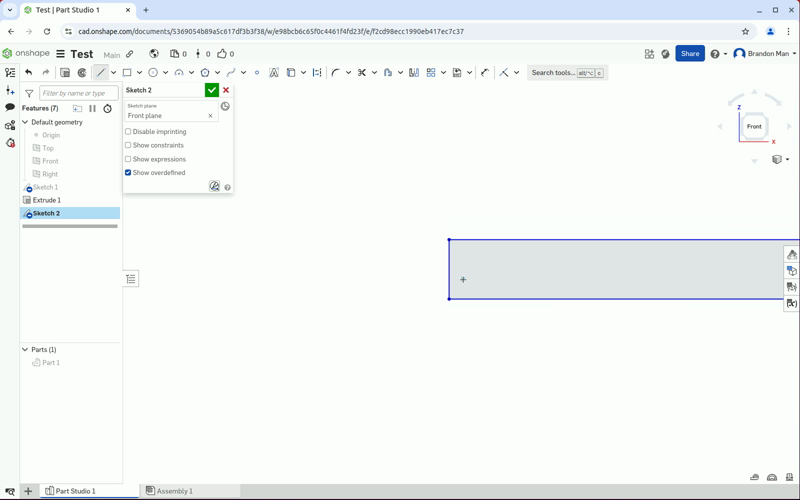
scroll(-6)
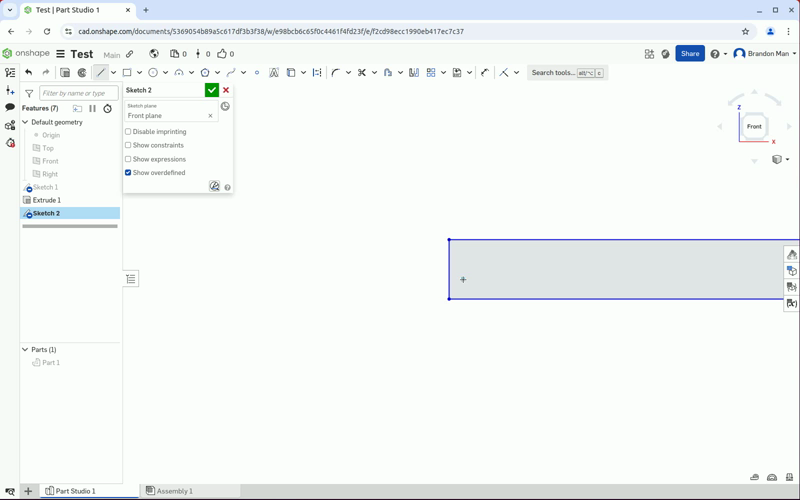
scroll(-6)
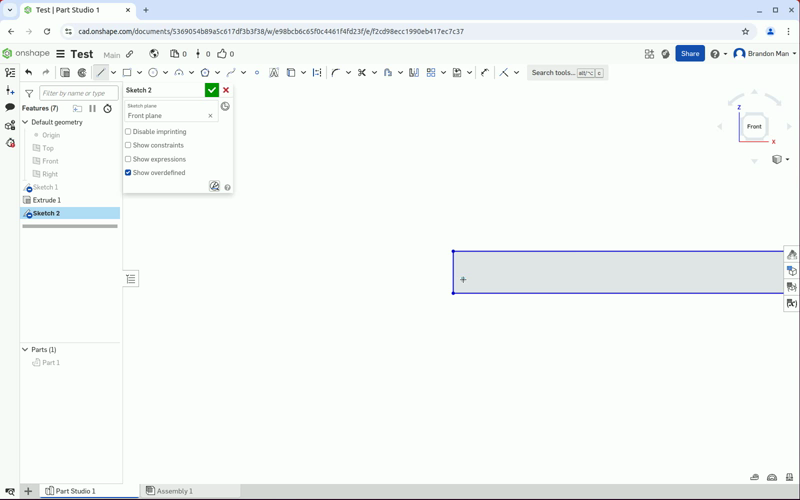
scroll(-6)
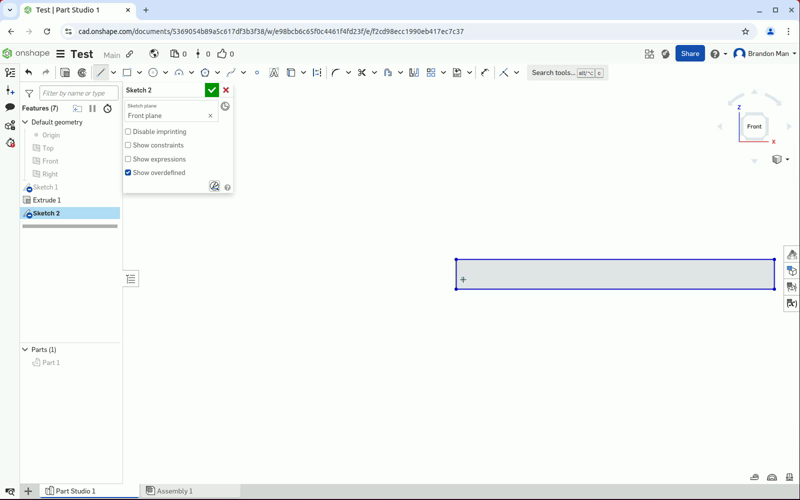
scroll(-6)
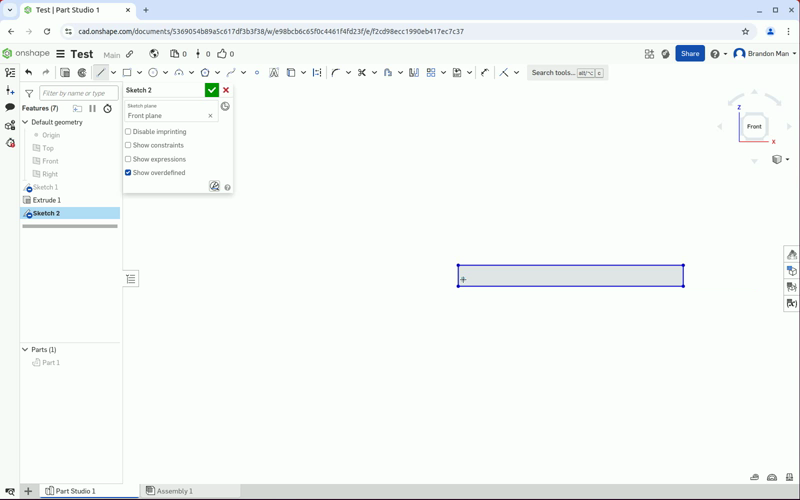
scroll(-6)
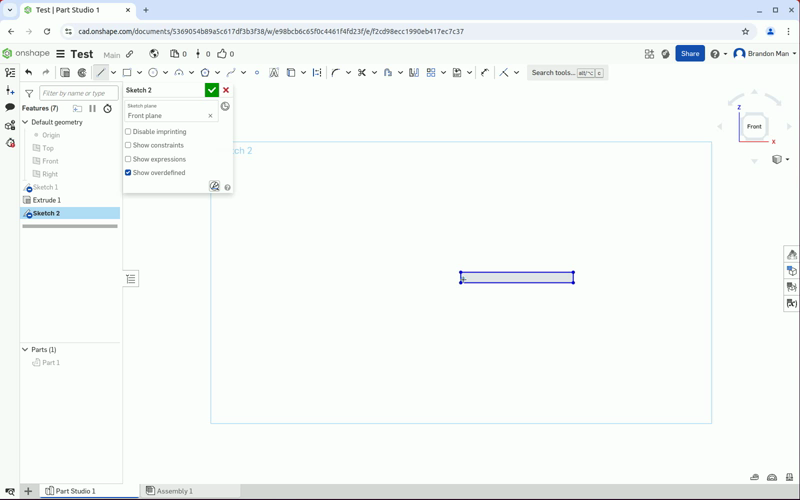
key_up(shift)
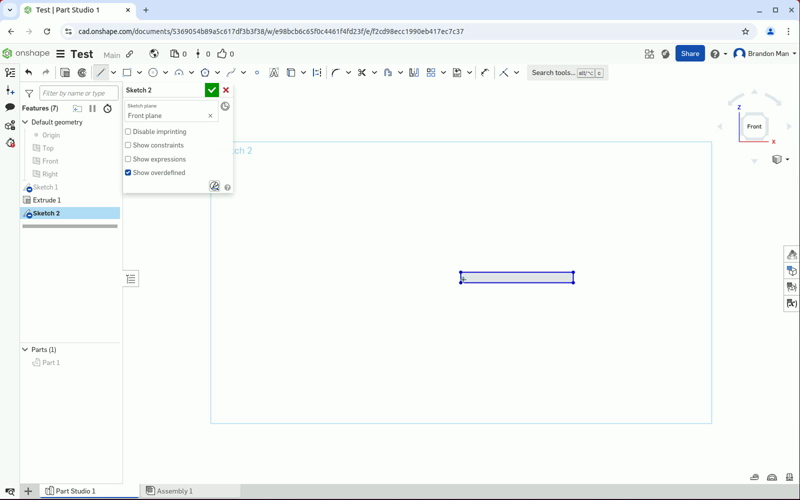
key_down(shift)
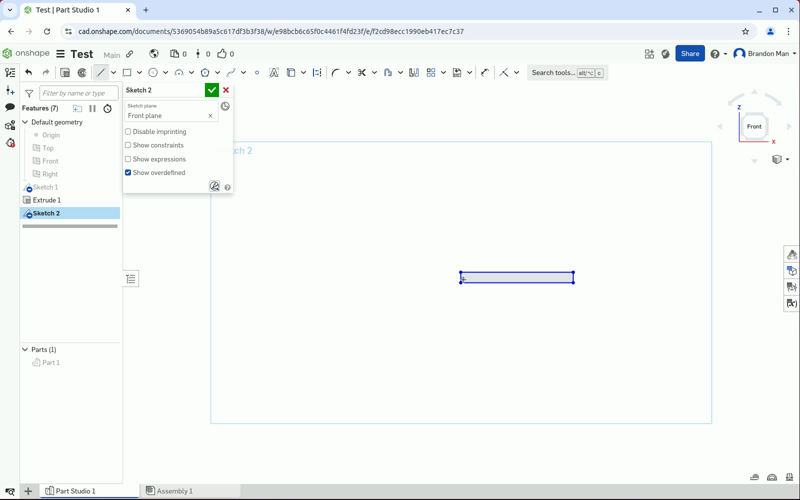
mouse_move(553, 279)
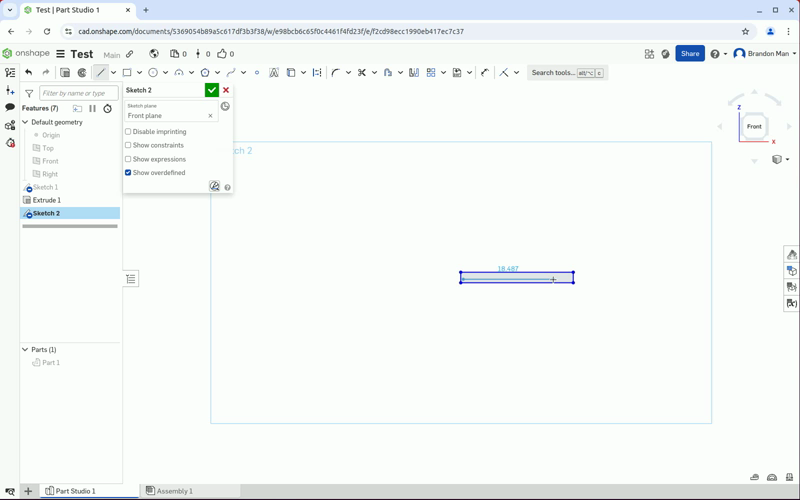
click(553, 279)
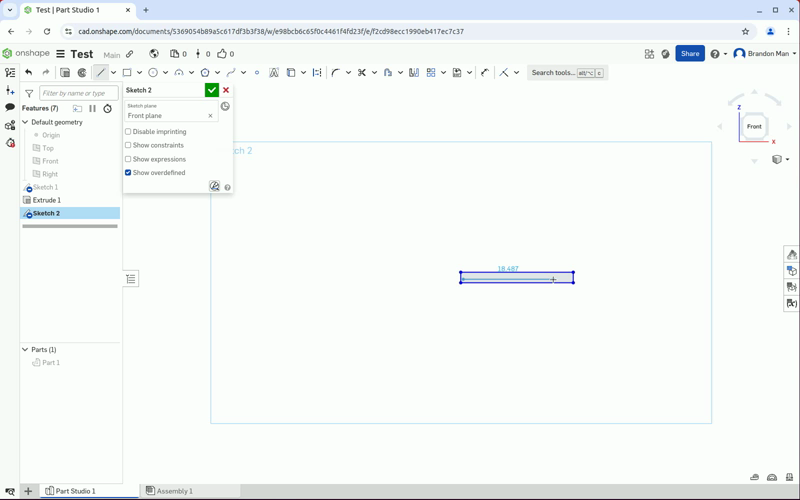
key_up(shift)
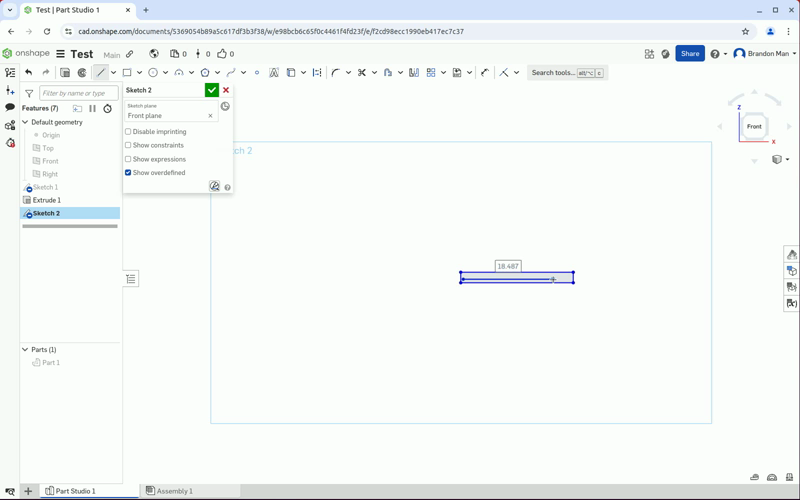
key_down(shift)
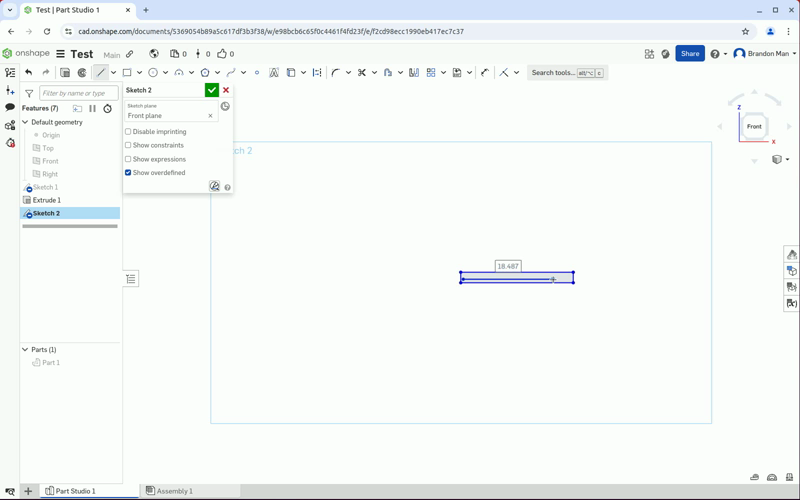
mouse_move(583, 279)
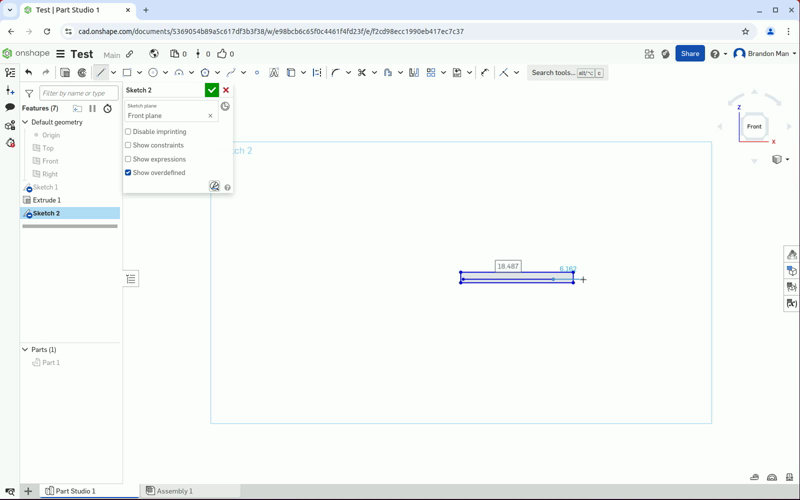
mouse_move(553, 275)
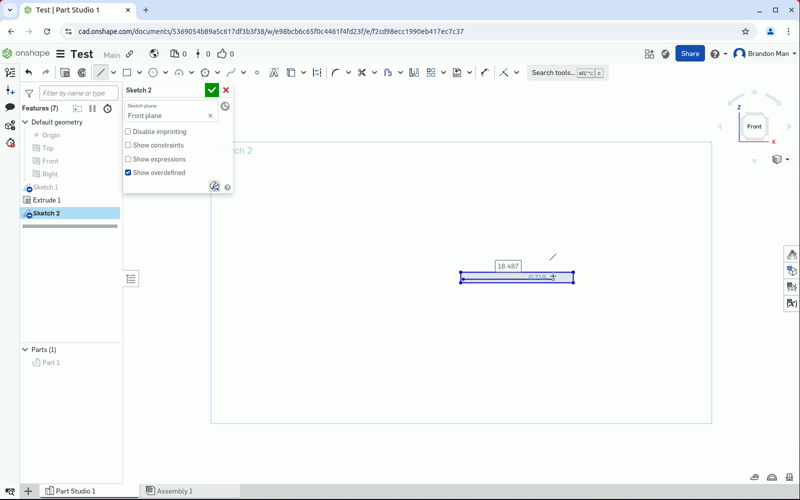
scroll(6)
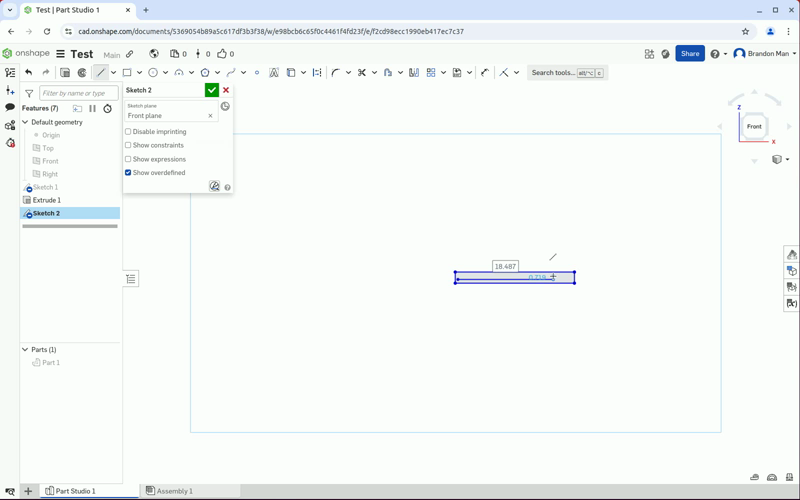
scroll(6)
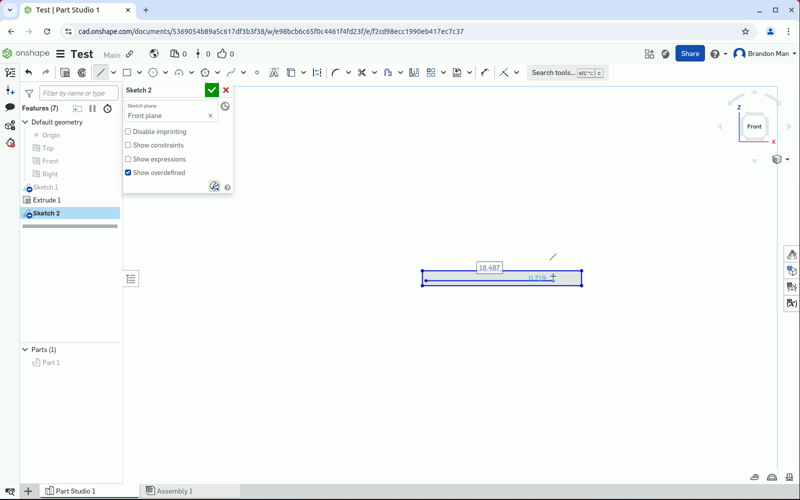
scroll(6)
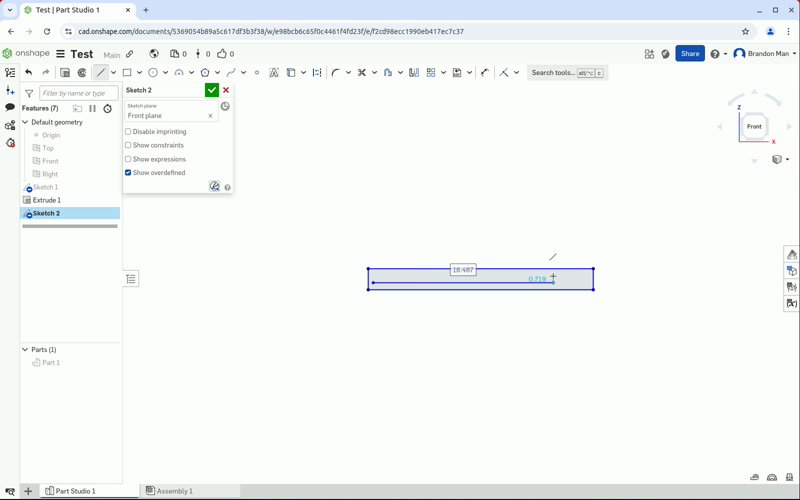
scroll(6)
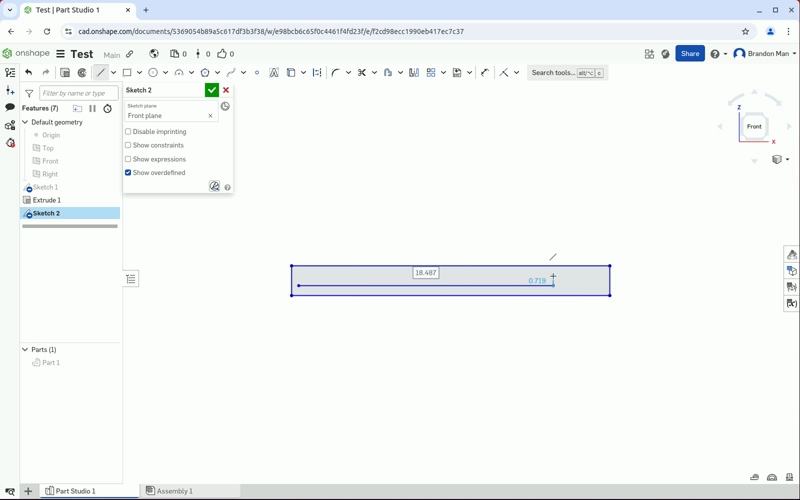
scroll(6)
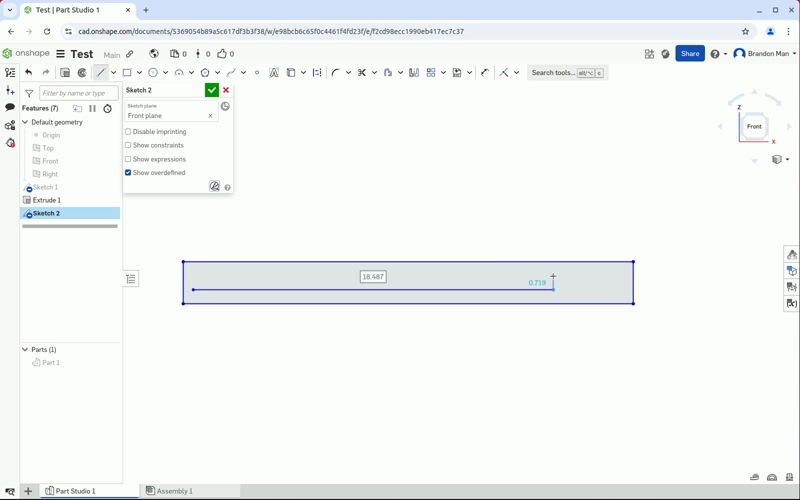
scroll(6)
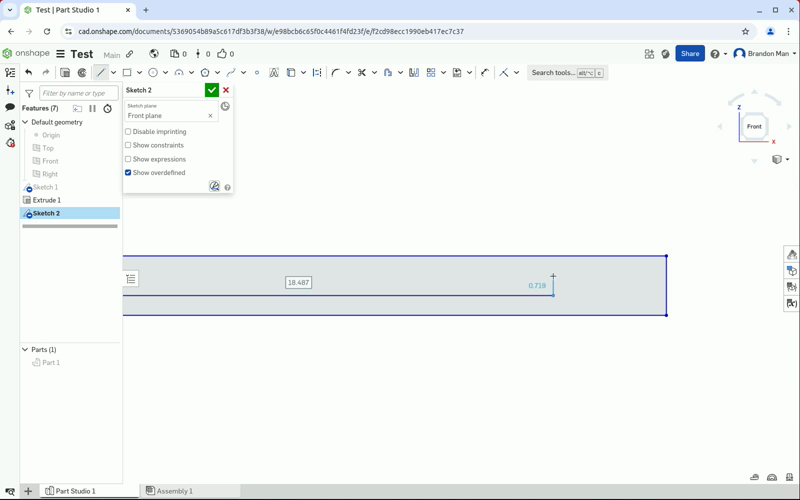
scroll(6)
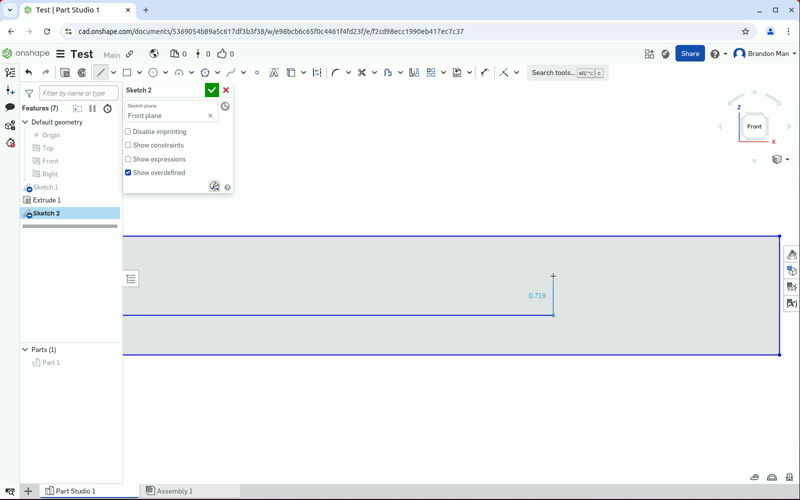
click(553, 275)
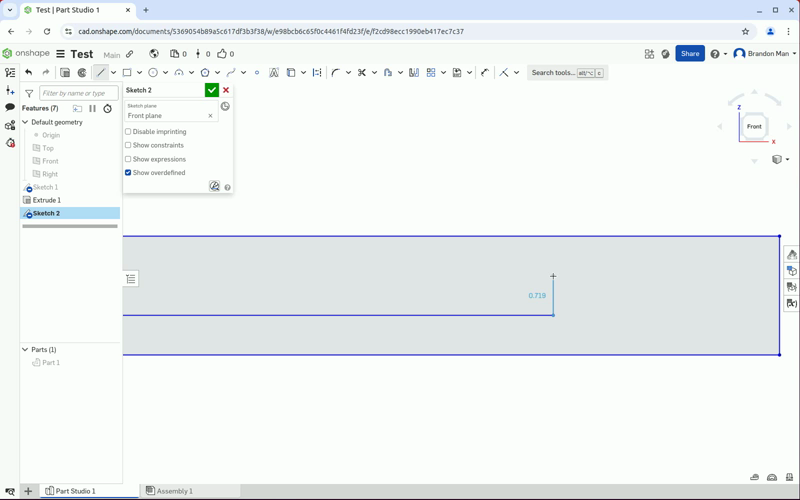
scroll(-6)
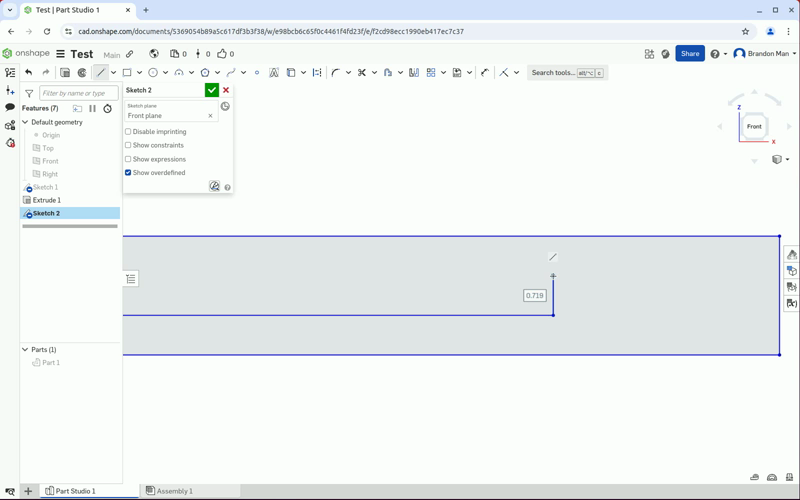
scroll(-6)
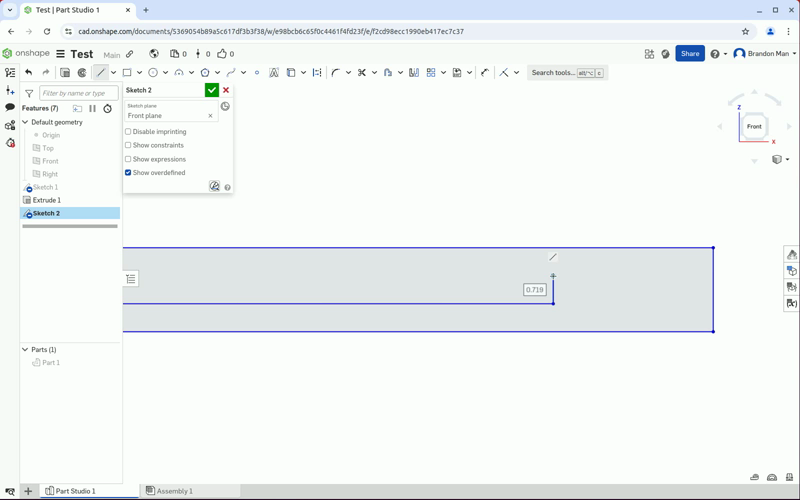
scroll(-6)
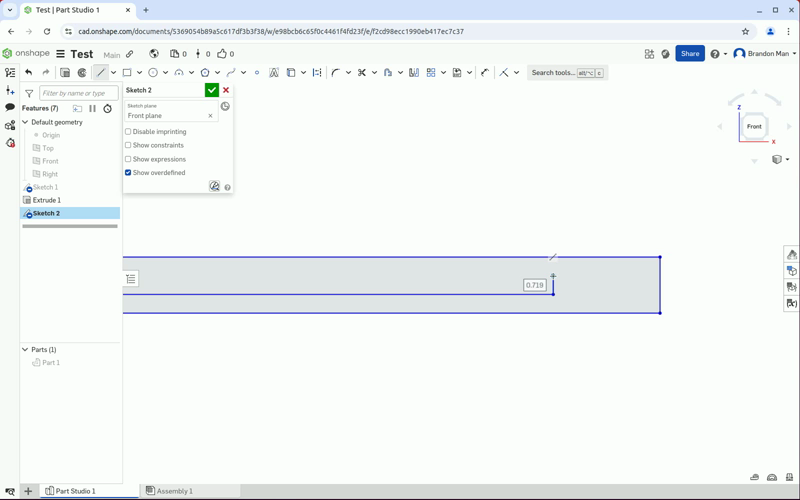
scroll(-6)
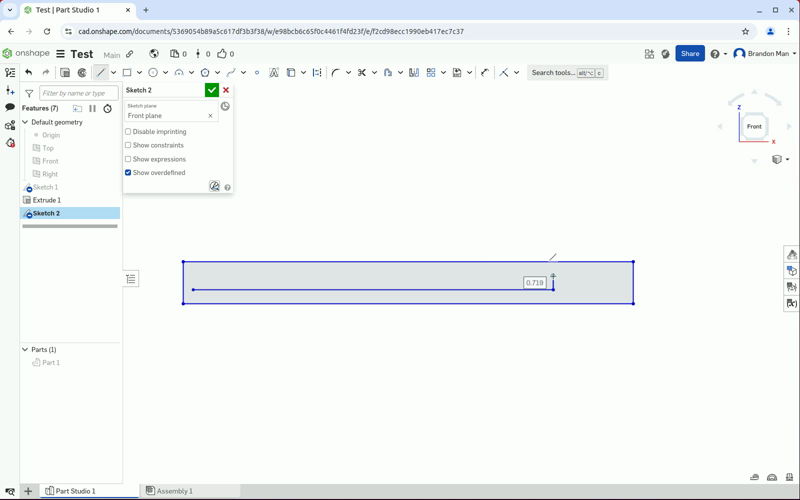
scroll(-6)
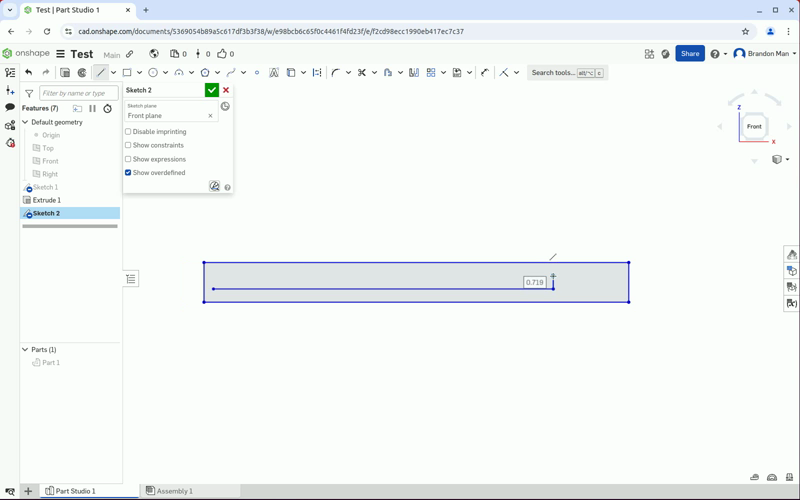
scroll(-6)
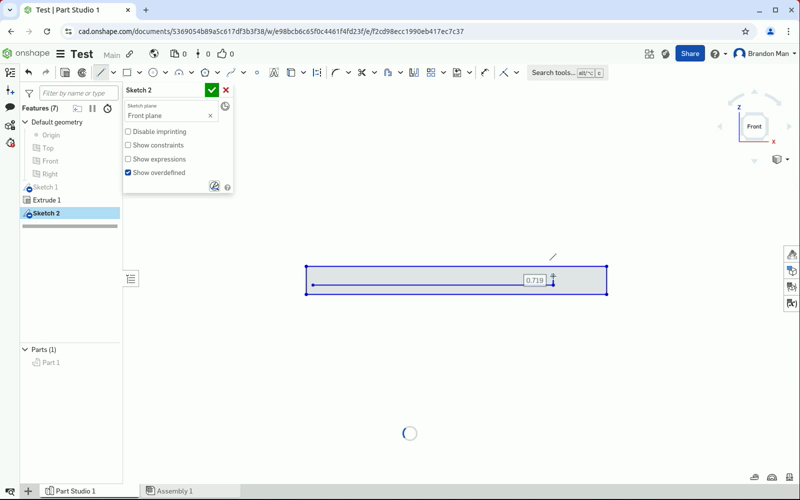
scroll(-6)
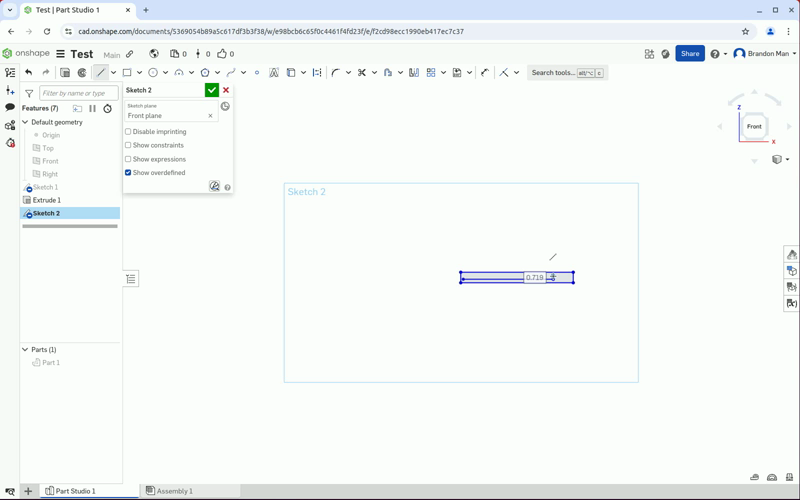
key_up(shift)
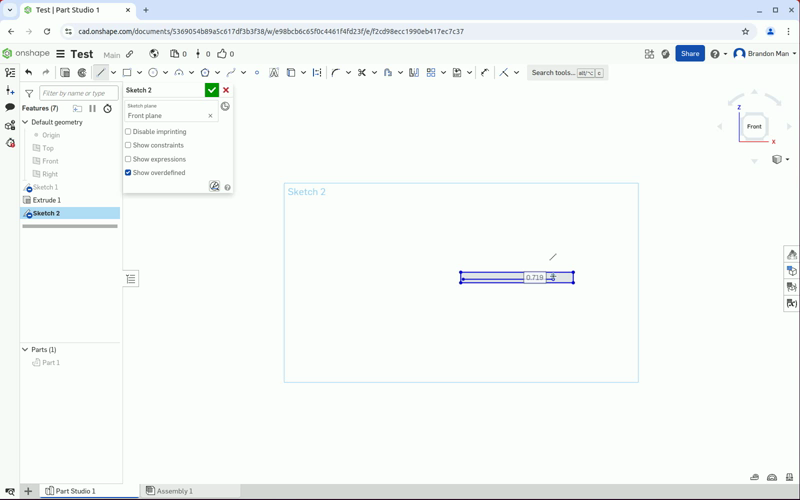
key_down(shift)
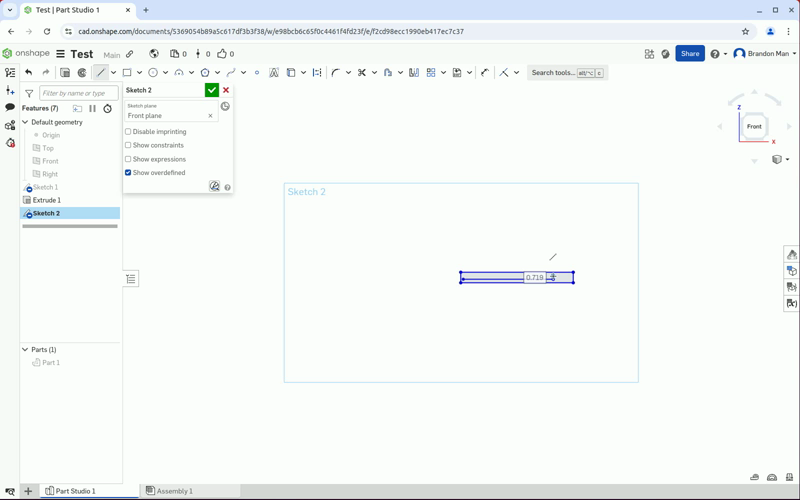
mouse_move(463, 275)
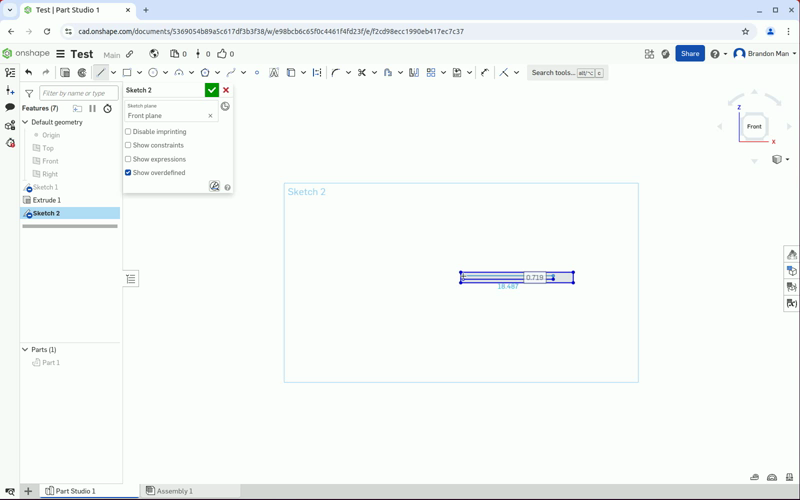
scroll(6)
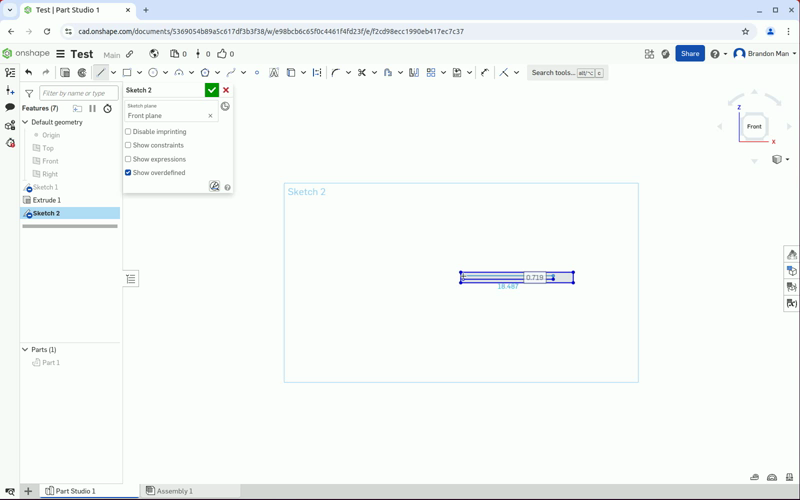
scroll(6)
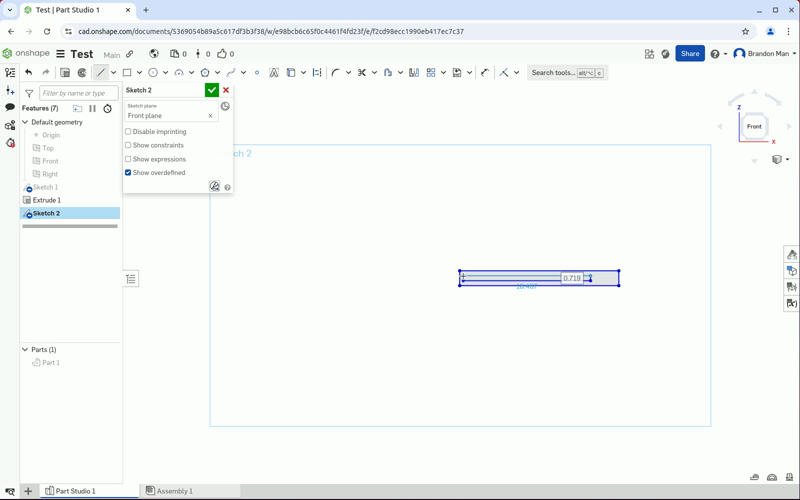
scroll(6)
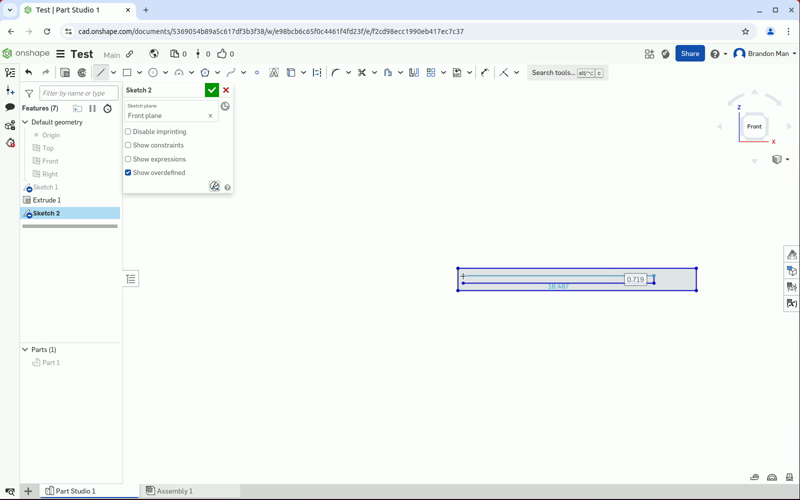
scroll(6)
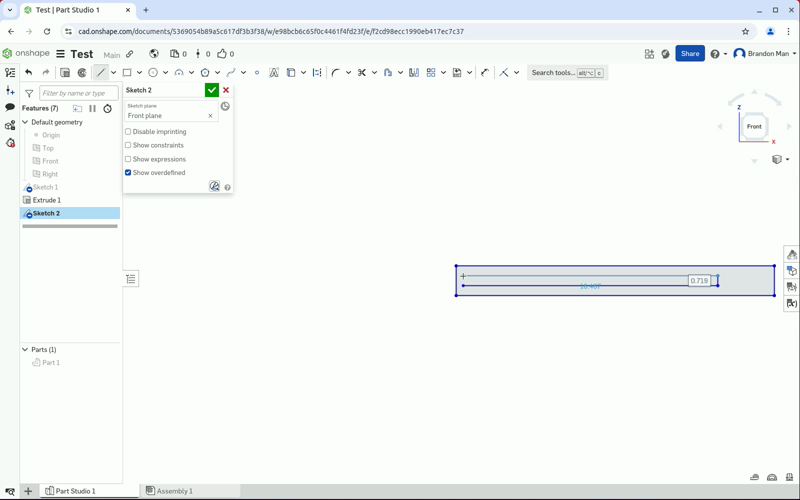
scroll(6)
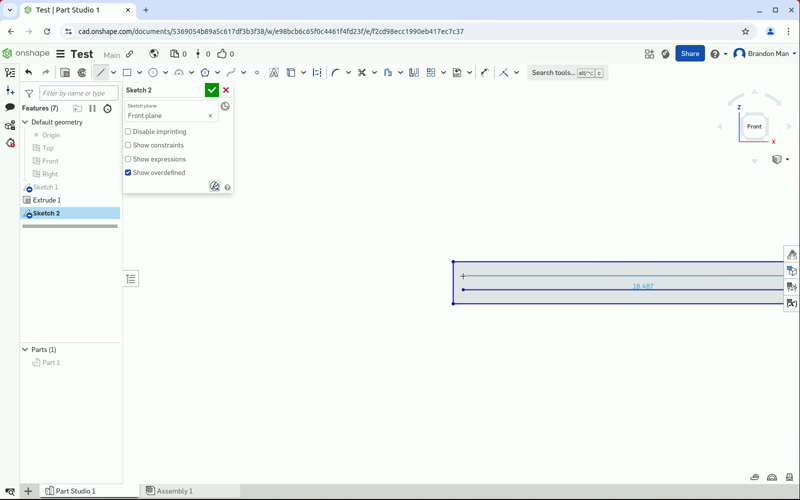
scroll(6)
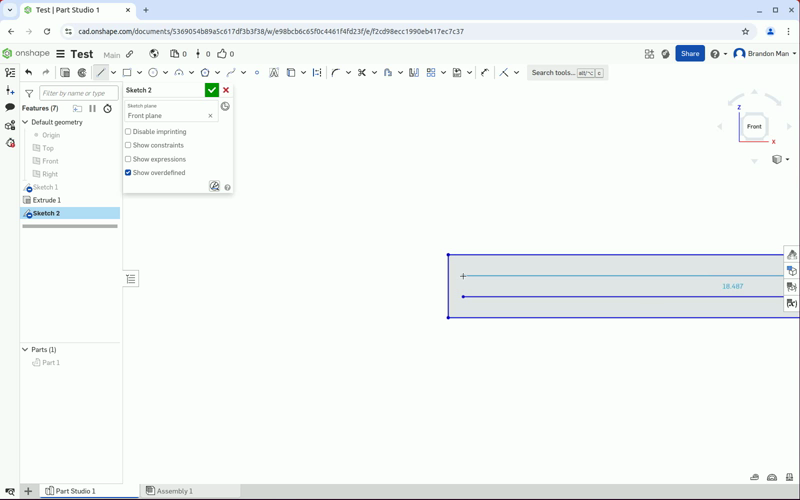
scroll(6)
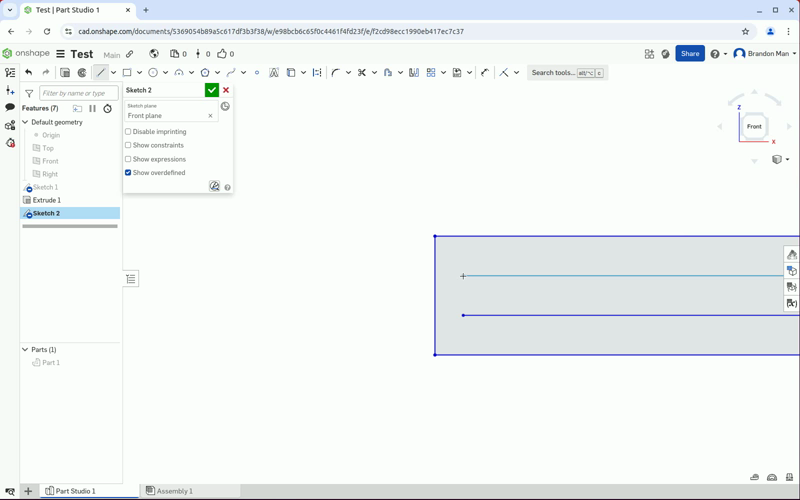
click(463, 275)
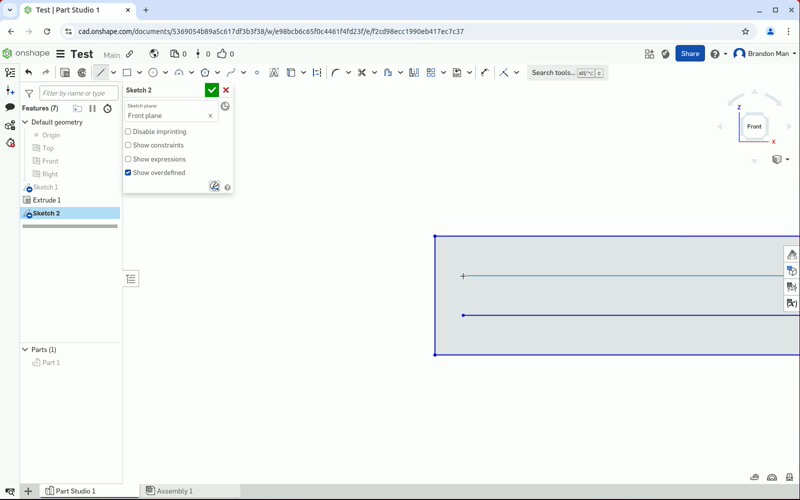
scroll(-6)
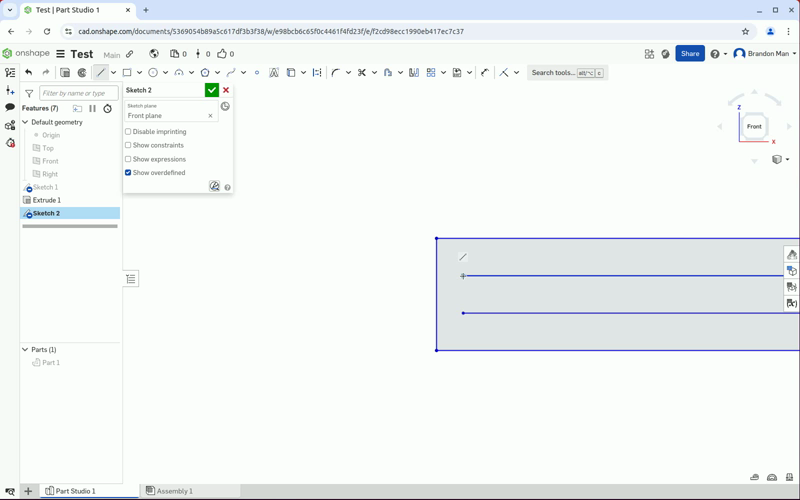
scroll(-6)
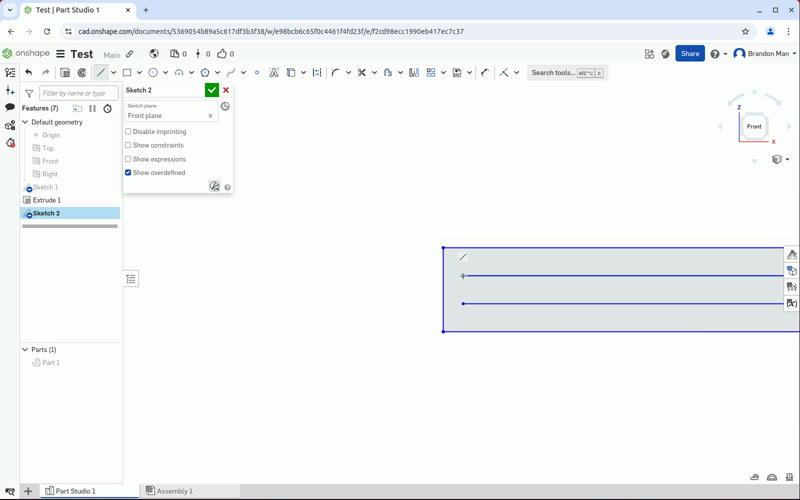
scroll(-6)
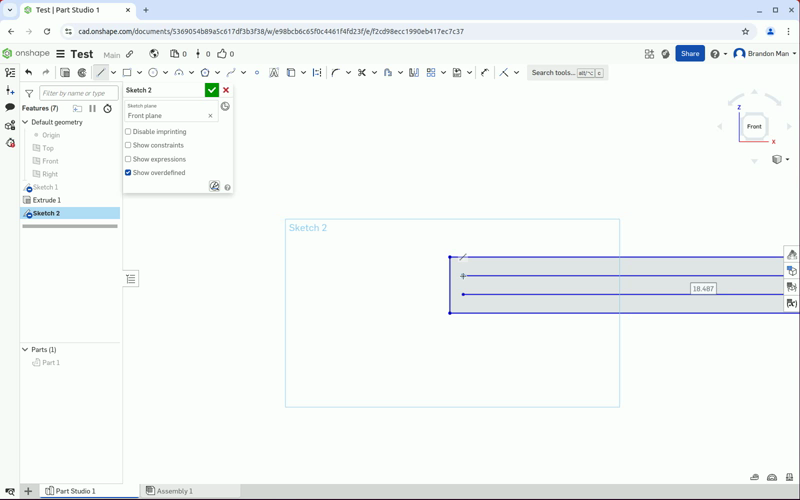
scroll(-6)
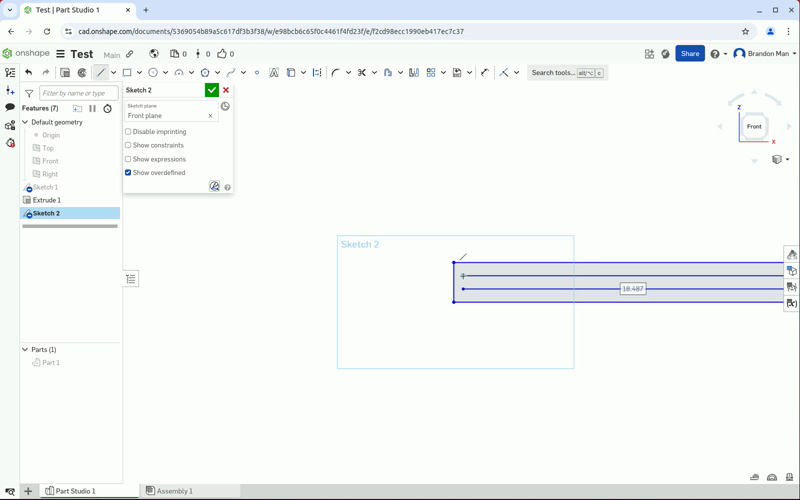
scroll(-6)
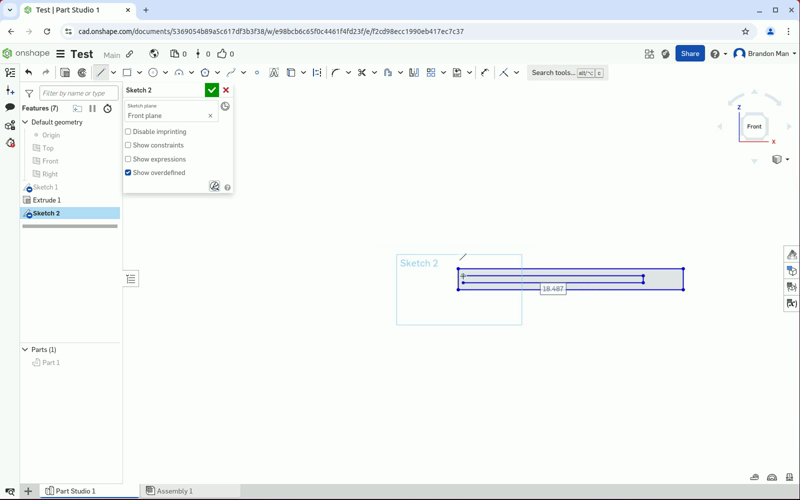
scroll(-6)
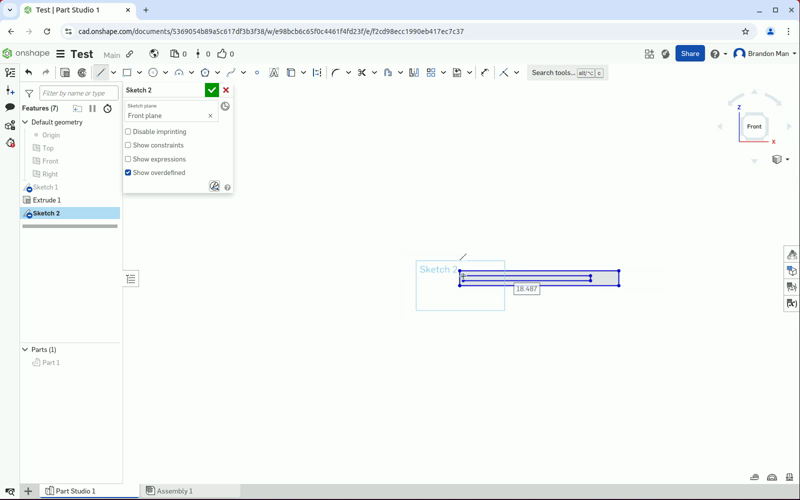
scroll(-6)
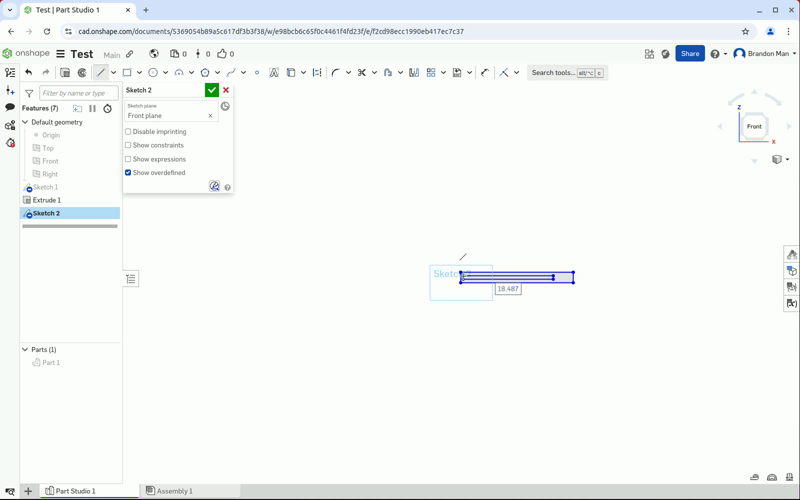
key_up(shift)
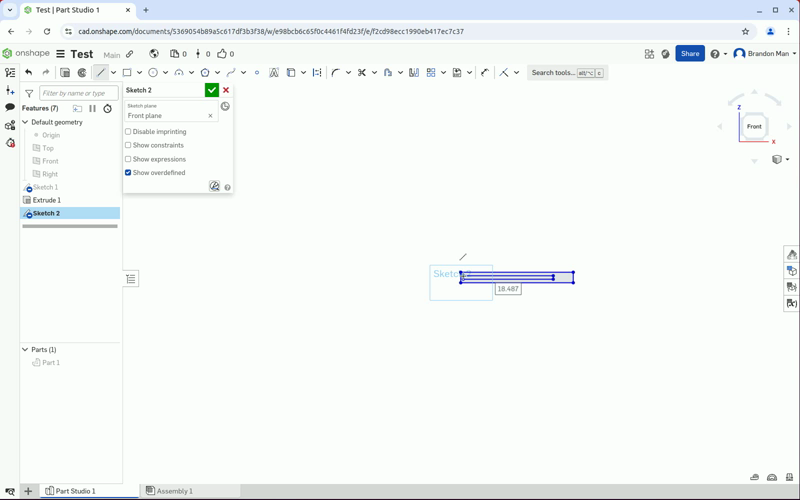
mouse_move(493, 275)
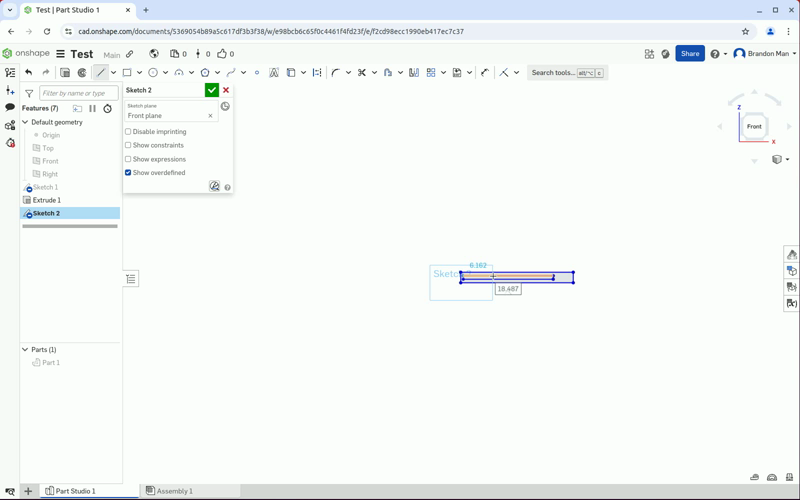
key_down(shift)
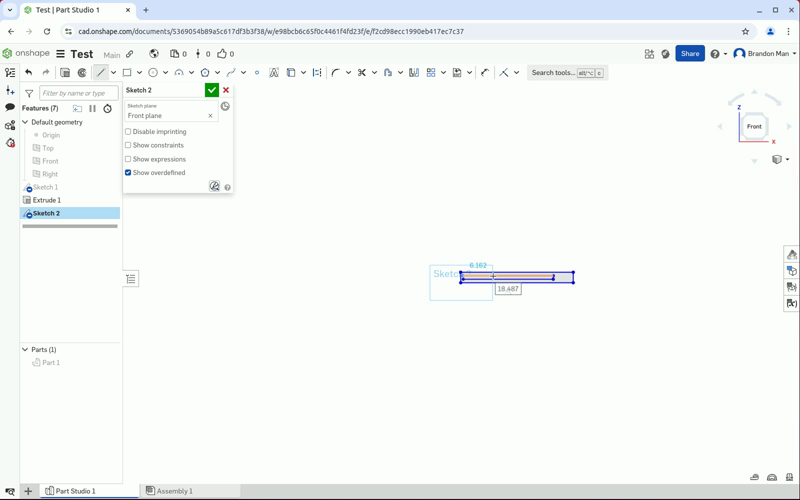
mouse_move(463, 279)
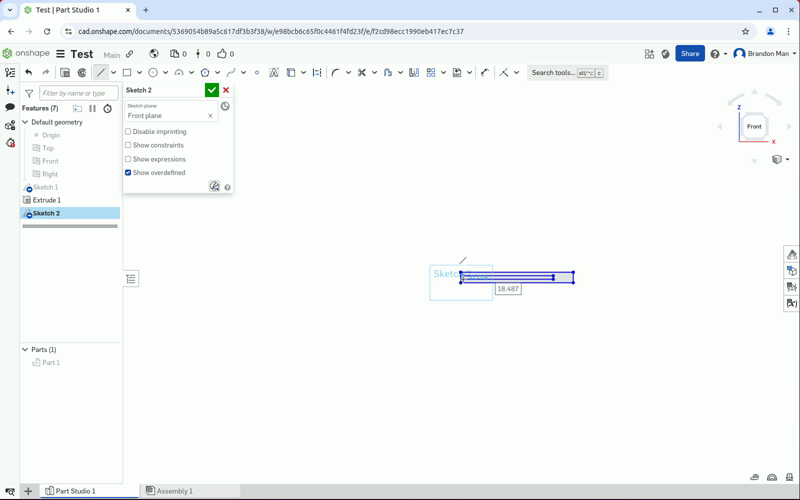
scroll(6)
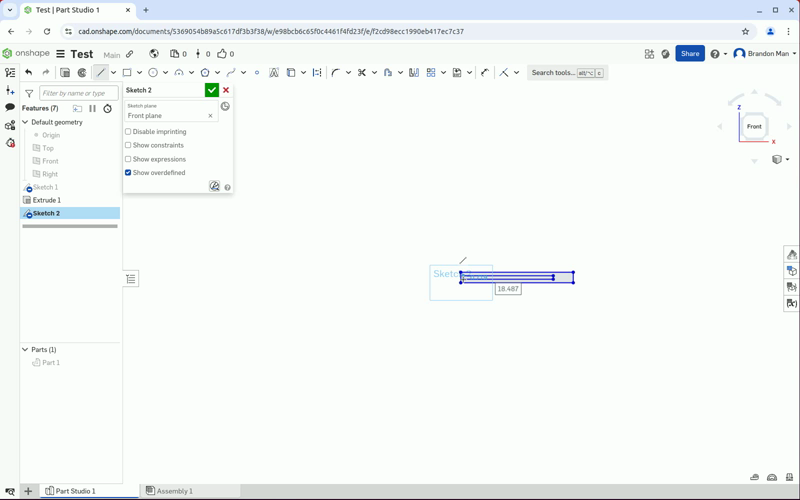
scroll(6)
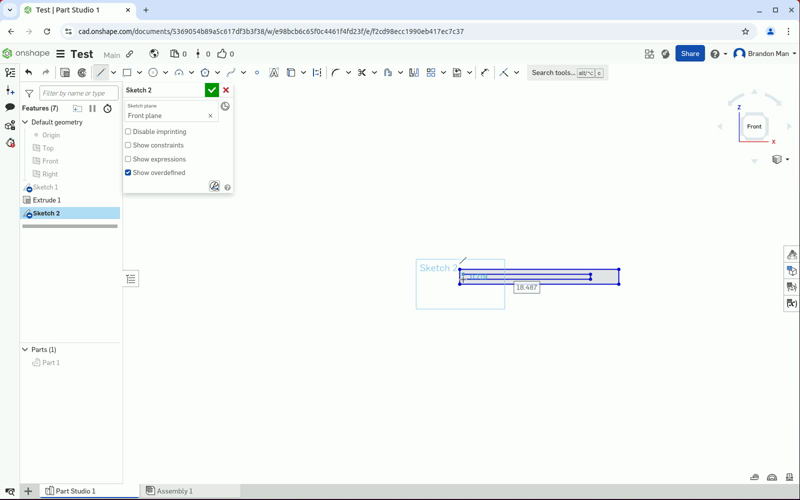
scroll(6)
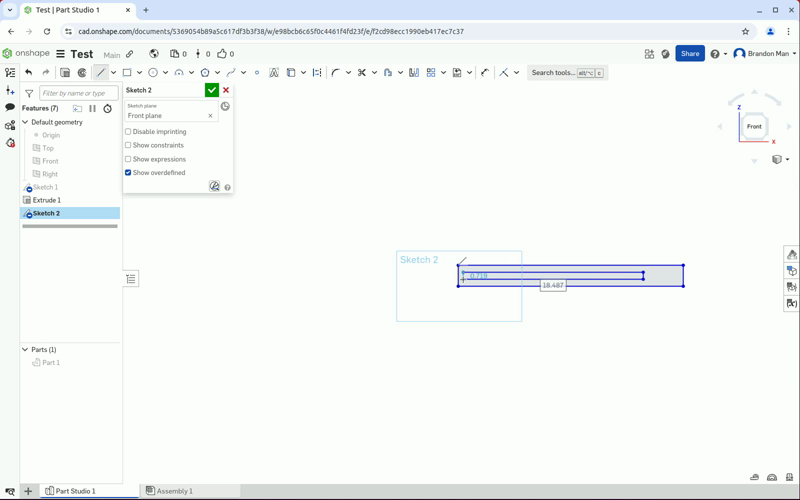
scroll(6)
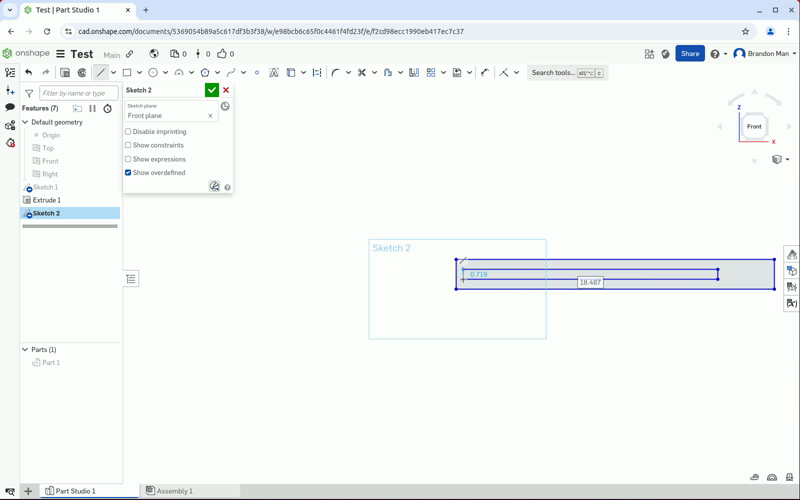
scroll(6)
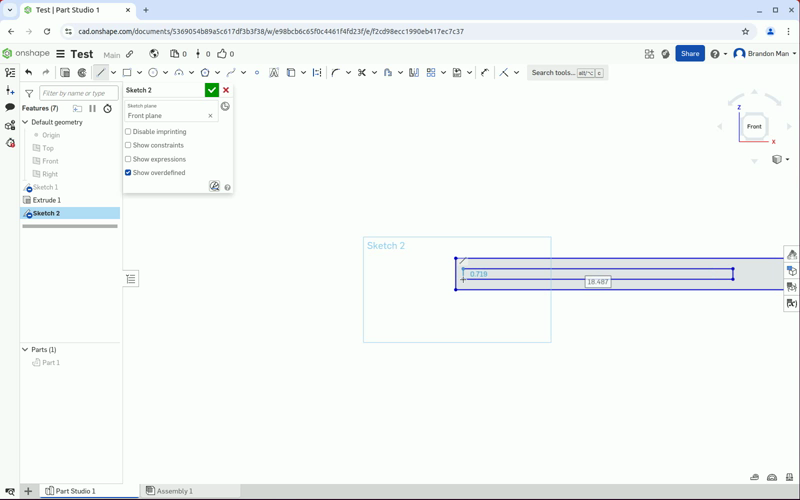
scroll(6)
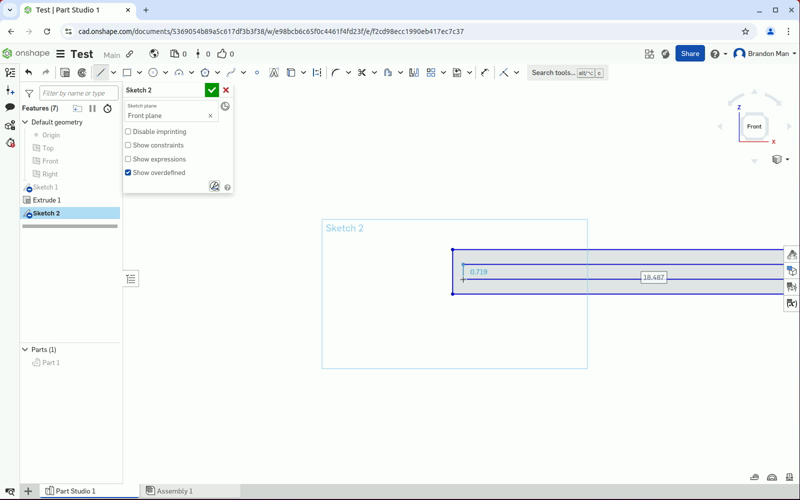
scroll(6)
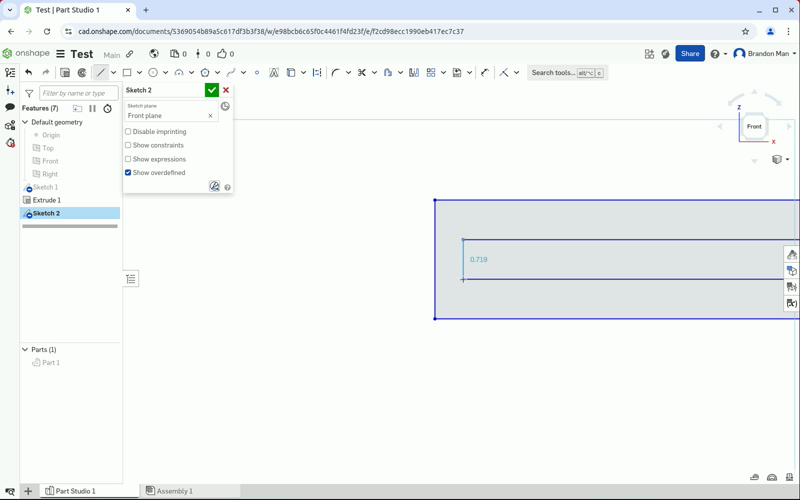
key_up(shift)
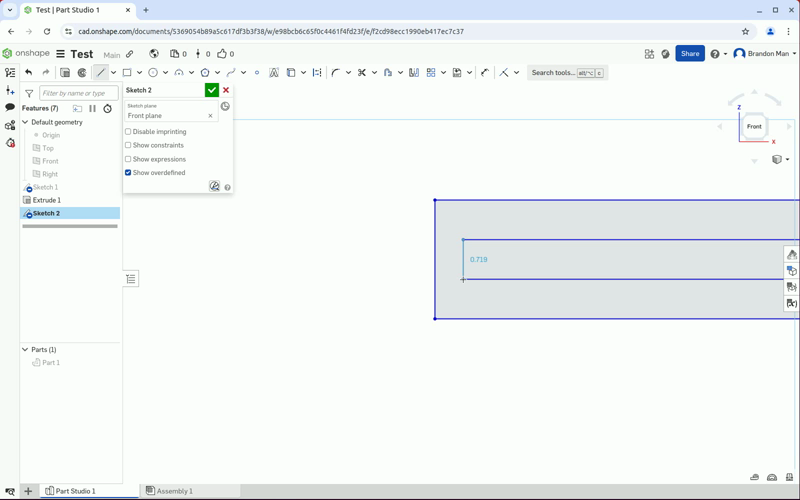
click(463, 279)
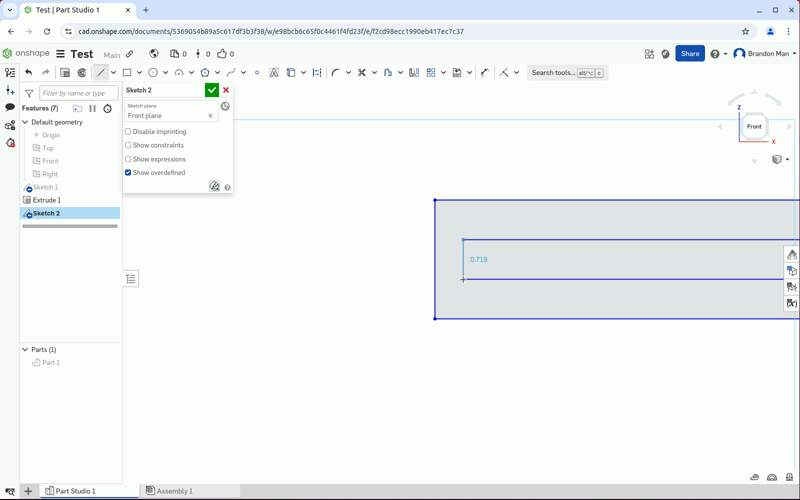
scroll(-6)
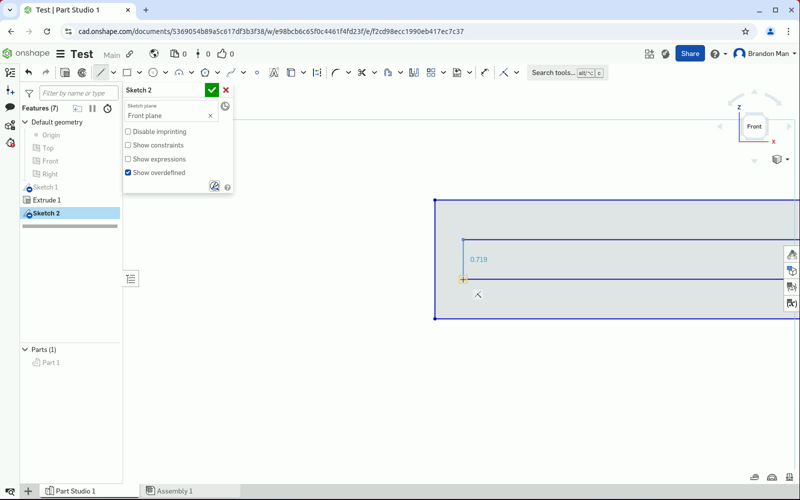
scroll(-6)
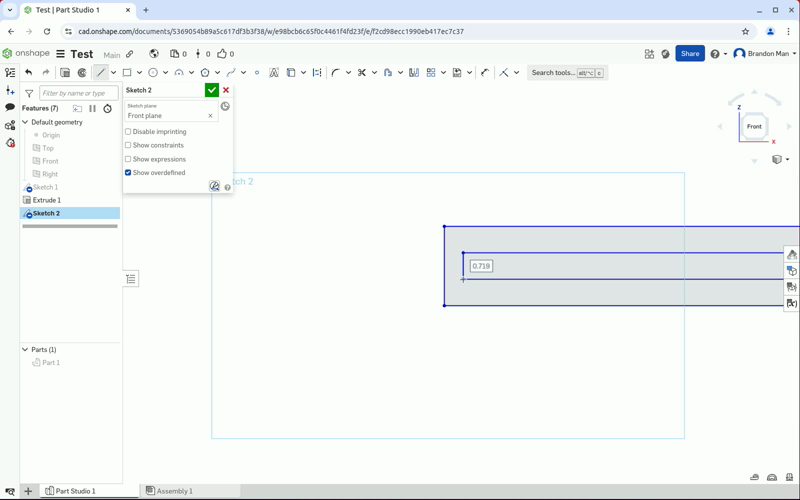
scroll(-6)
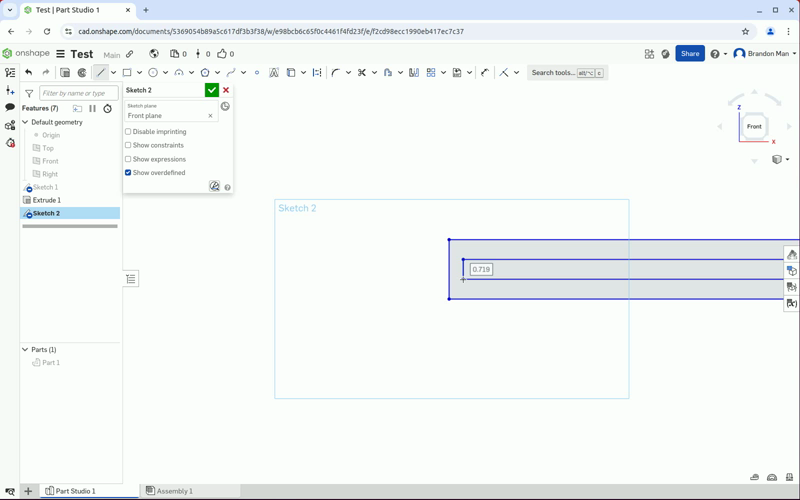
scroll(-6)
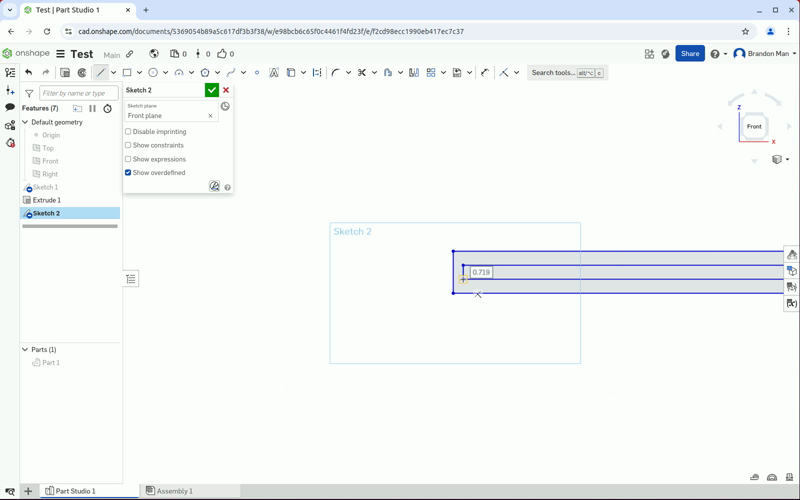
scroll(-6)
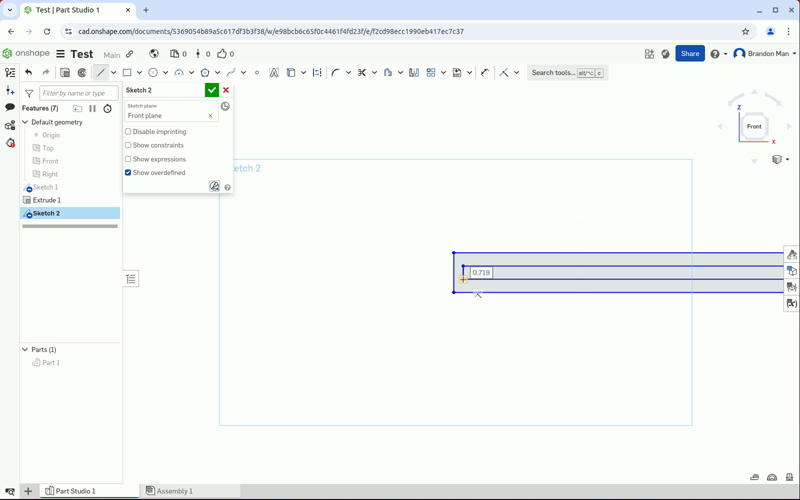
scroll(-6)
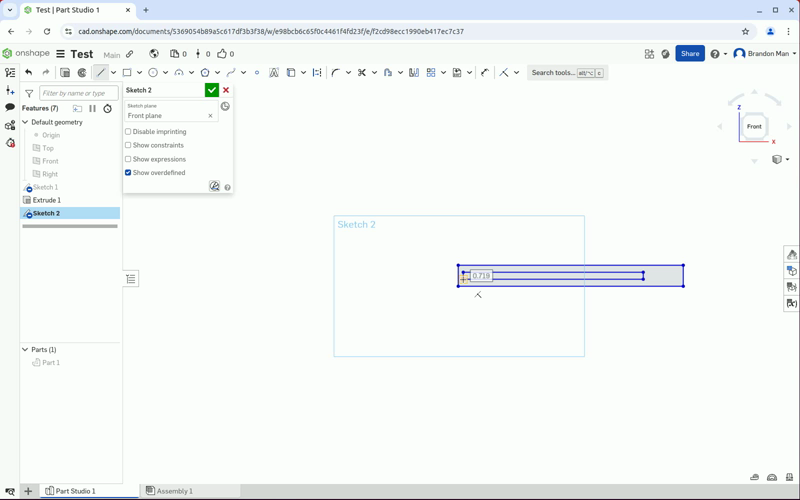
scroll(-6)
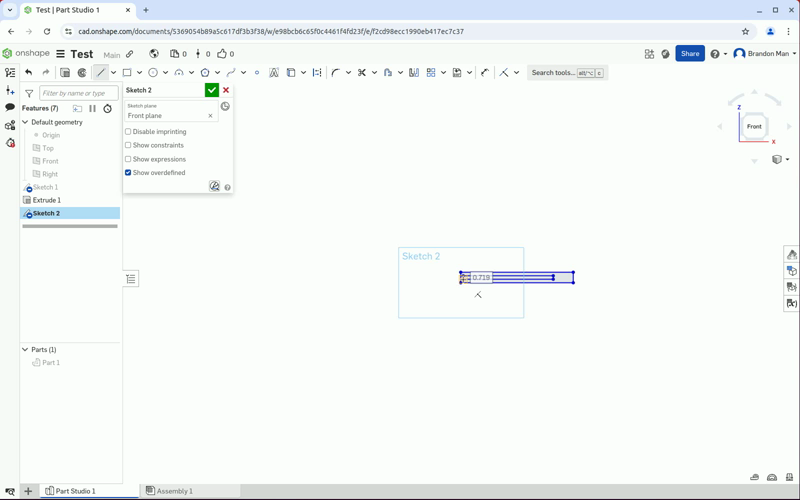
key(esc)
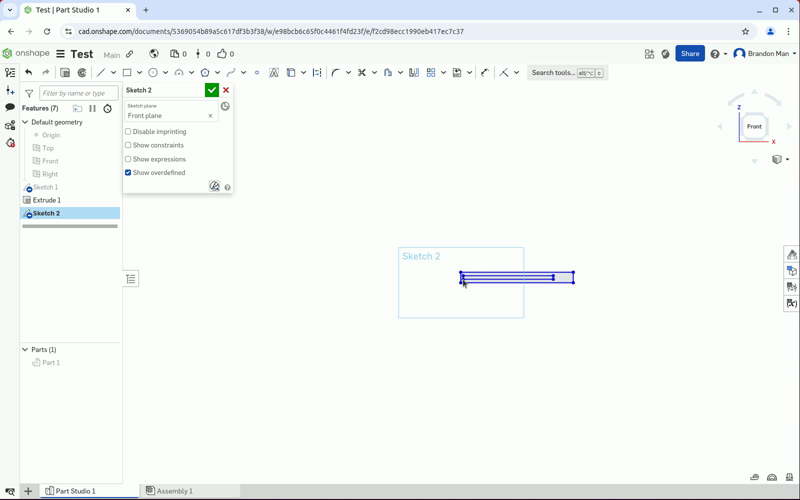
mouse_move(480, 281)
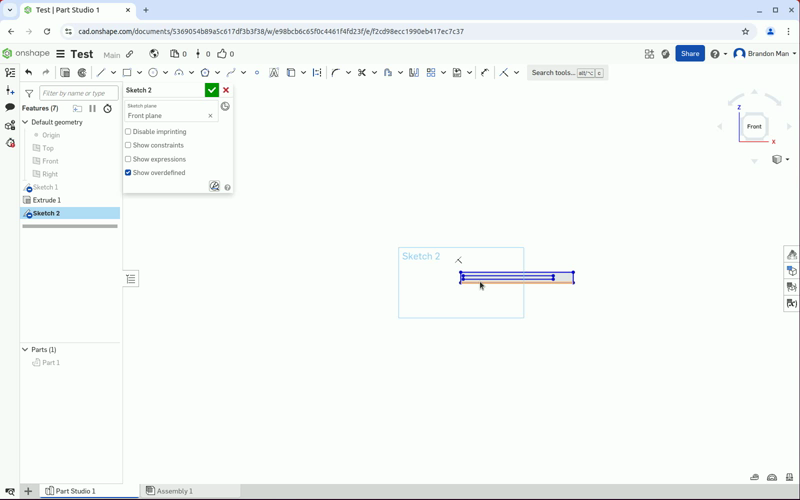
scroll(6)
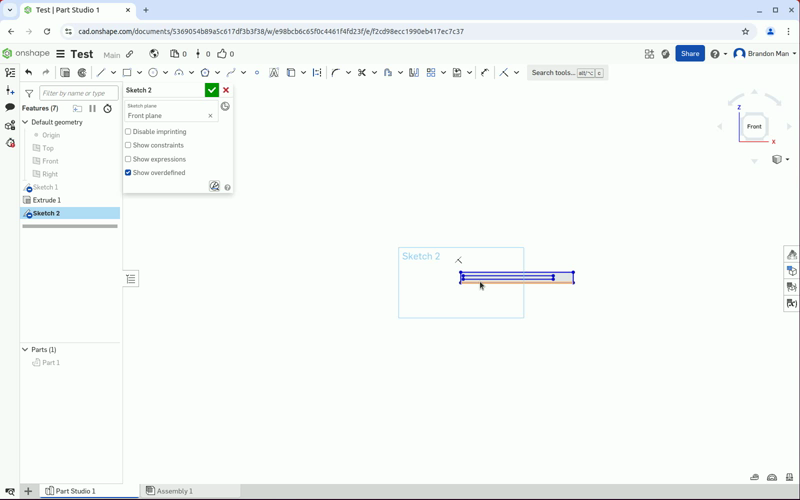
scroll(6)
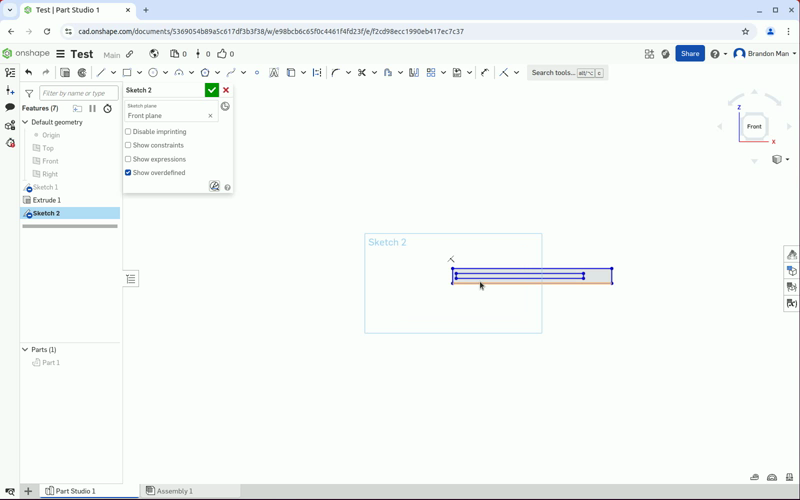
scroll(6)
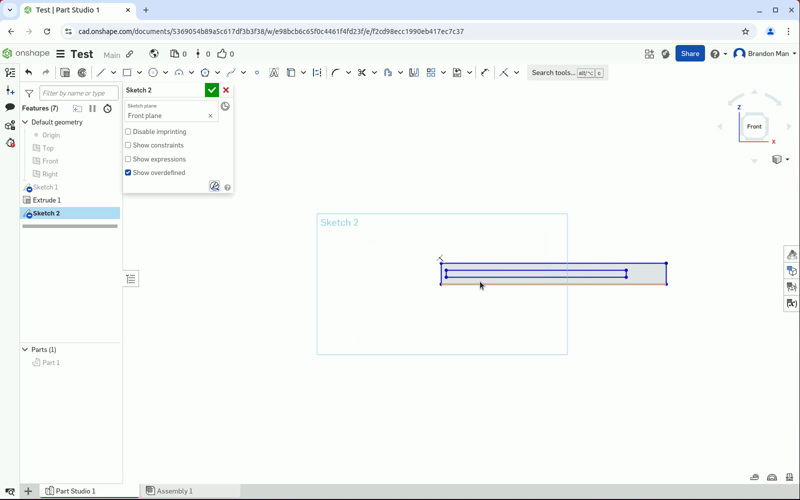
scroll(6)
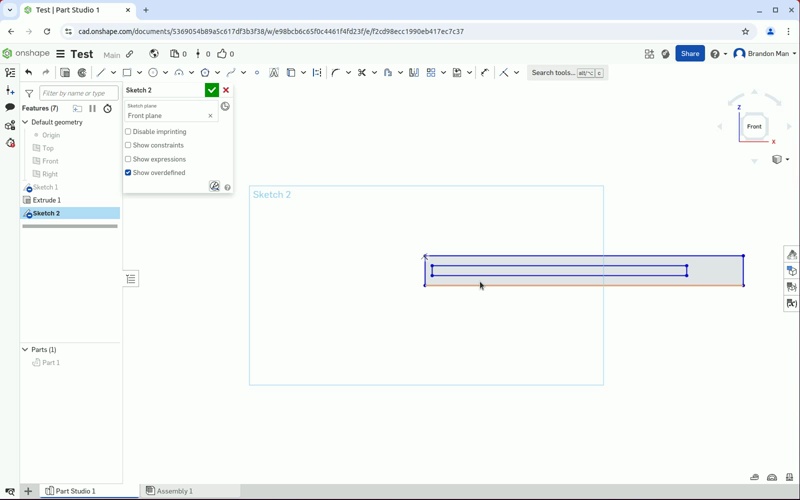
scroll(6)
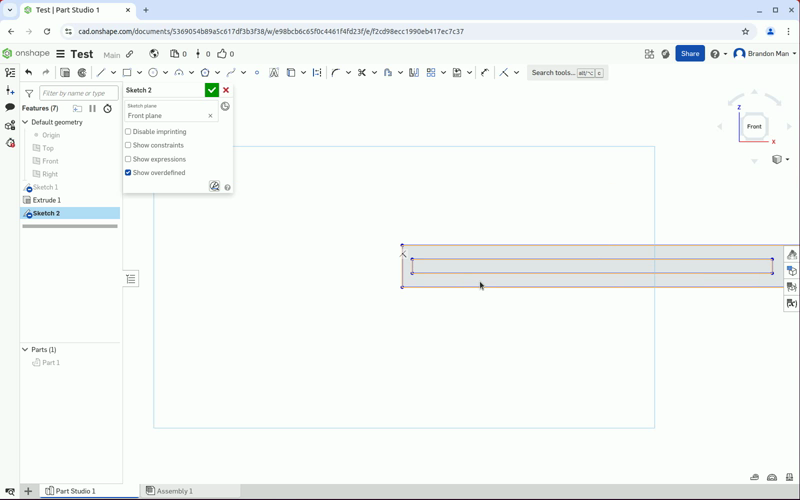
scroll(6)
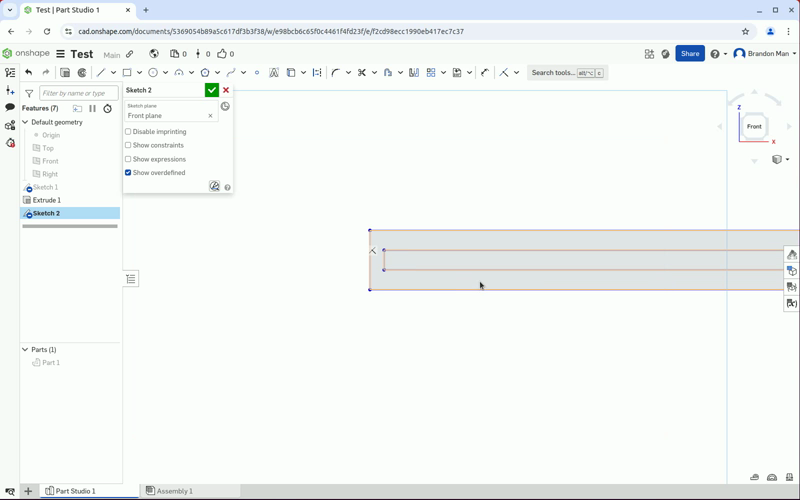
scroll(6)
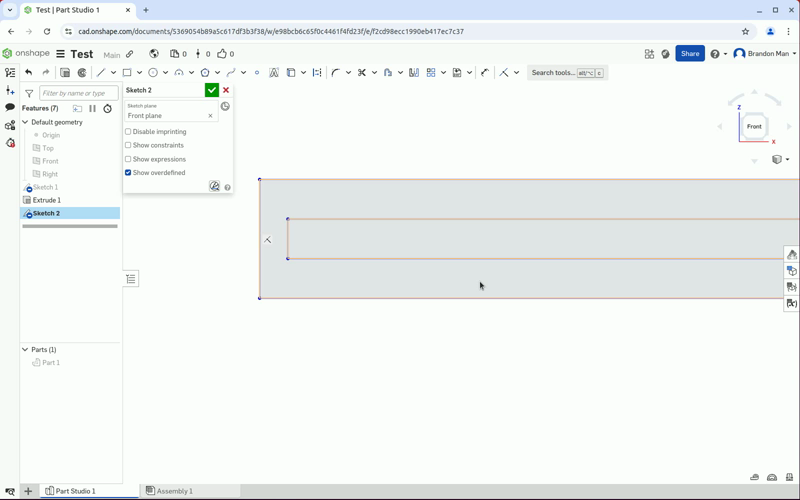
click(480, 281)
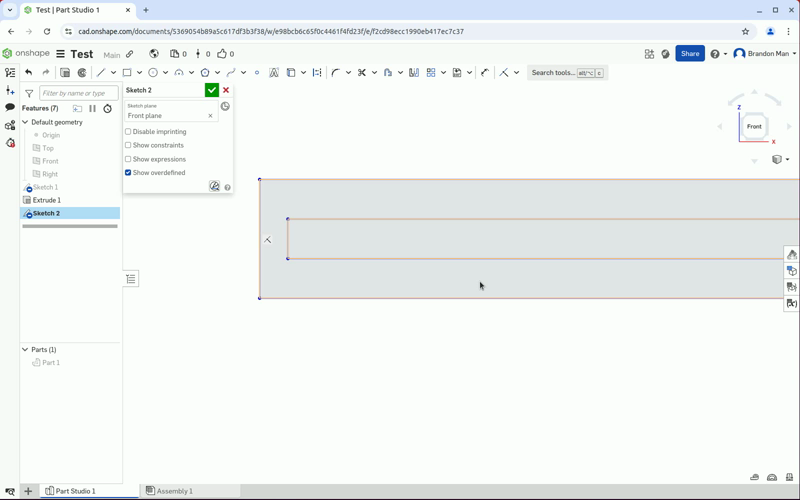
scroll(-6)
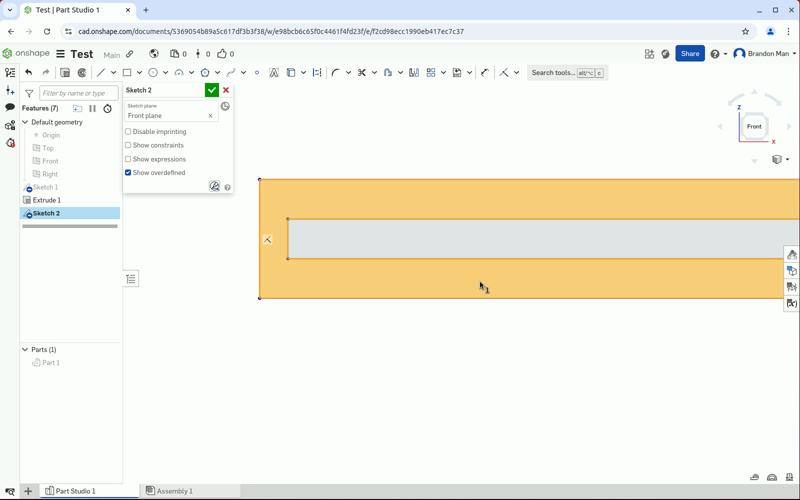
scroll(-6)
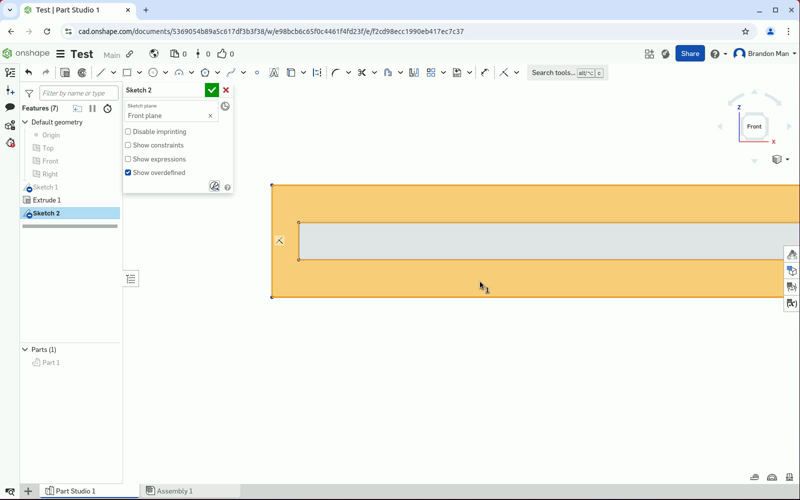
scroll(-6)
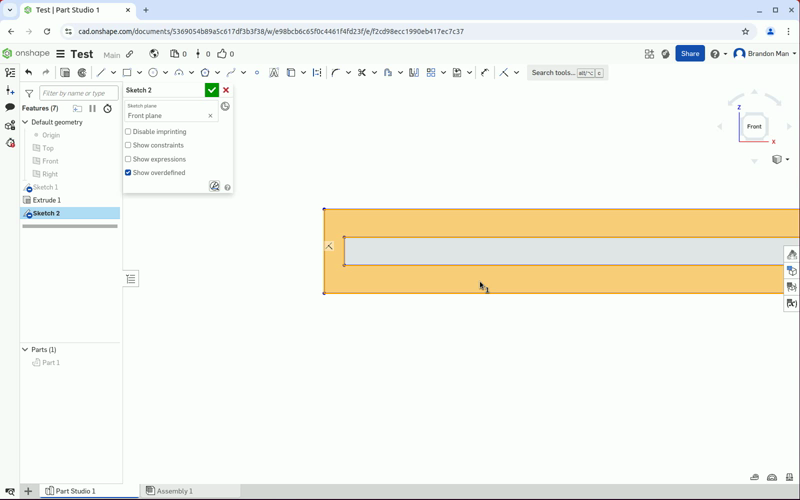
scroll(-6)
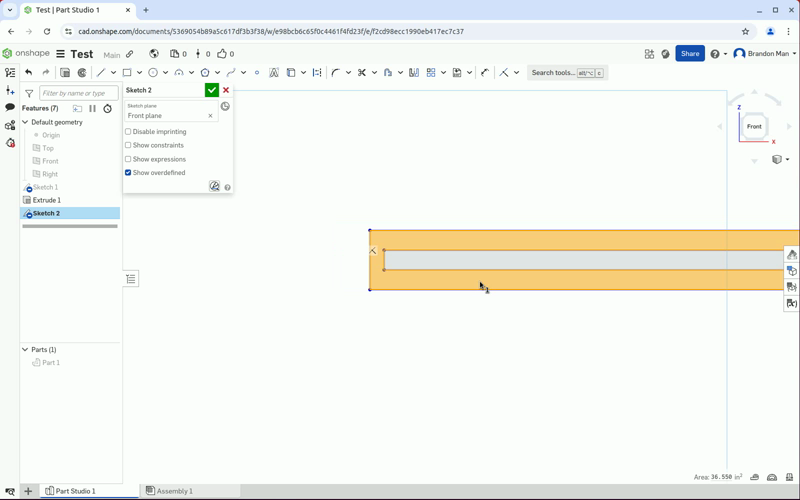
scroll(-6)
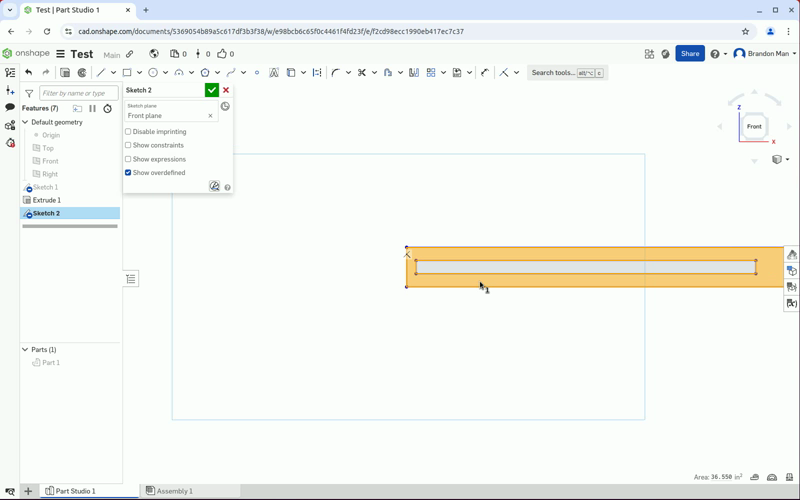
scroll(-6)
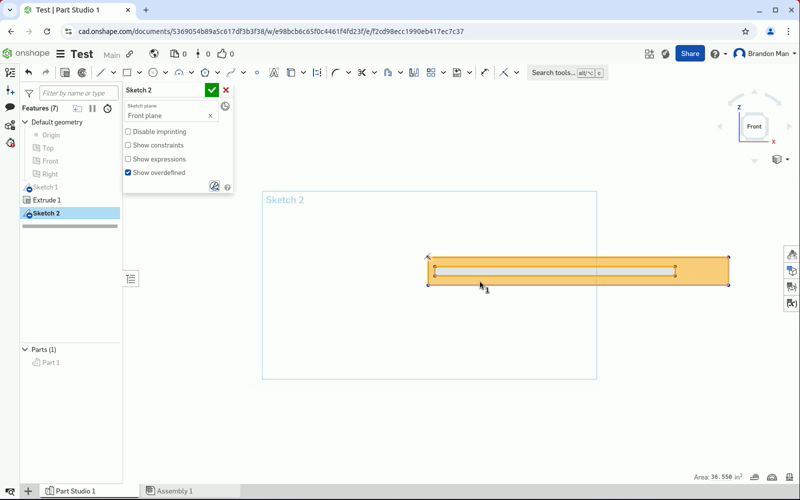
scroll(-6)
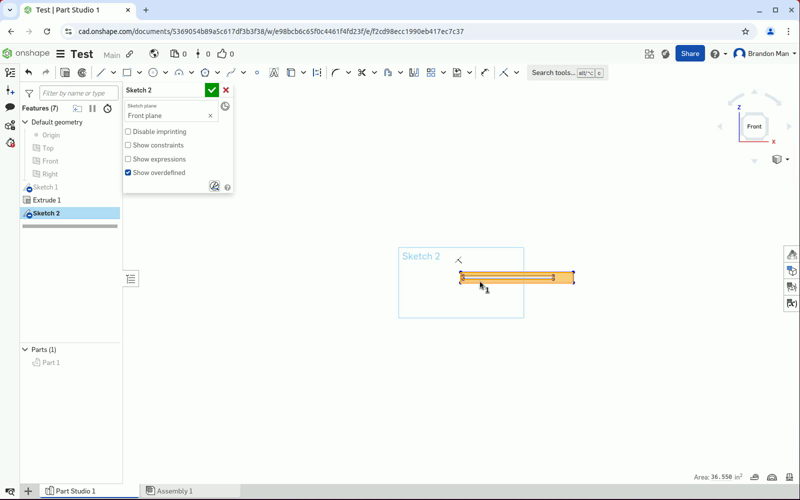
mouse_move(73, 352)
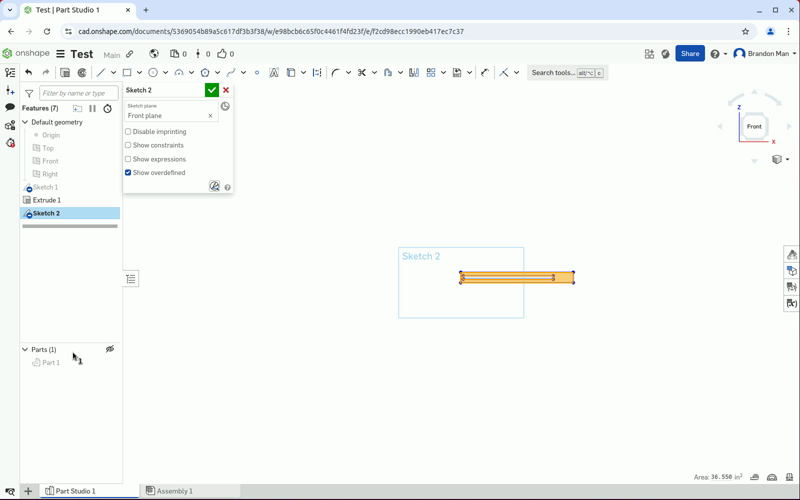
key(shift+y)
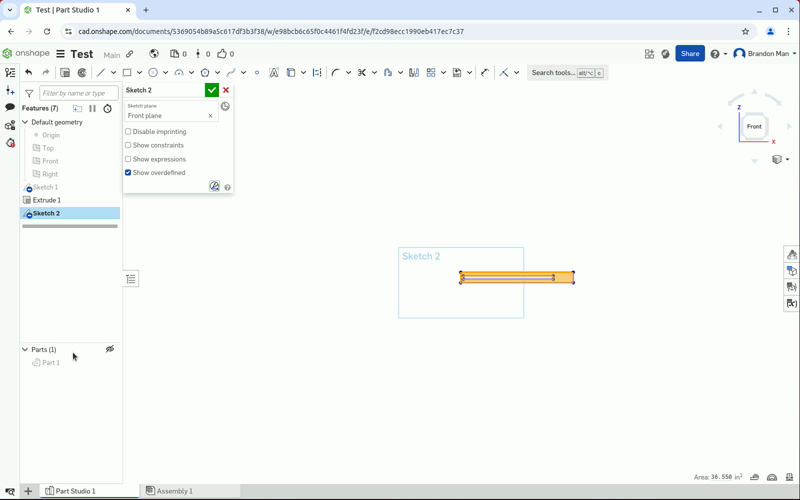
key(shift+e)
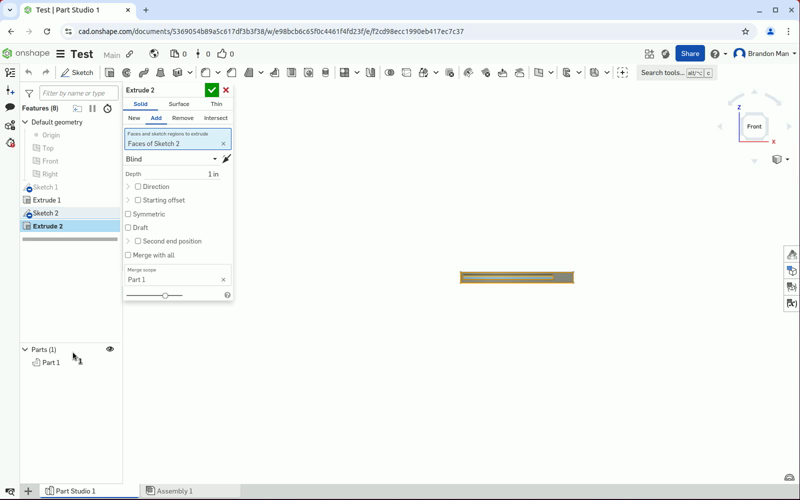
mouse_move(143, 106)
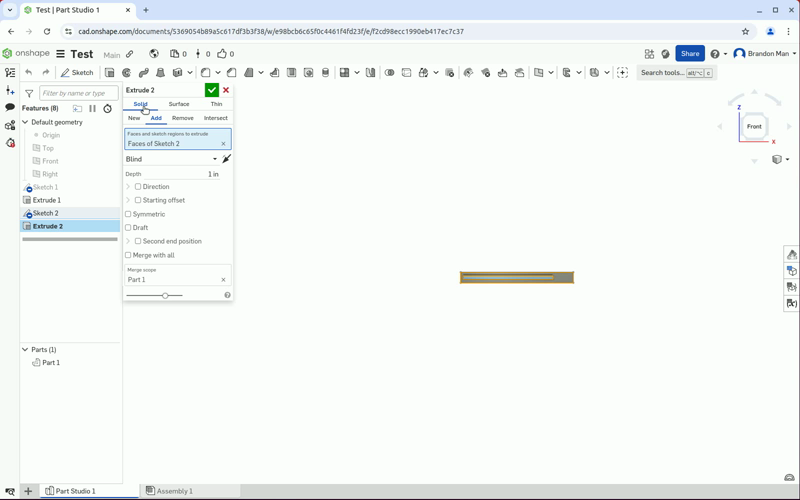
click(143, 106)
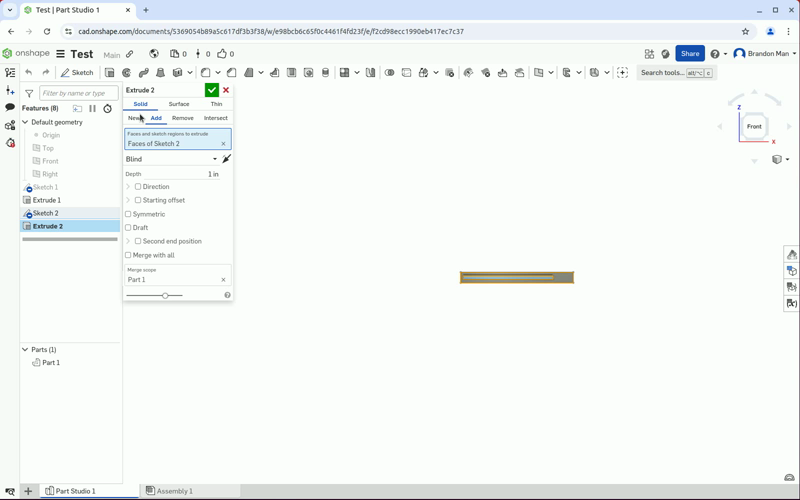
mouse_move(137, 120)
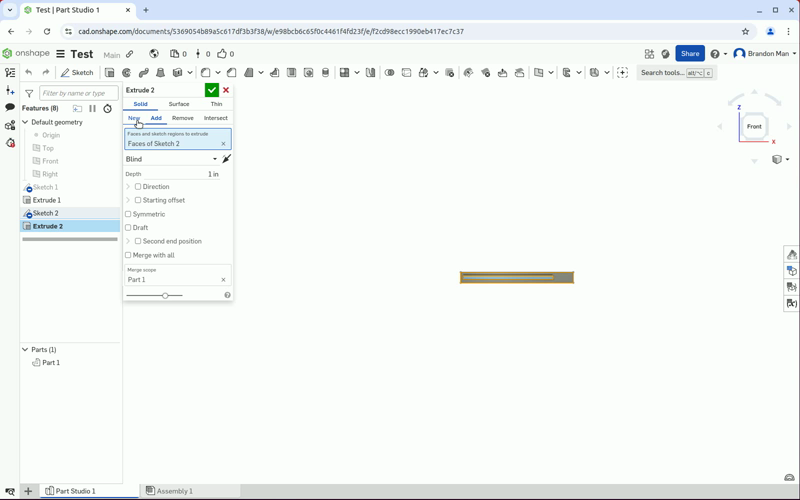
click(137, 120)
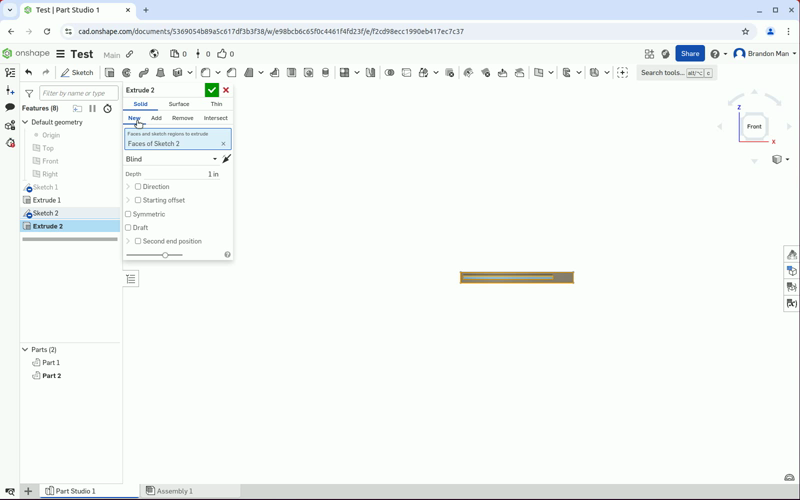
key(tab, 4)
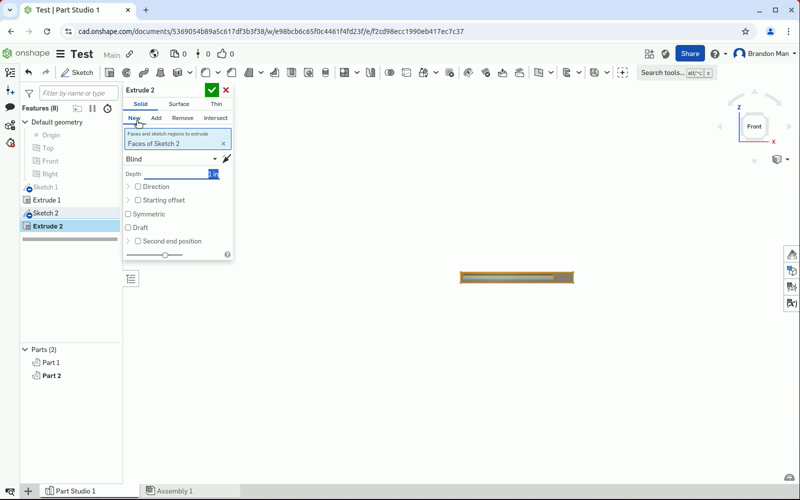
text(2.648)
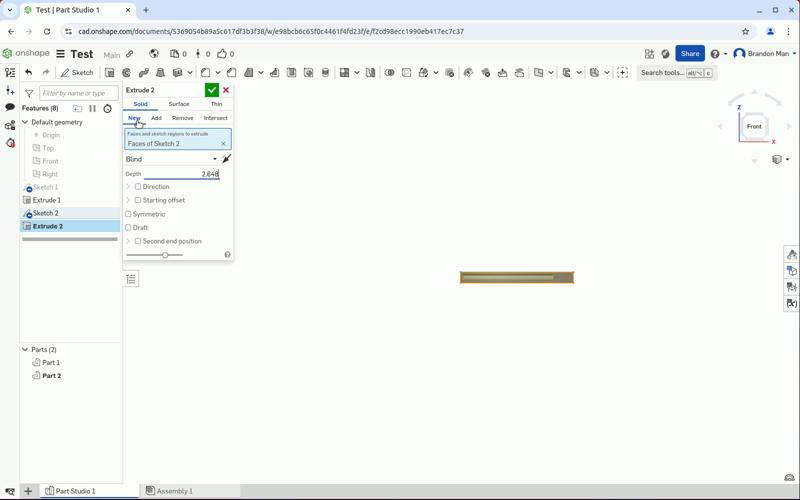
key(enter)
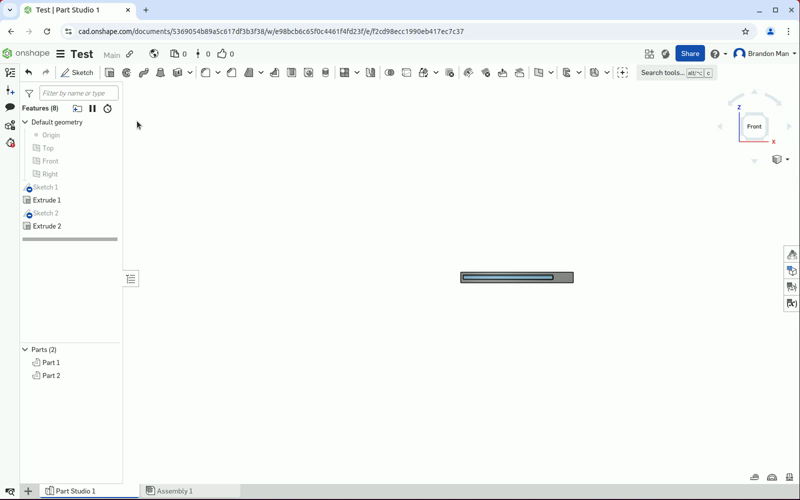
key(shift+h)
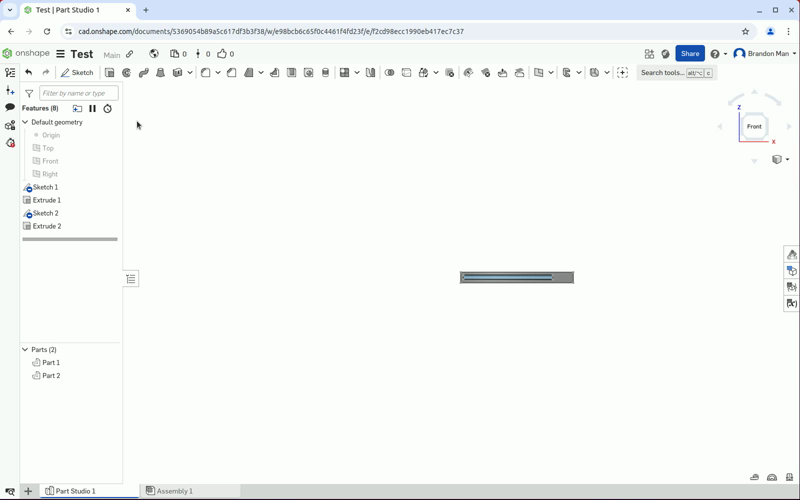
key(shift+h)
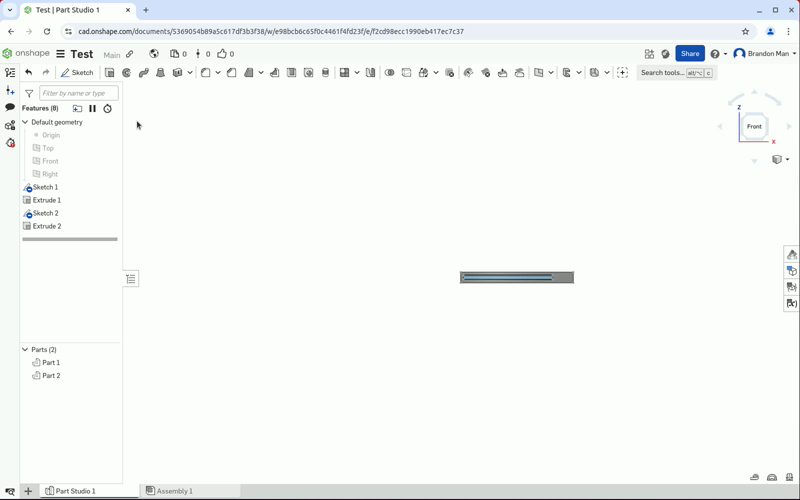
key(shift+7)
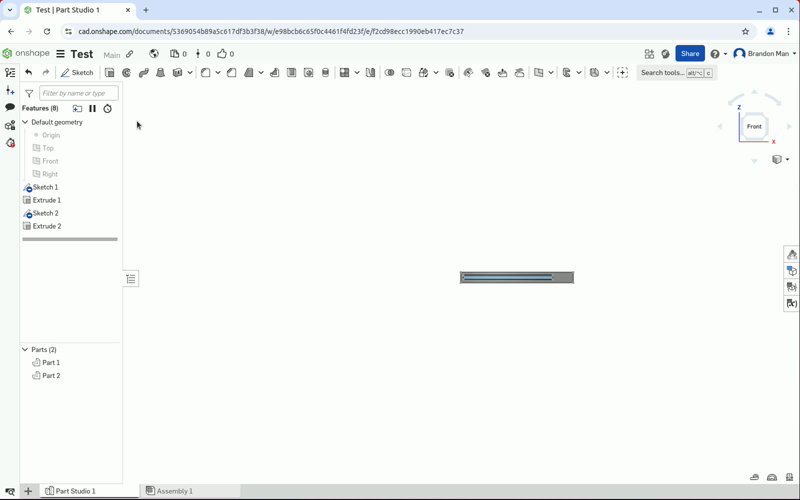
key(left, 2)
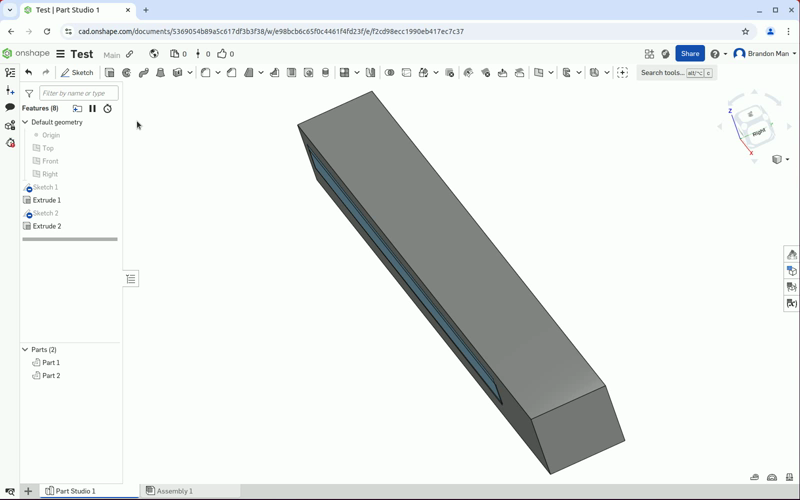
key(down, 2)
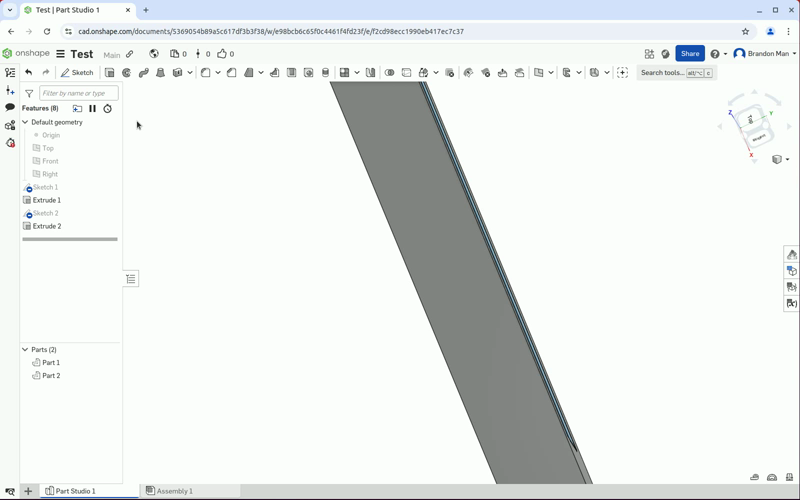
key(up, 2)
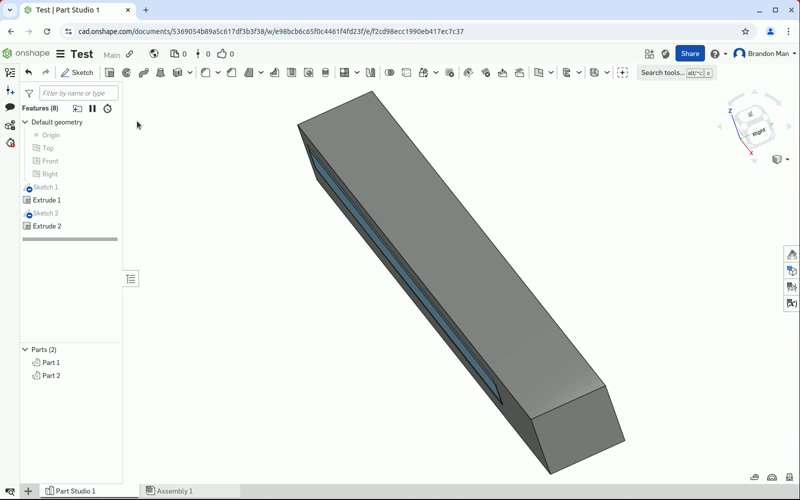
key(right, 2)
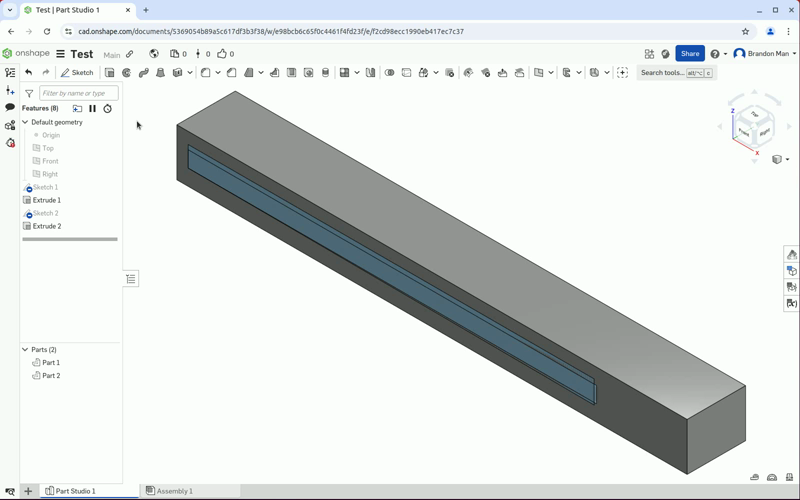
mouse_move(73, 189)
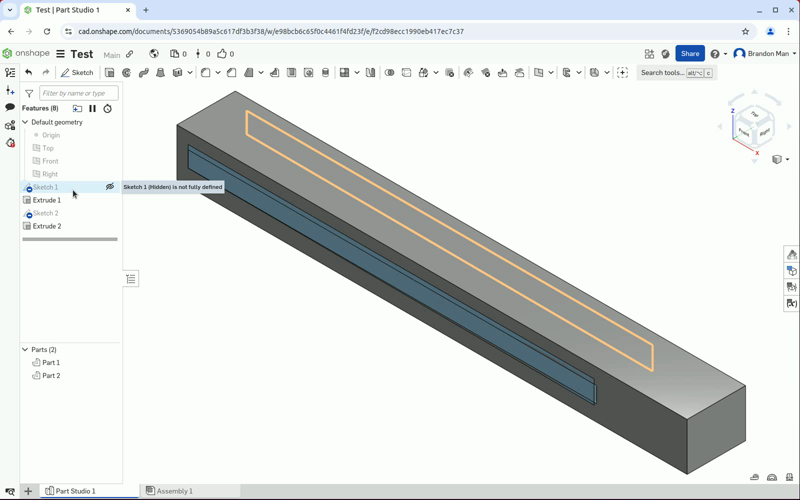
click(73, 189)